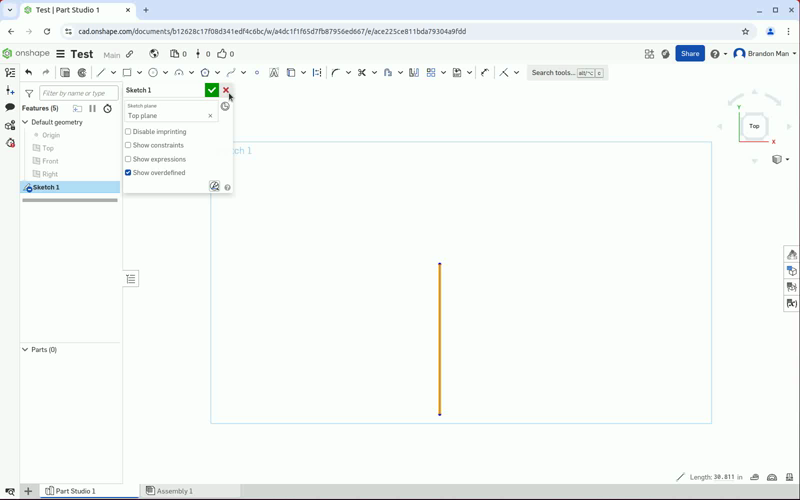
key(shift+h)
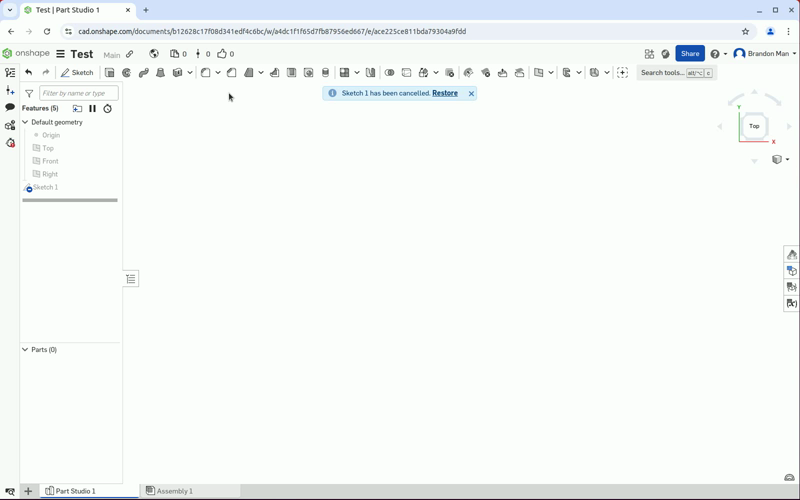
mouse_move(73, 352)
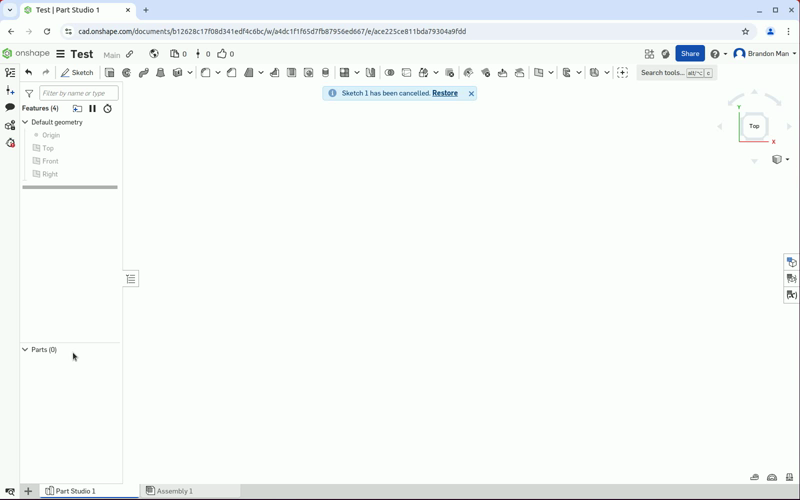
key(y)
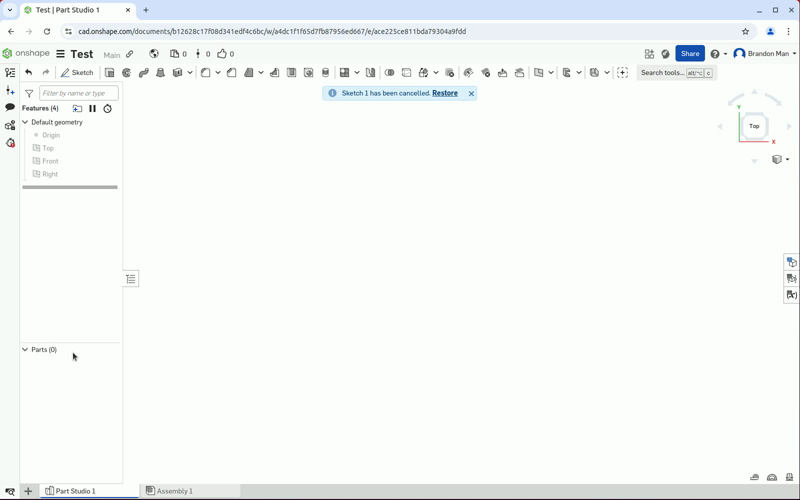
key(shift+p)
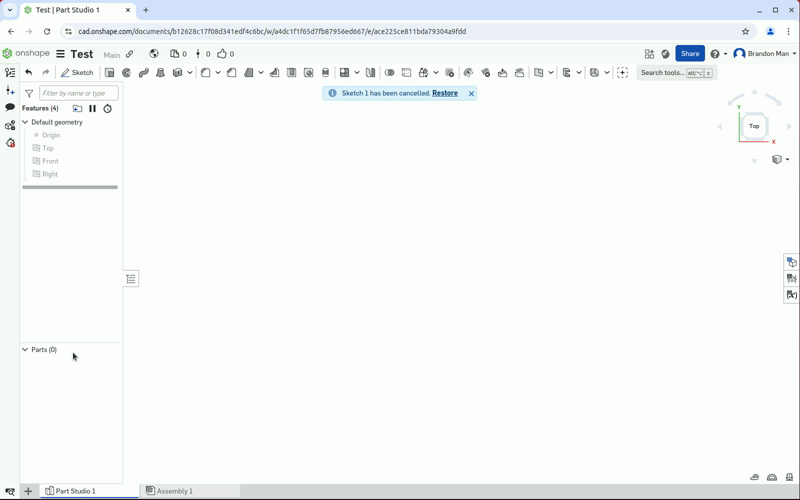
key(space)
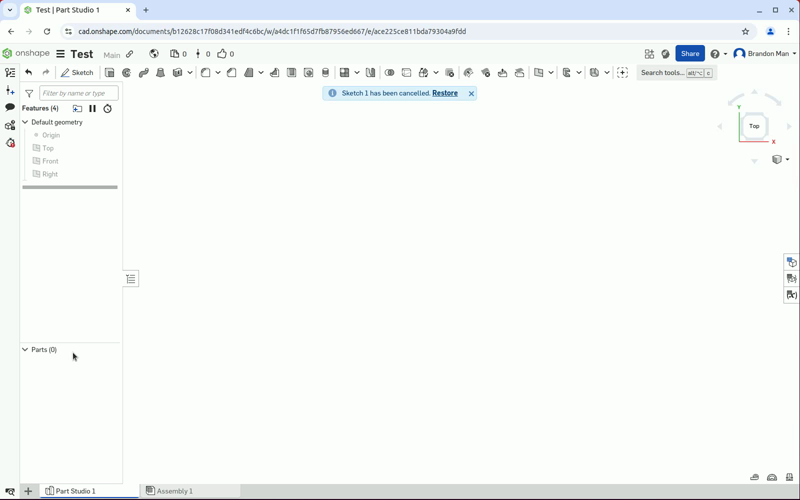
key_down(shift)
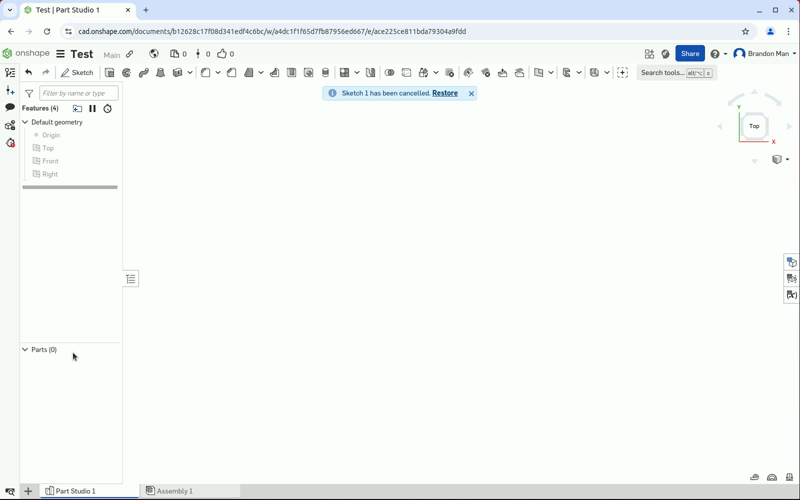
key(up)
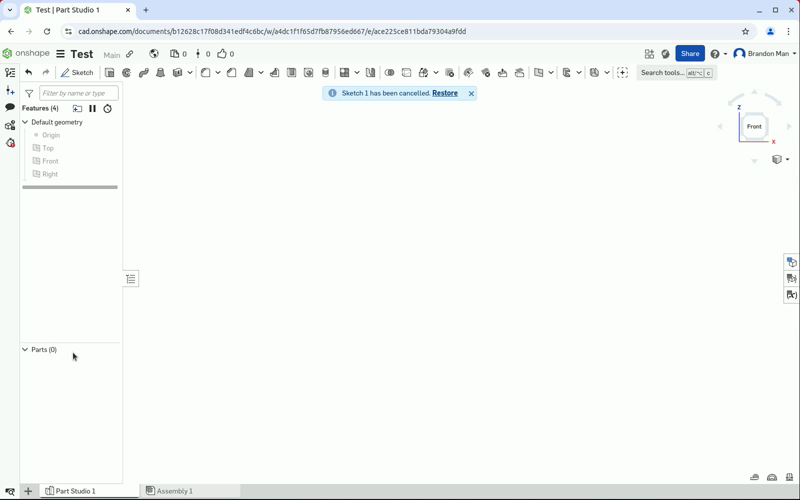
key_up(shift)
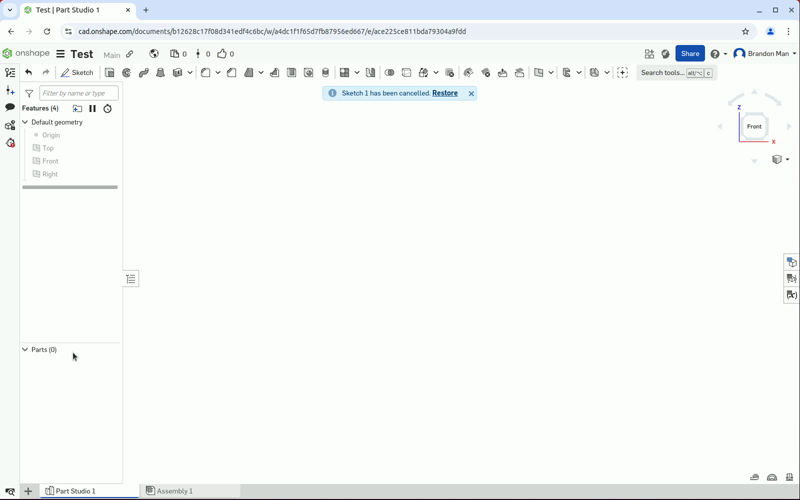
key(space)
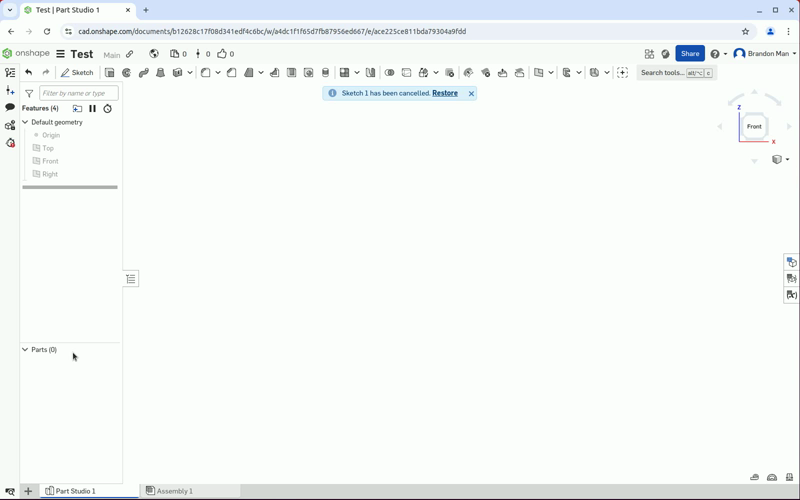
key_down(shift)
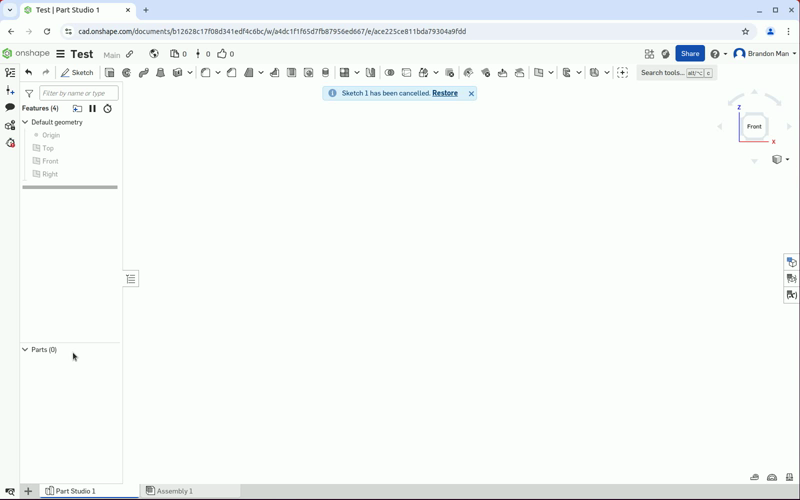
key(left)
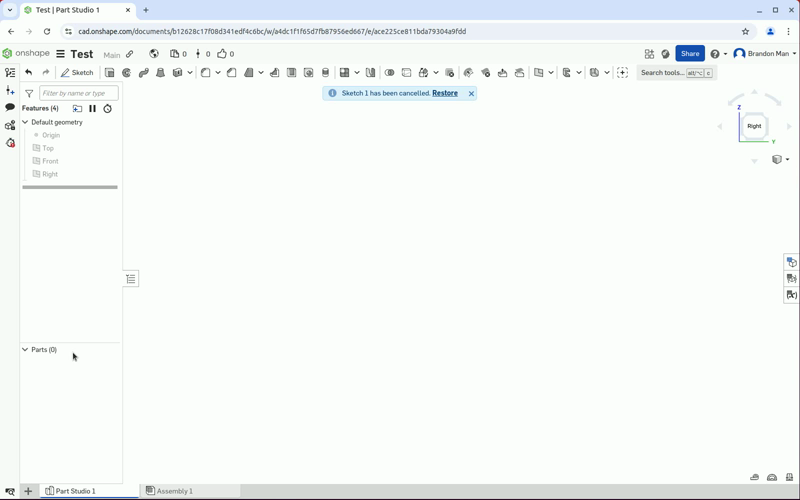
key_up(shift)
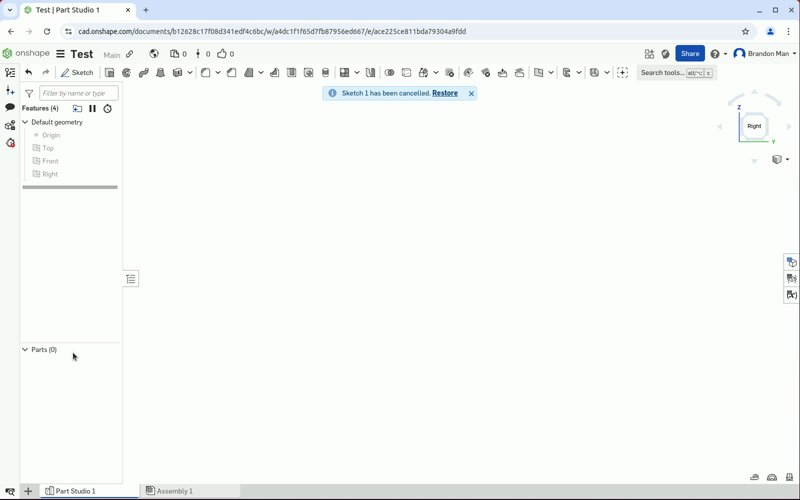
mouse_move(73, 352)
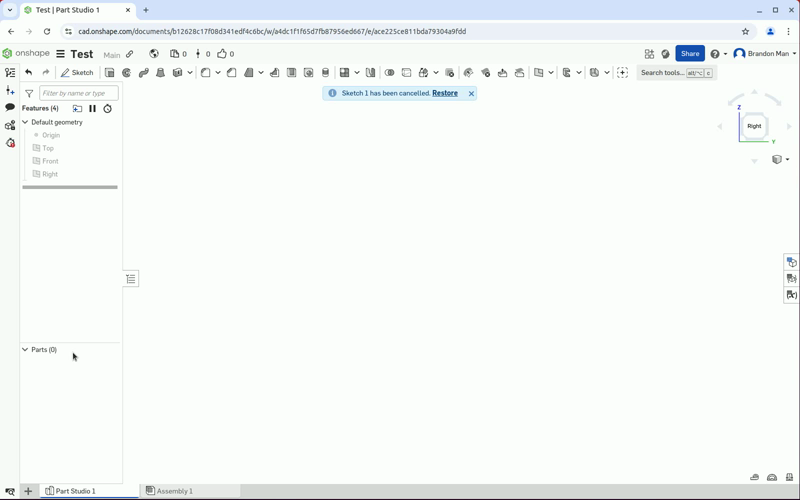
key(shift+y)
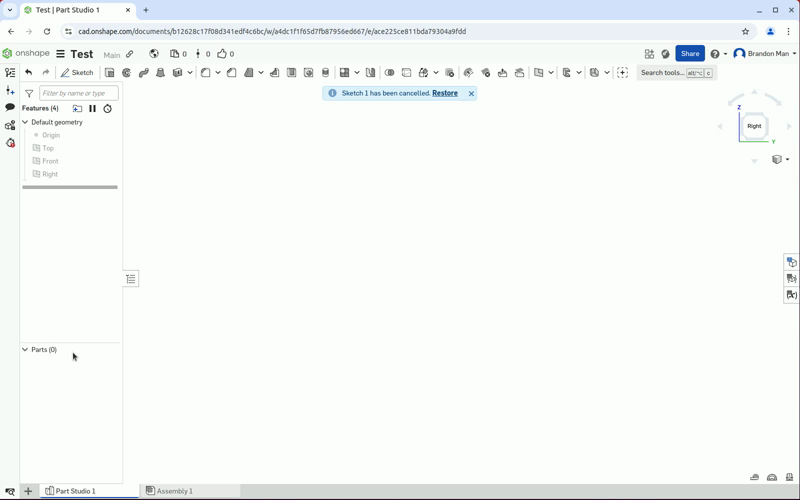
key(shift+s)
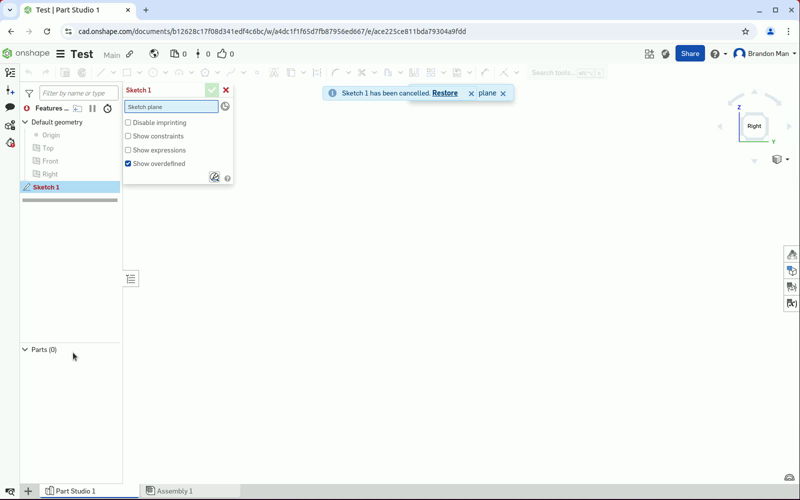
mouse_move(73, 176)
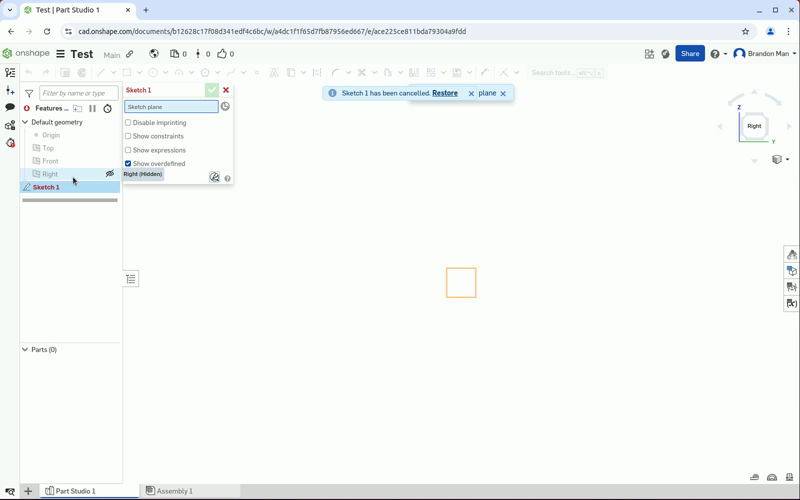
click(73, 176)
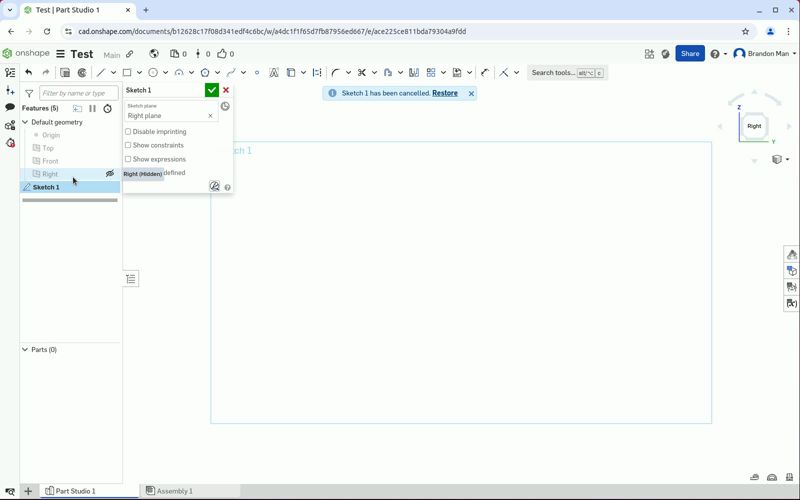
mouse_move(73, 352)
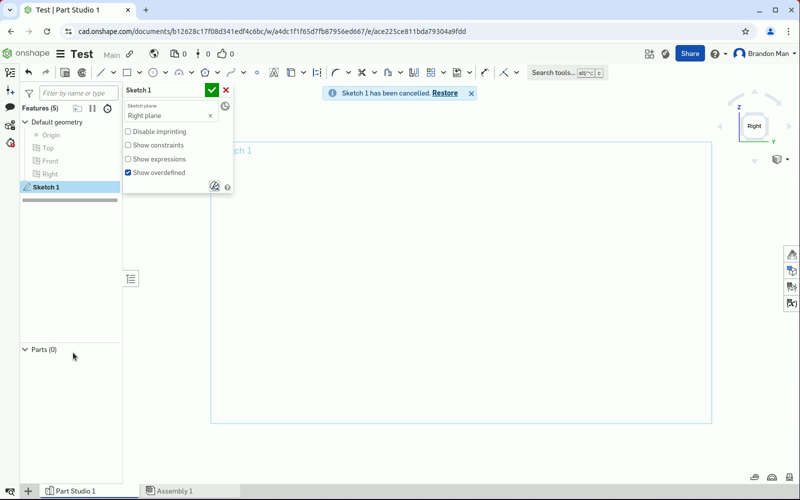
key(y)
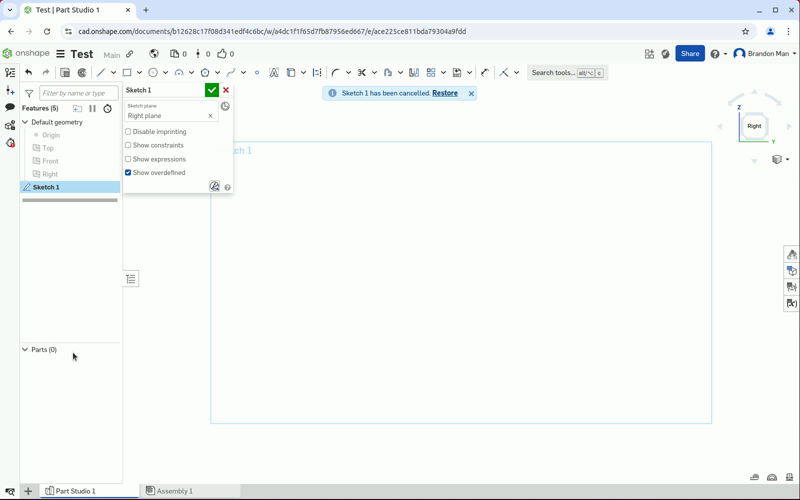
key(l)
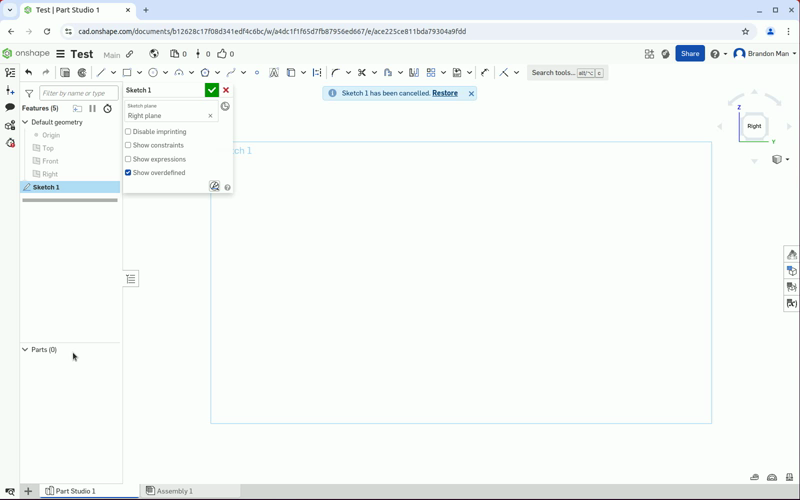
key_down(shift)
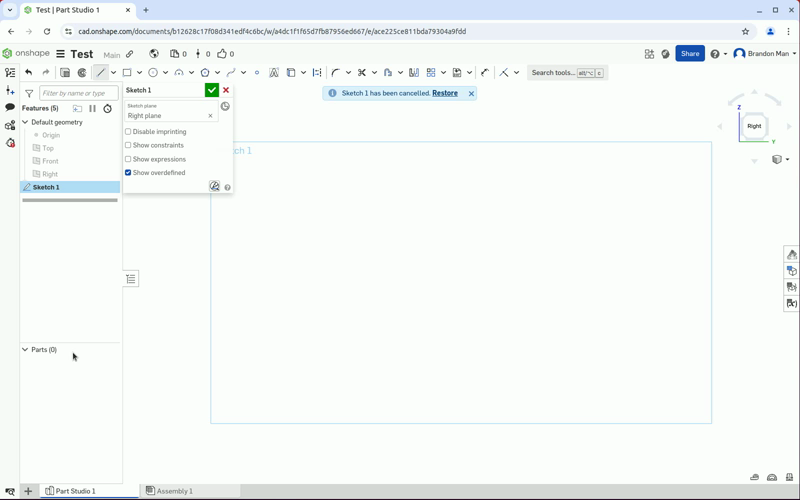
mouse_move(430, 200)
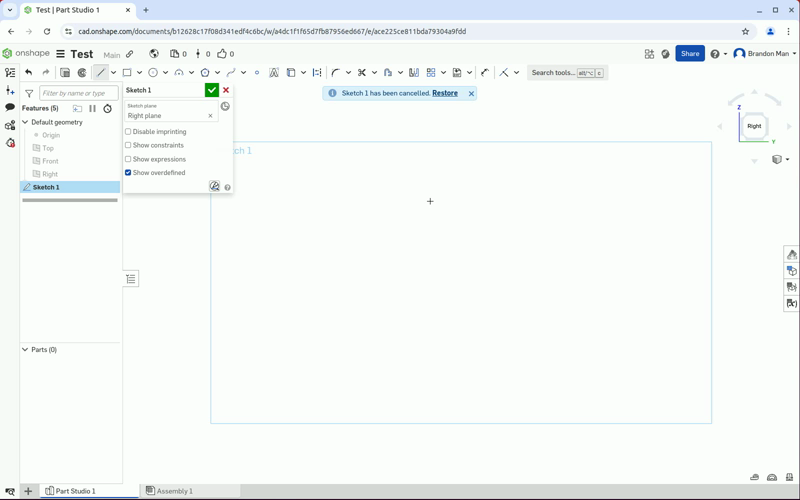
click(430, 200)
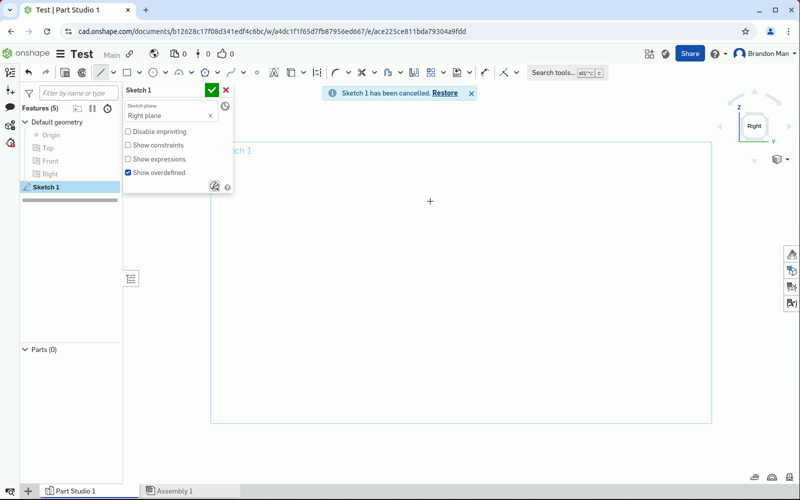
key_up(shift)
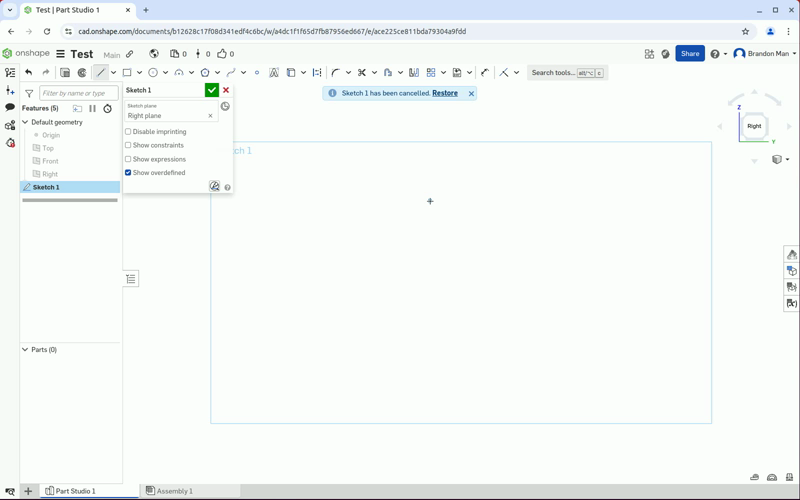
key_down(shift)
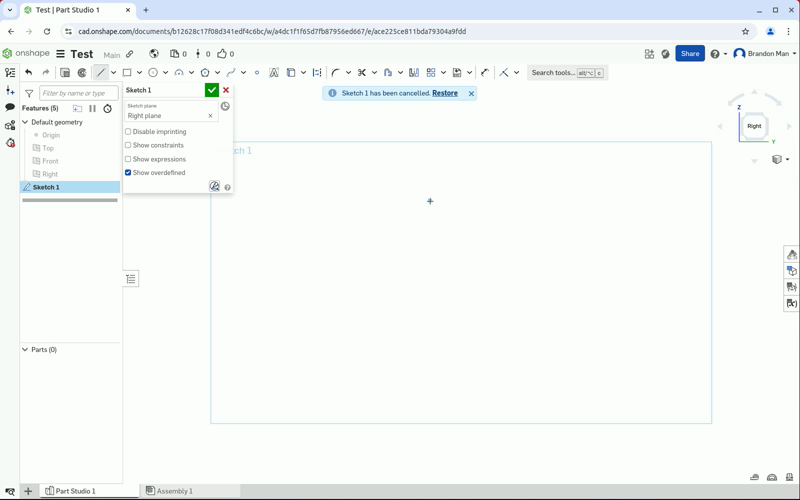
mouse_move(460, 200)
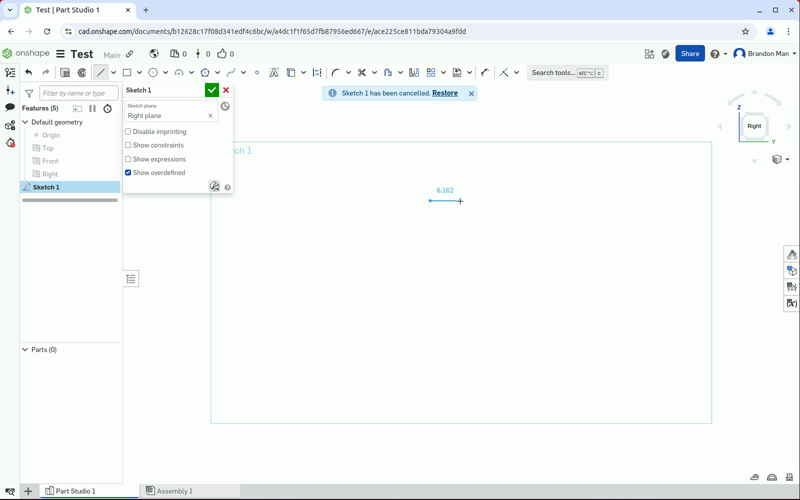
mouse_move(451, 200)
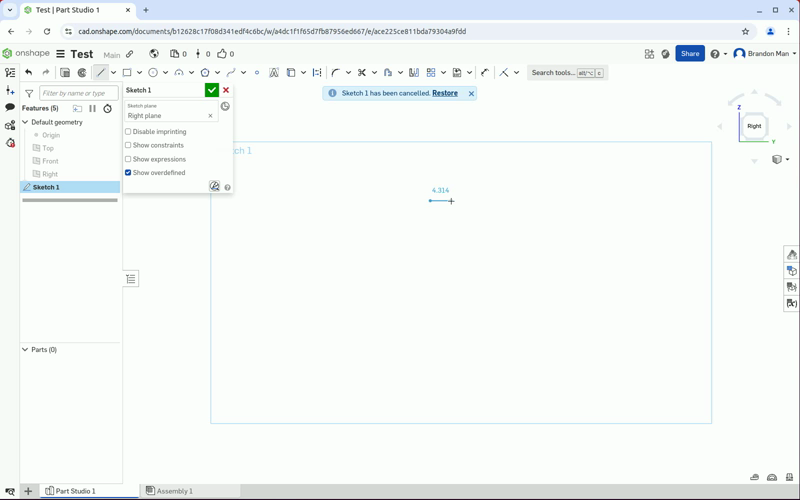
click(451, 200)
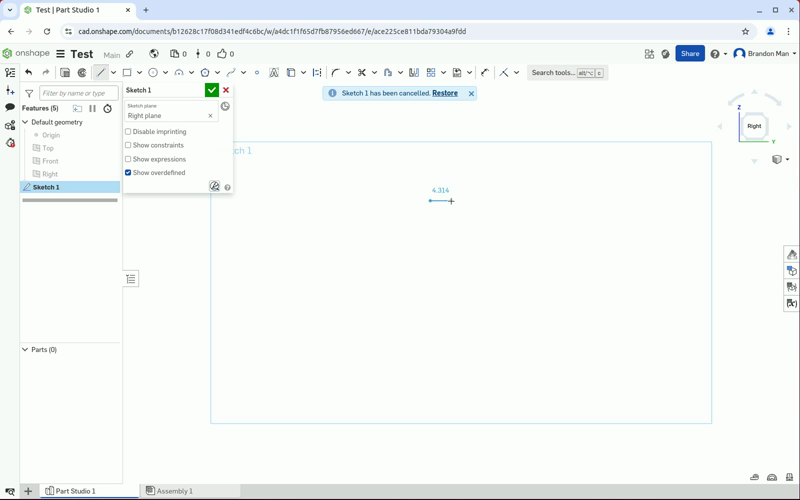
key_up(shift)
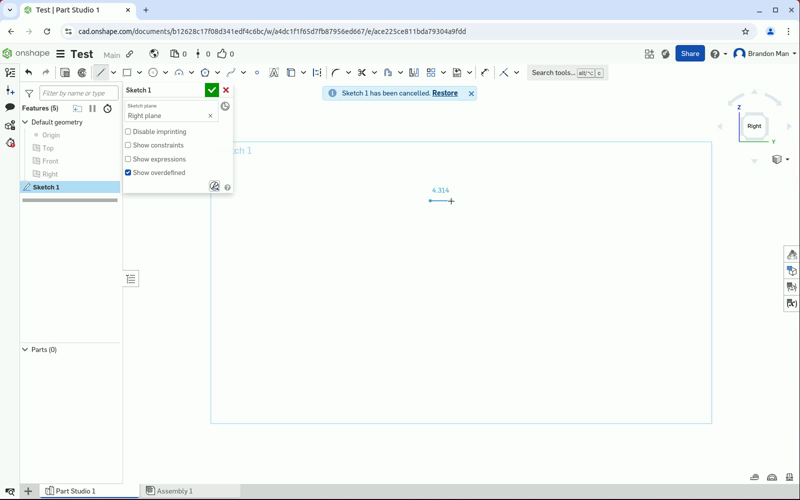
key(esc)
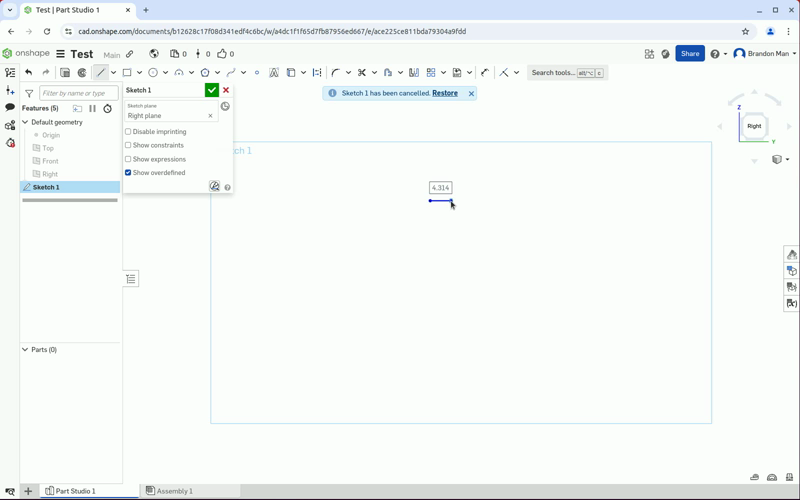
key(a)
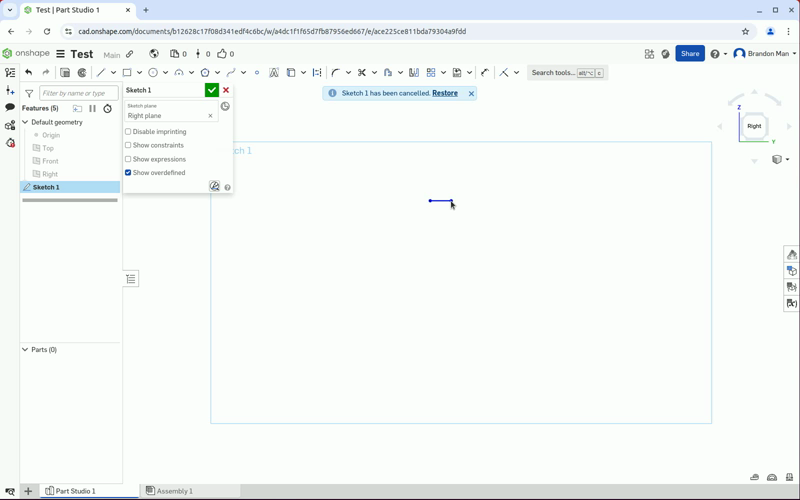
mouse_move(451, 200)
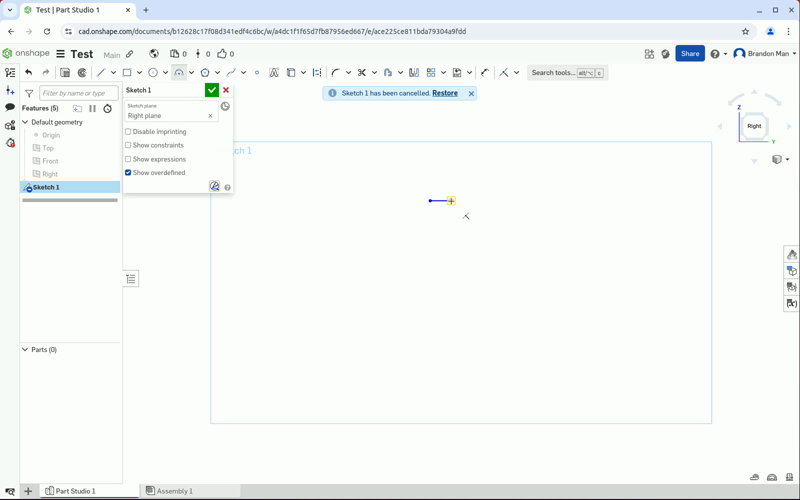
click(451, 200)
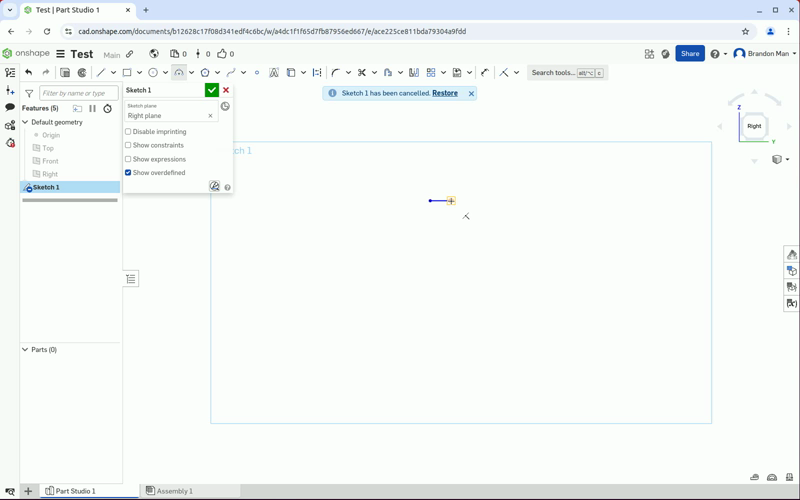
key_down(shift)
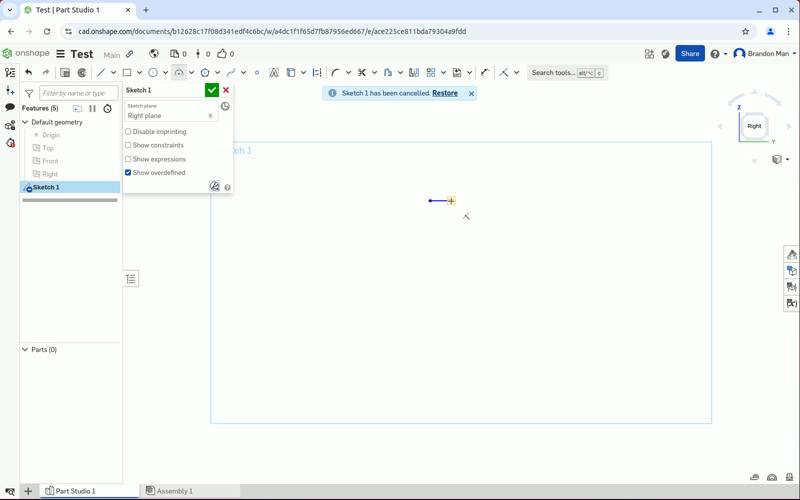
mouse_move(470, 200)
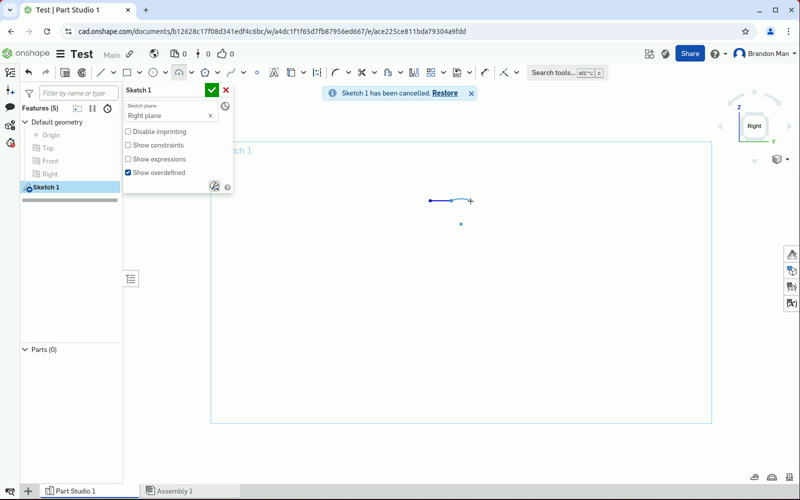
click(470, 200)
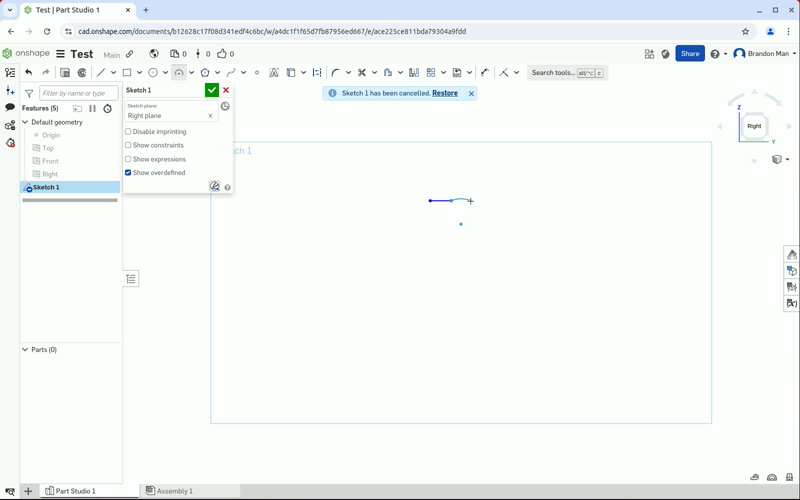
mouse_move(461, 190)
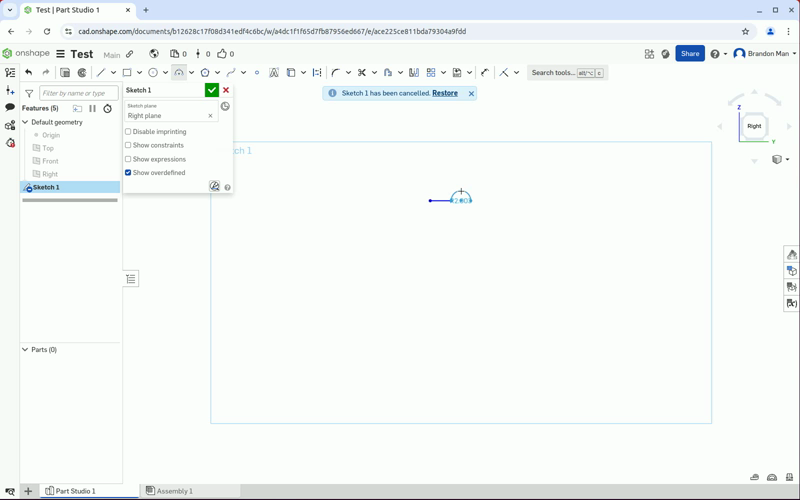
click(461, 190)
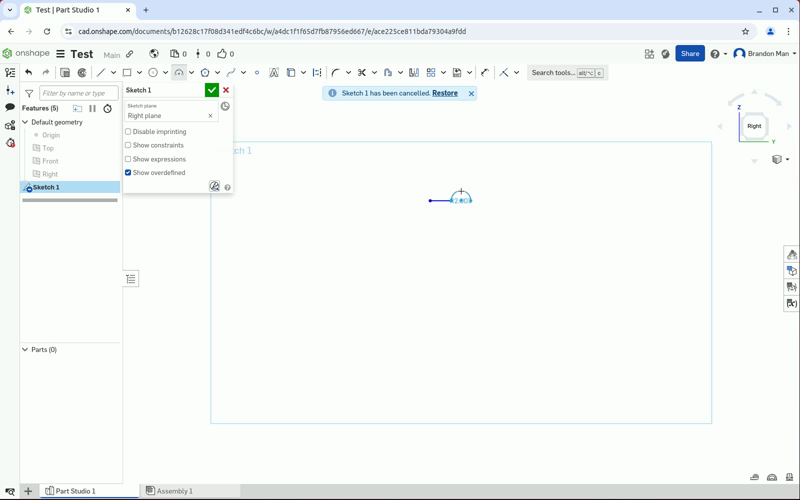
key_up(shift)
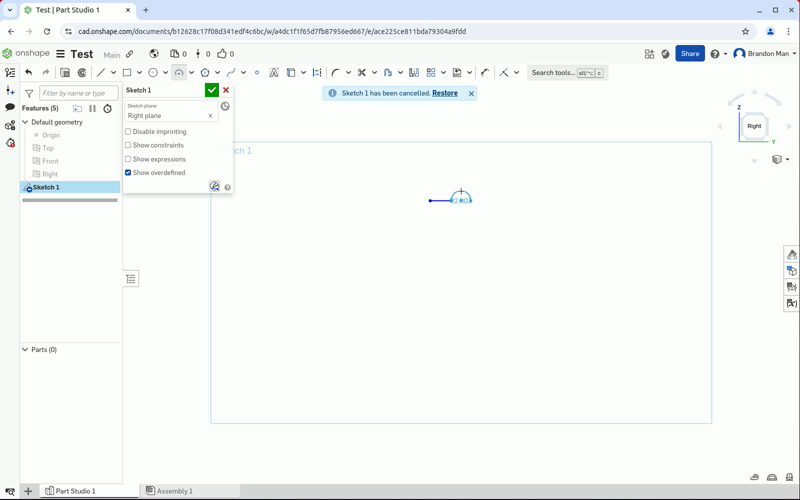
key(esc)
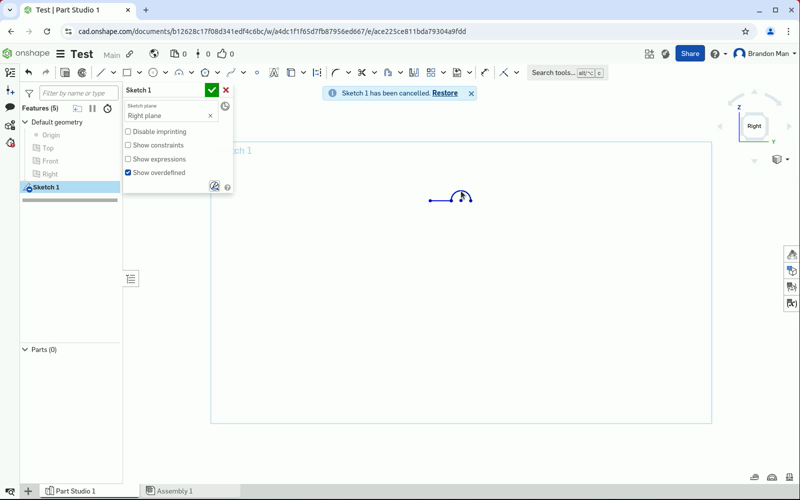
key(l)
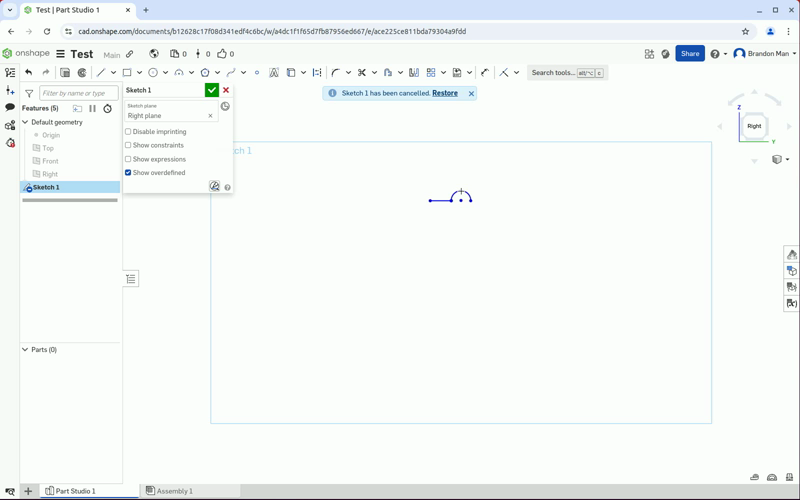
mouse_move(470, 200)
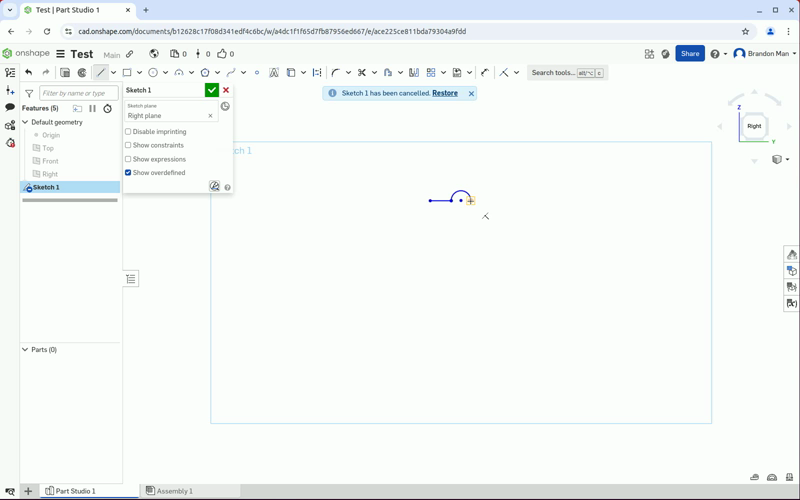
click(470, 200)
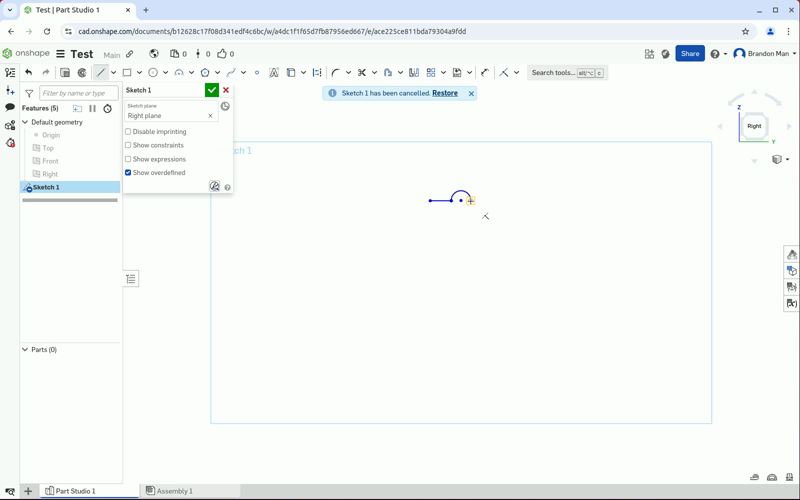
key_down(shift)
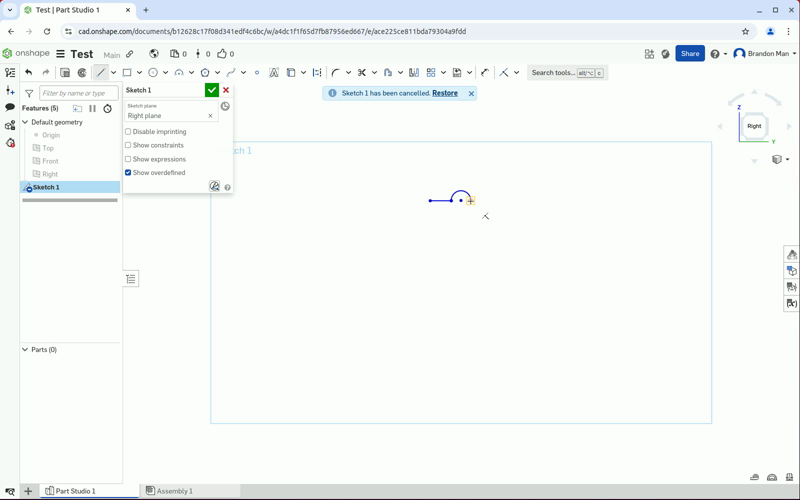
mouse_move(501, 200)
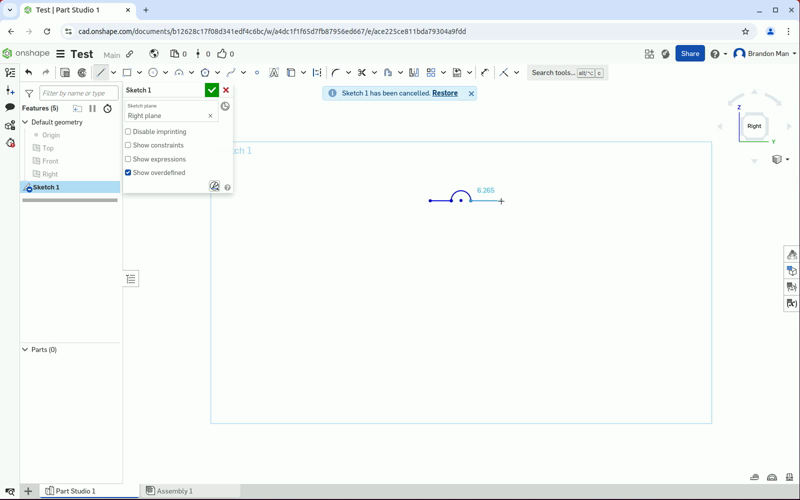
mouse_move(491, 200)
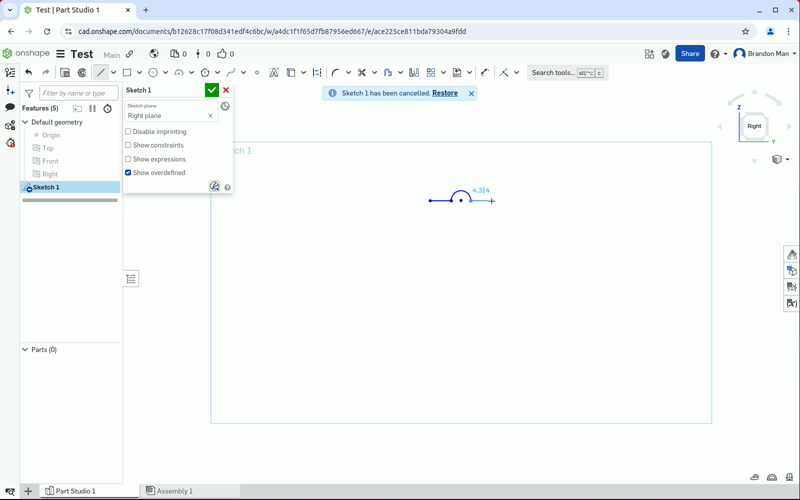
click(491, 200)
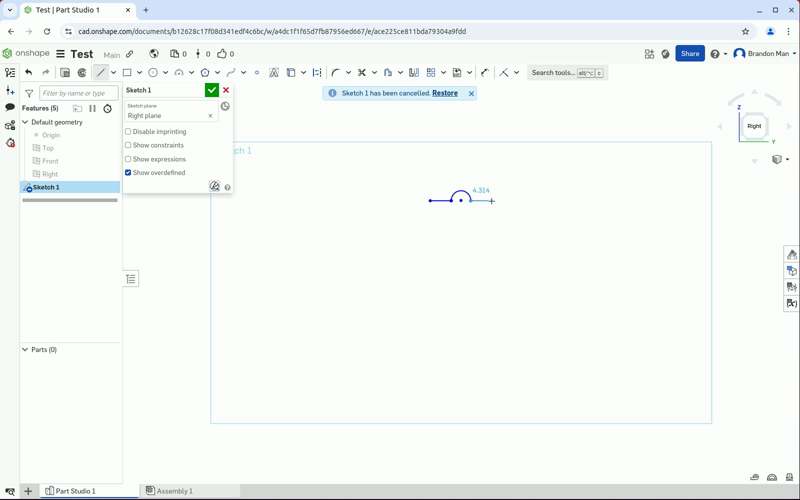
key_up(shift)
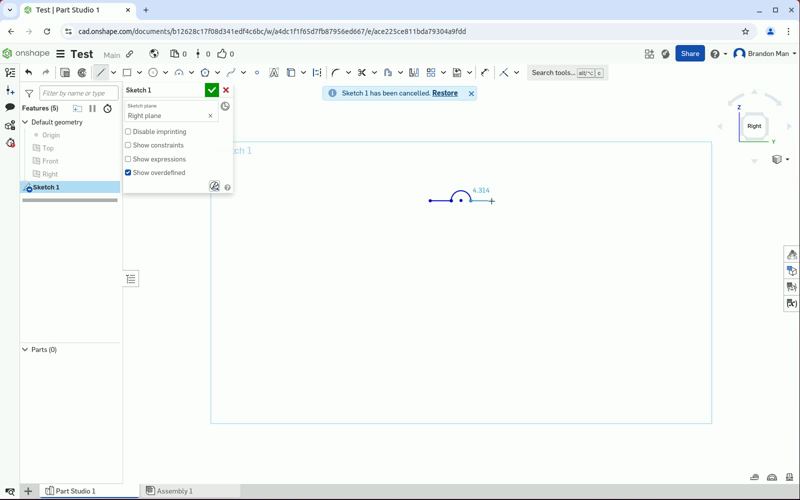
key(esc)
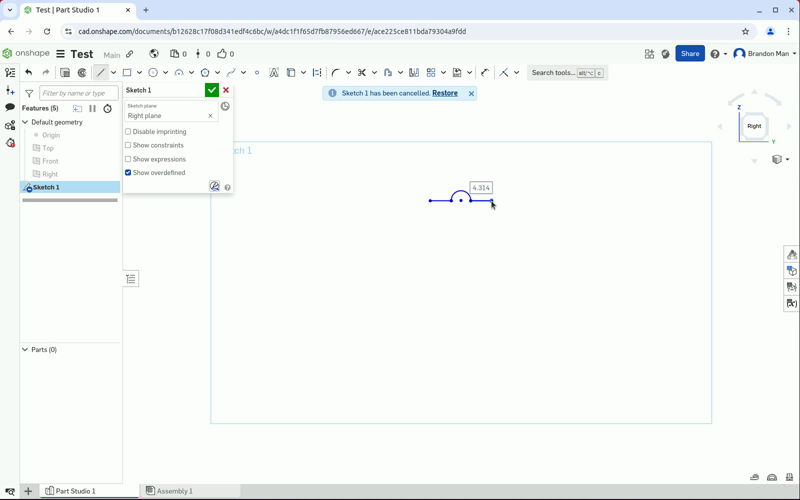
key(a)
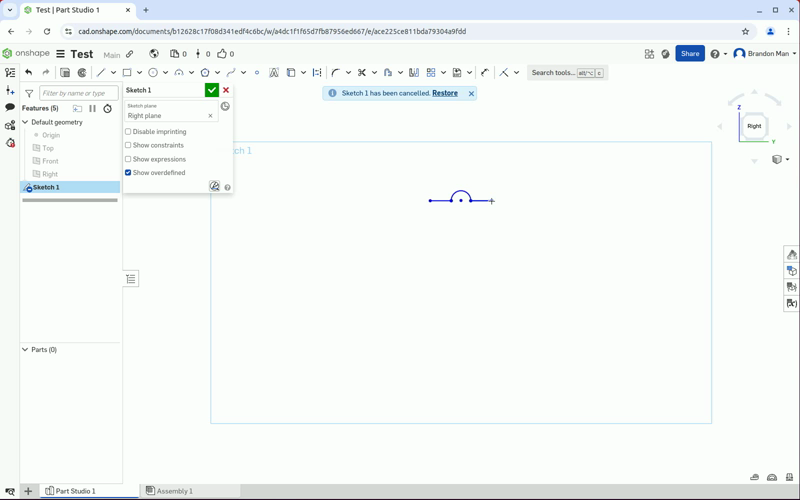
mouse_move(491, 200)
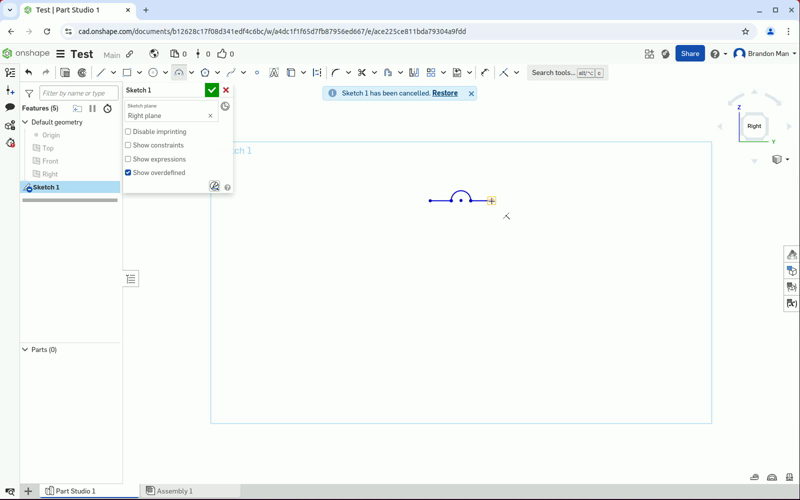
click(491, 200)
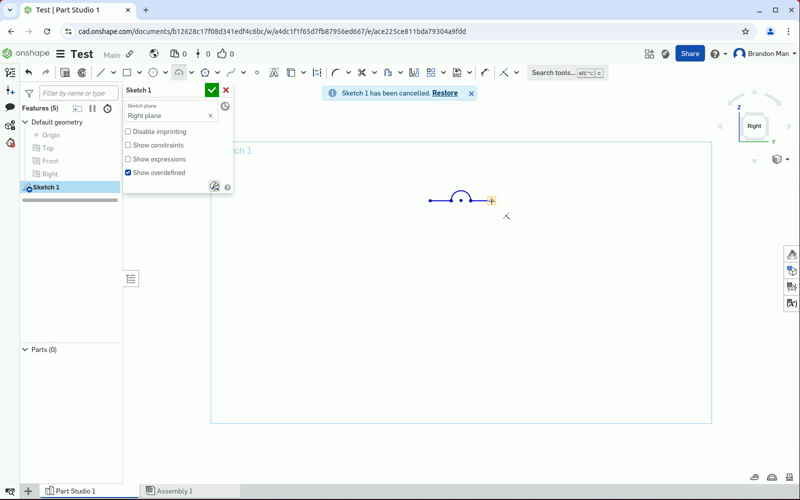
mouse_move(430, 200)
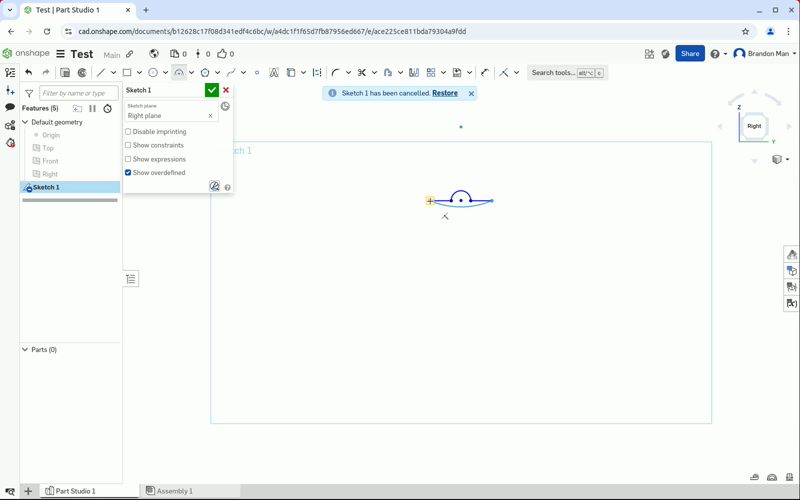
click(430, 200)
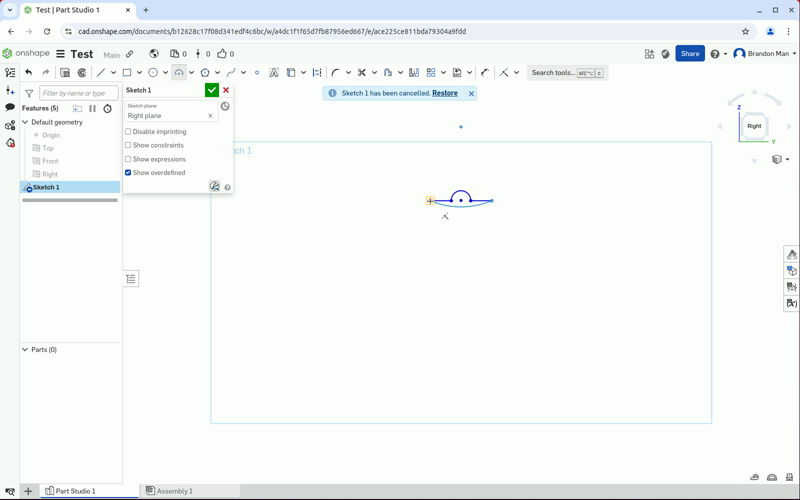
key_down(shift)
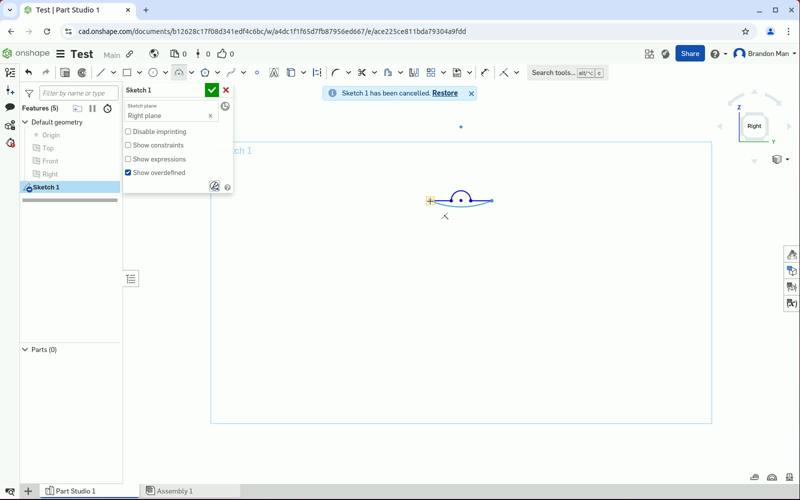
mouse_move(461, 170)
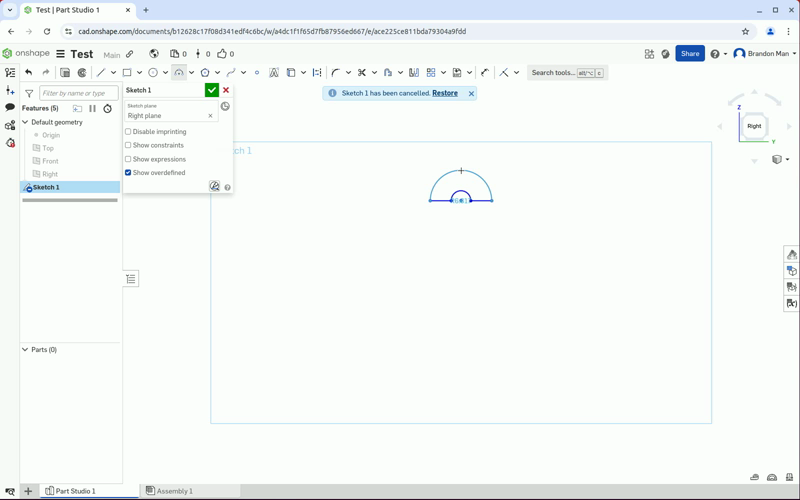
click(461, 170)
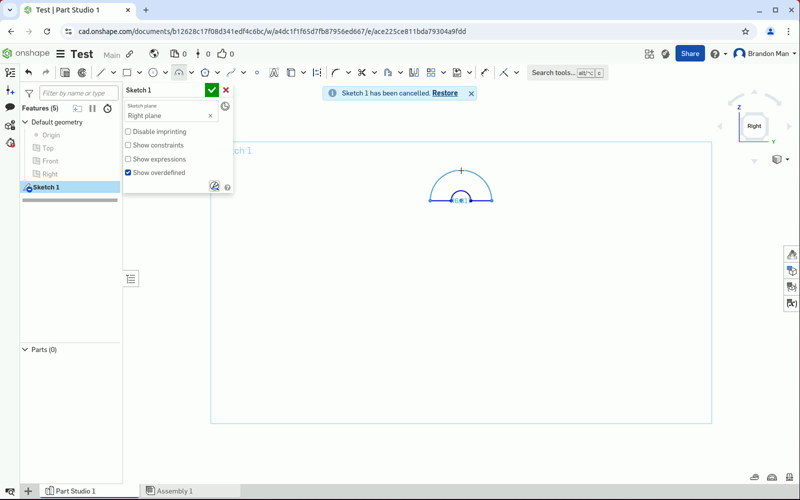
key_up(shift)
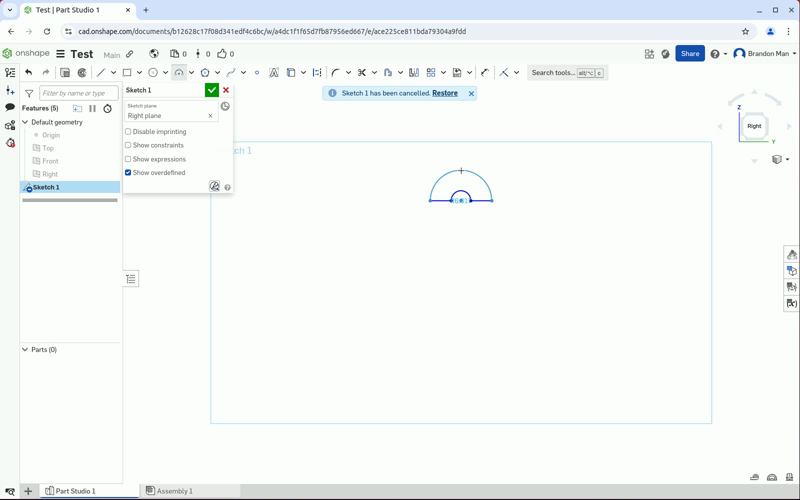
key(esc)
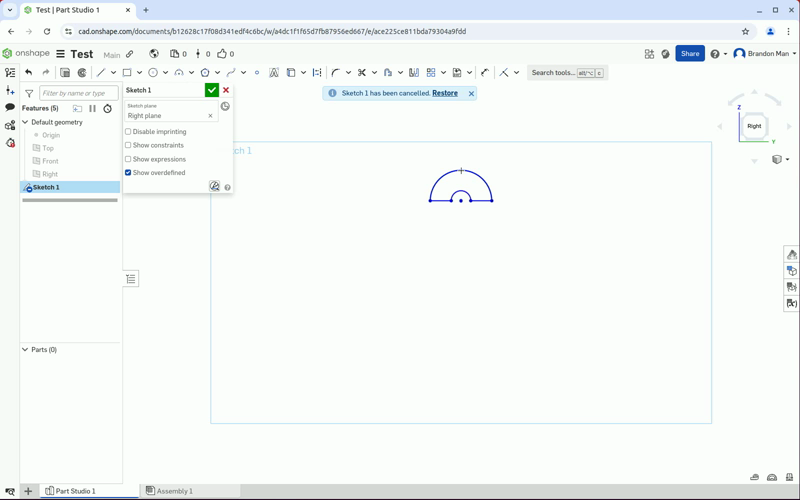
mouse_move(459, 186)
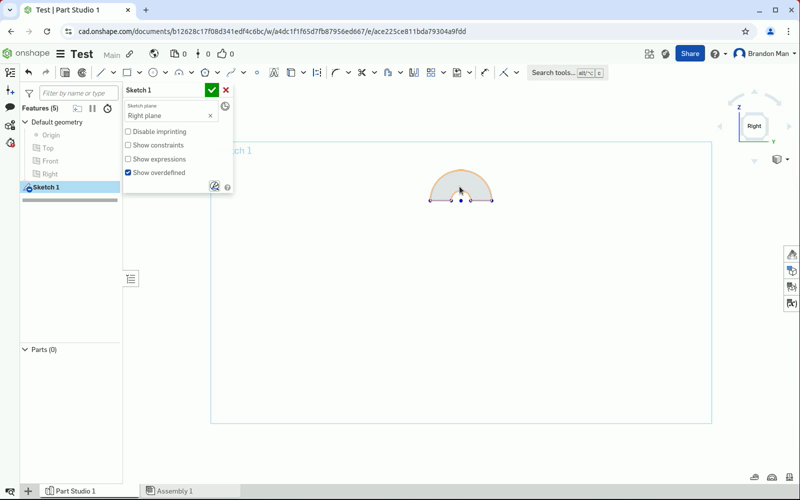
scroll(6)
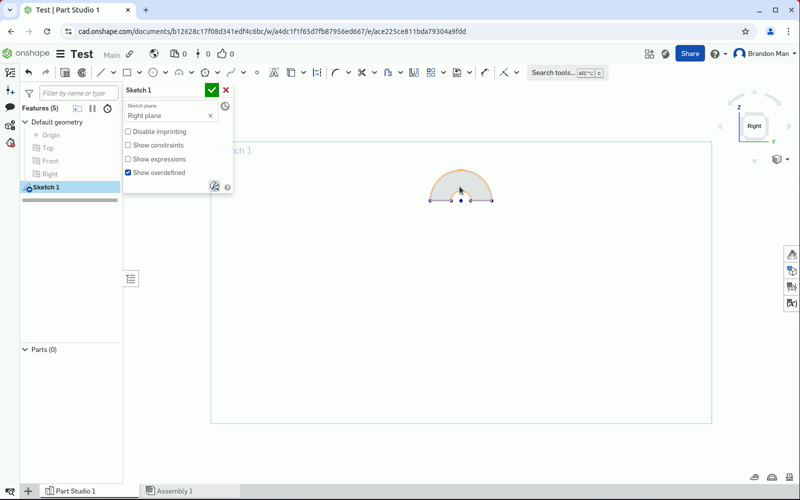
scroll(6)
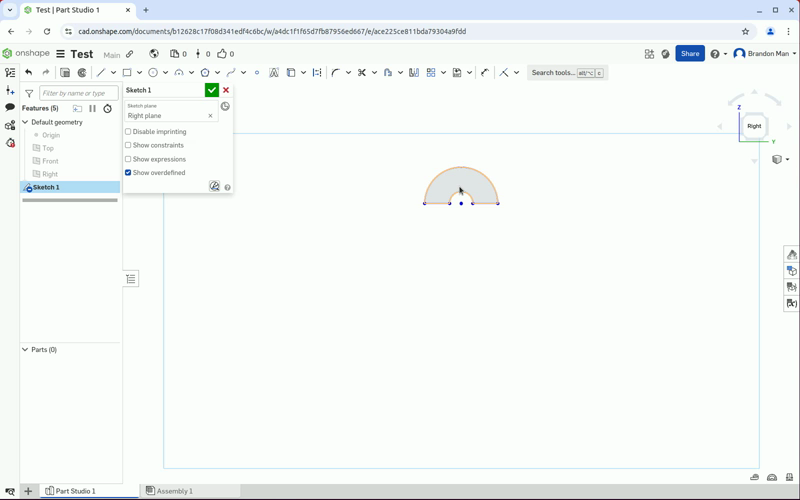
scroll(6)
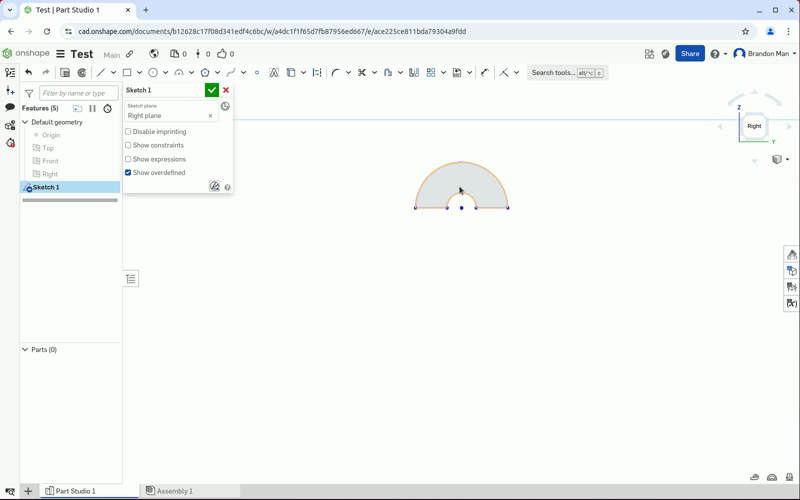
scroll(6)
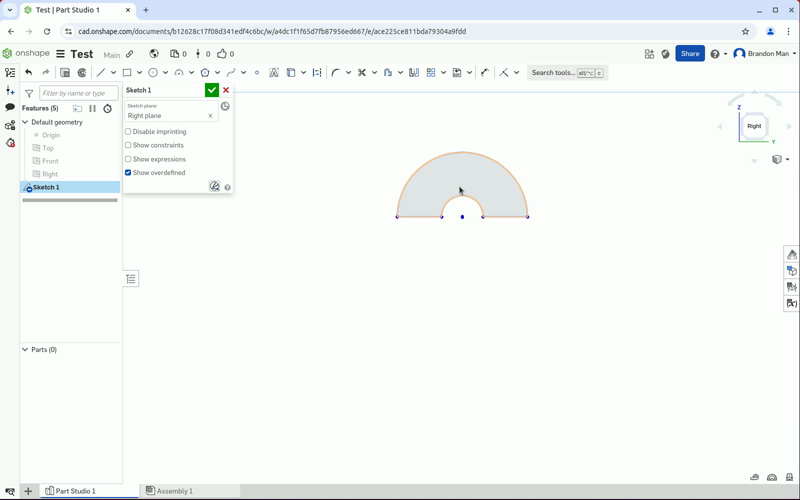
scroll(6)
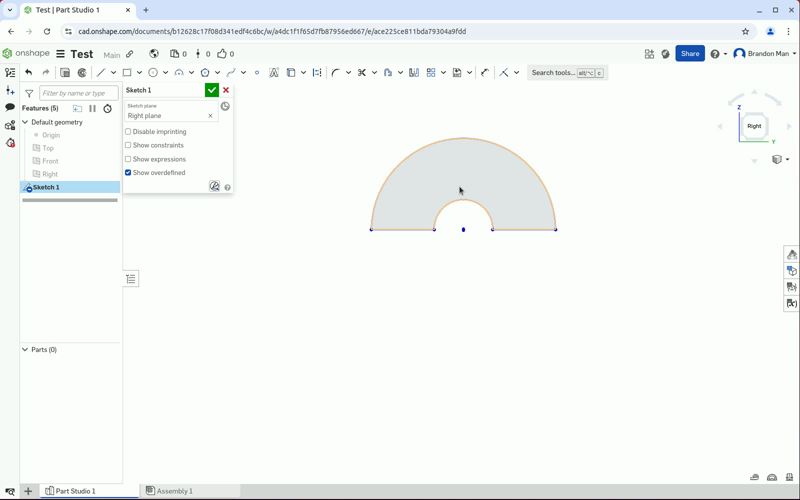
scroll(6)
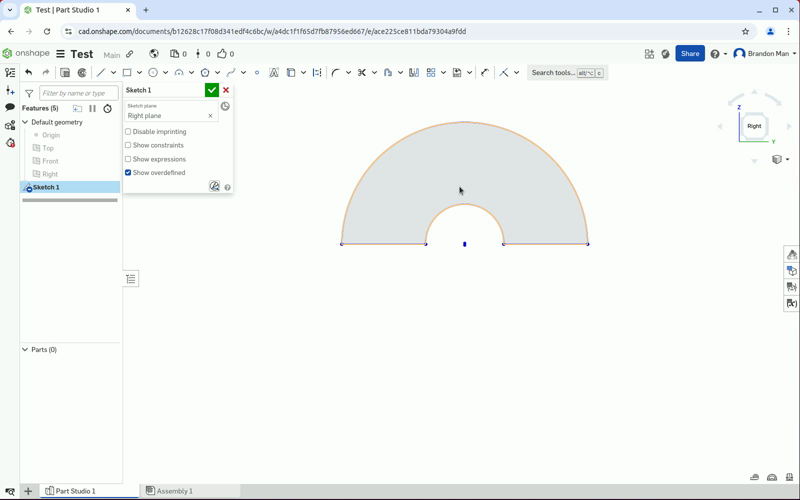
scroll(6)
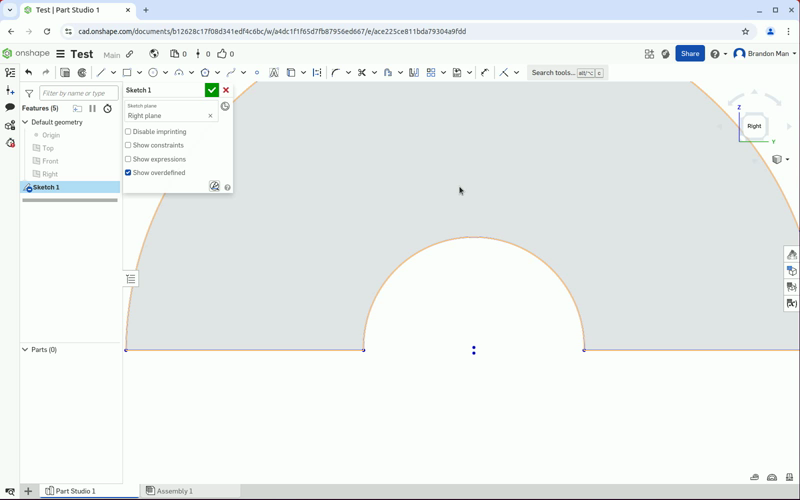
click(459, 186)
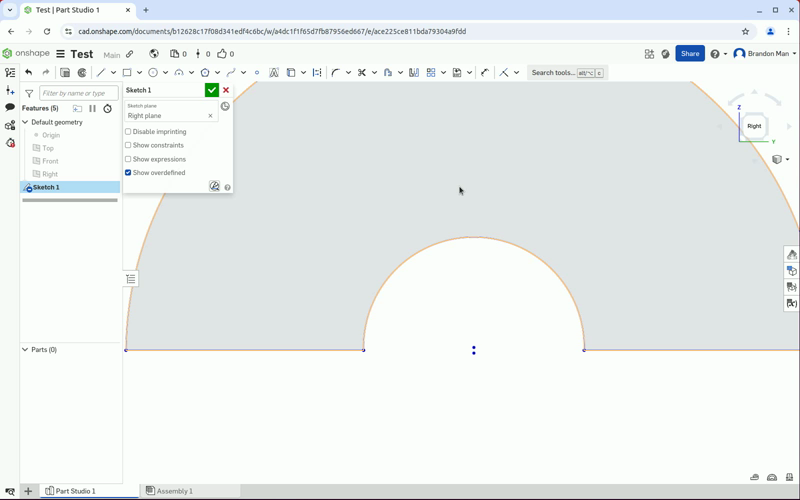
scroll(-6)
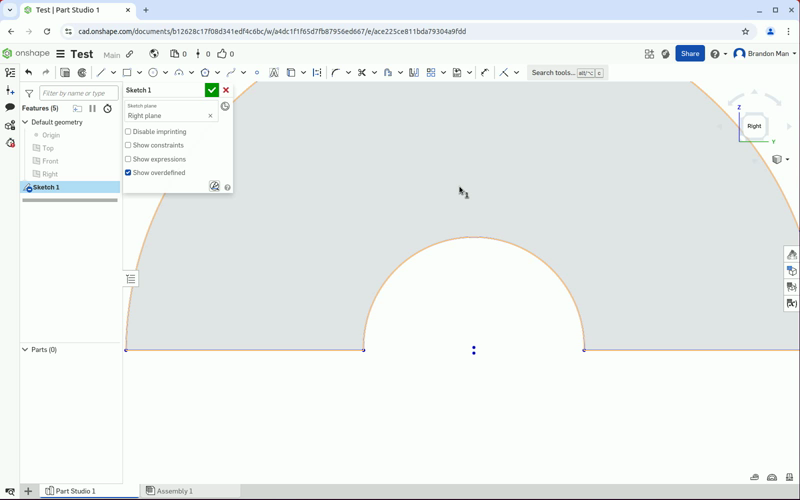
scroll(-6)
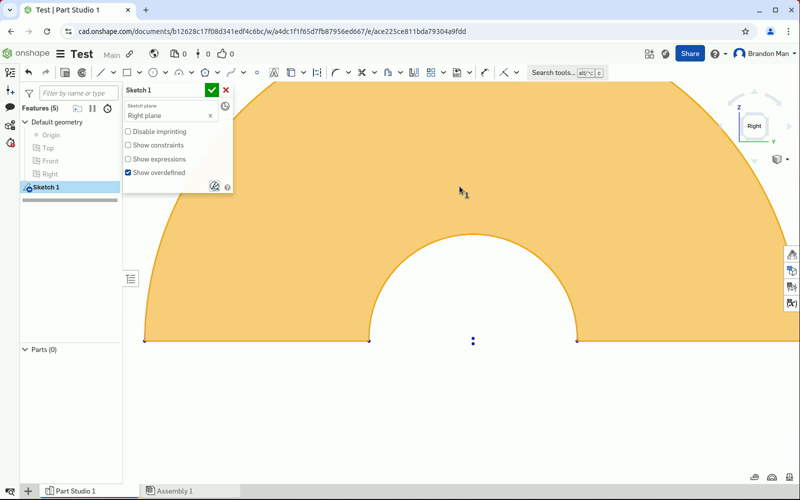
scroll(-6)
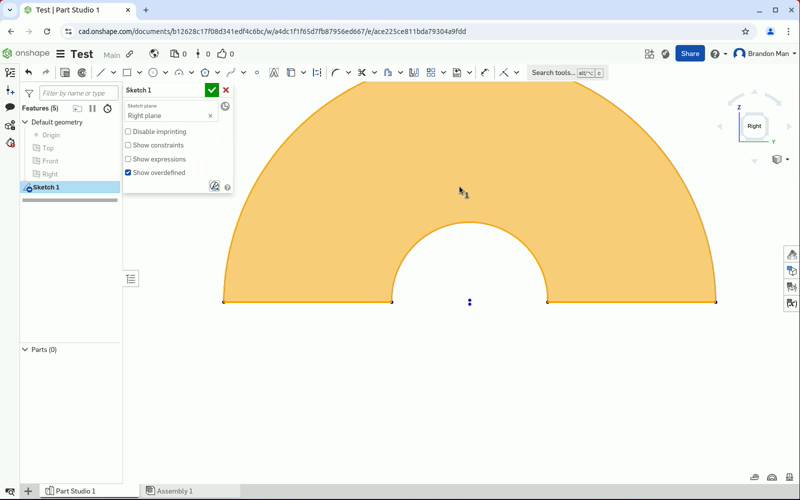
scroll(-6)
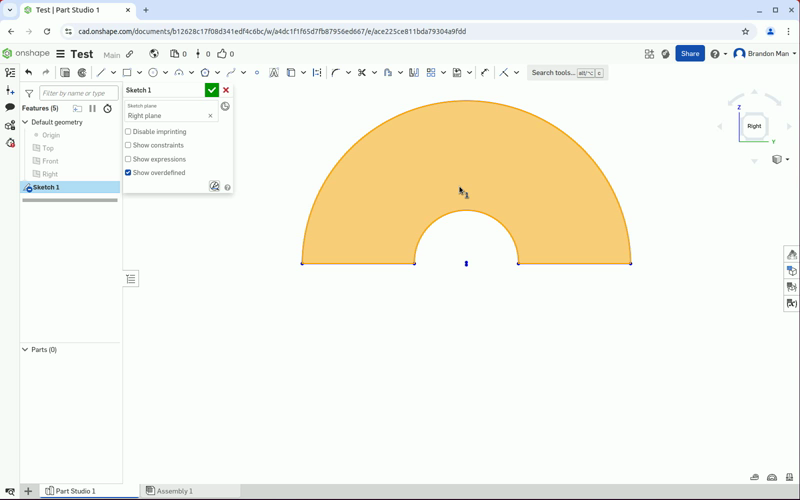
scroll(-6)
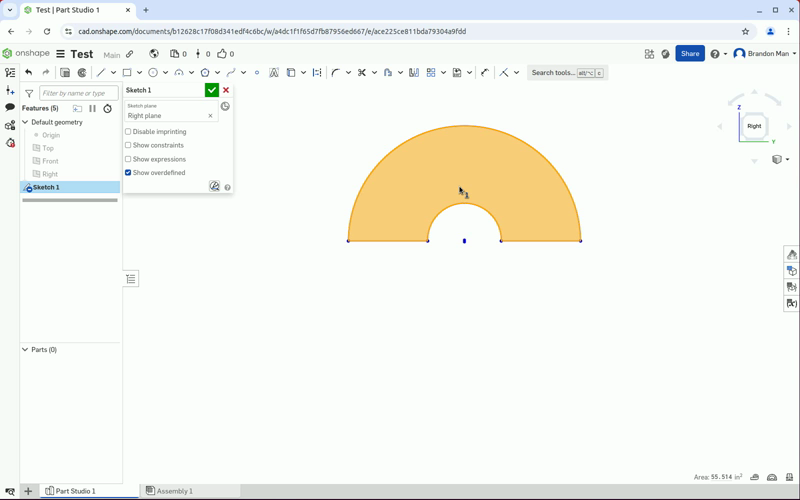
scroll(-6)
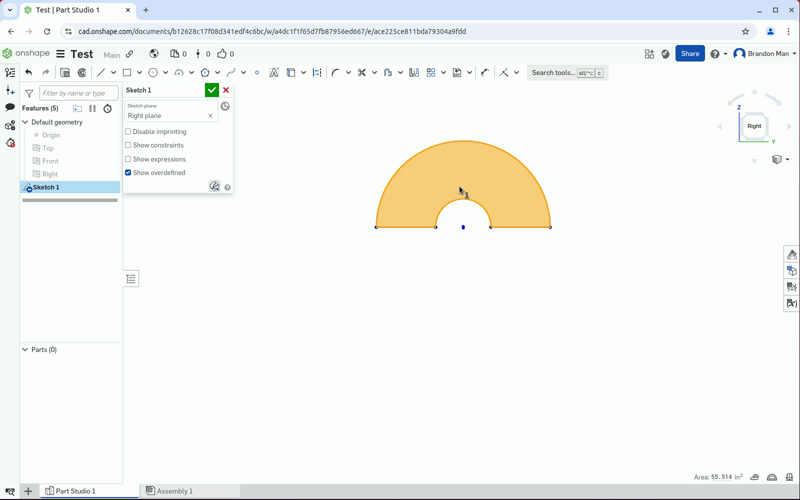
scroll(-6)
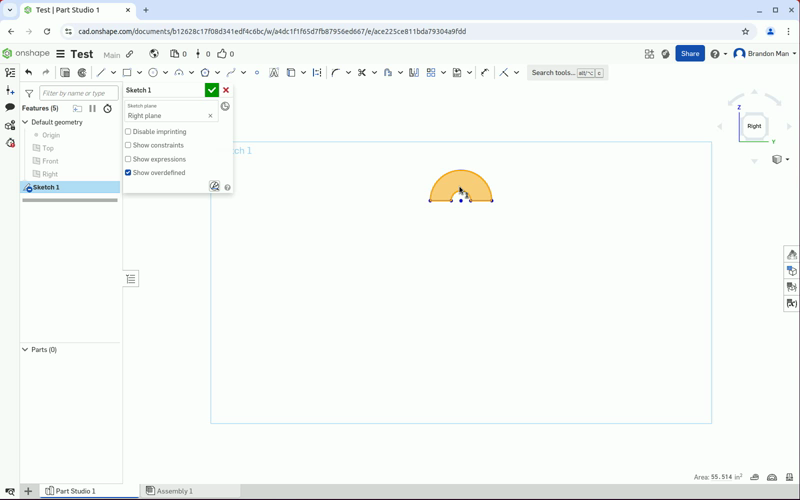
mouse_move(73, 352)
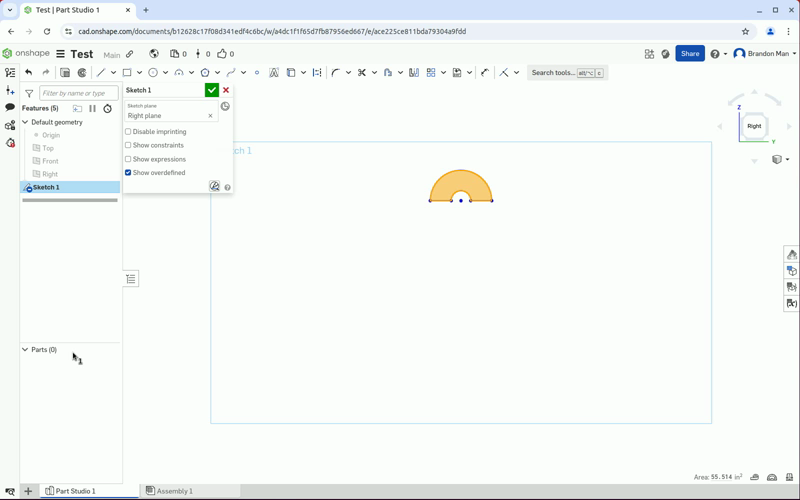
key(shift+y)
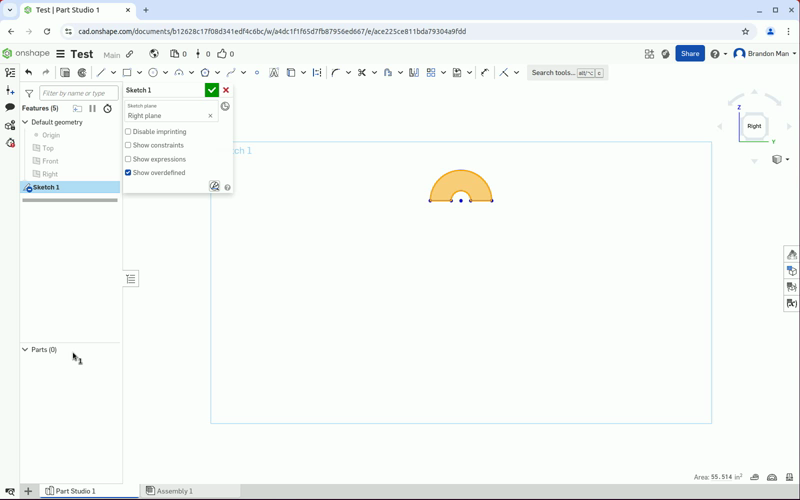
key(shift+e)
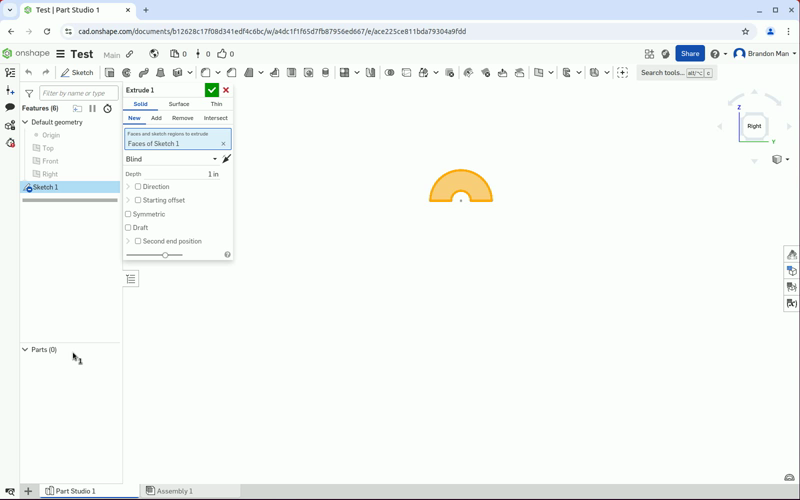
mouse_move(143, 106)
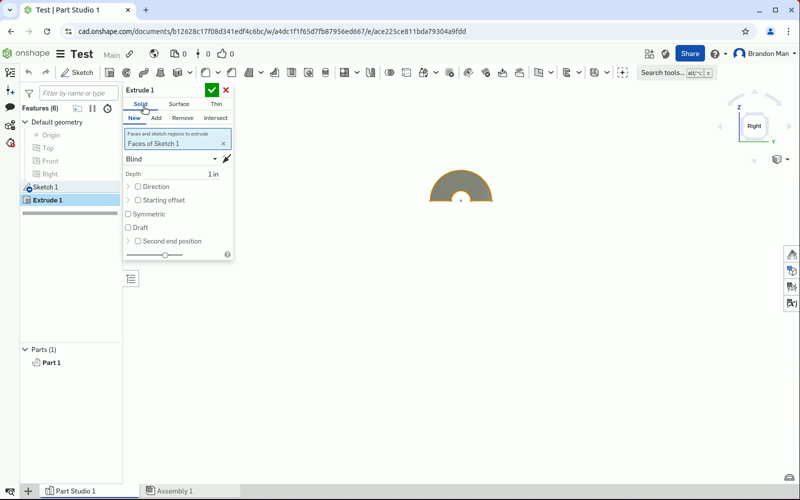
click(143, 106)
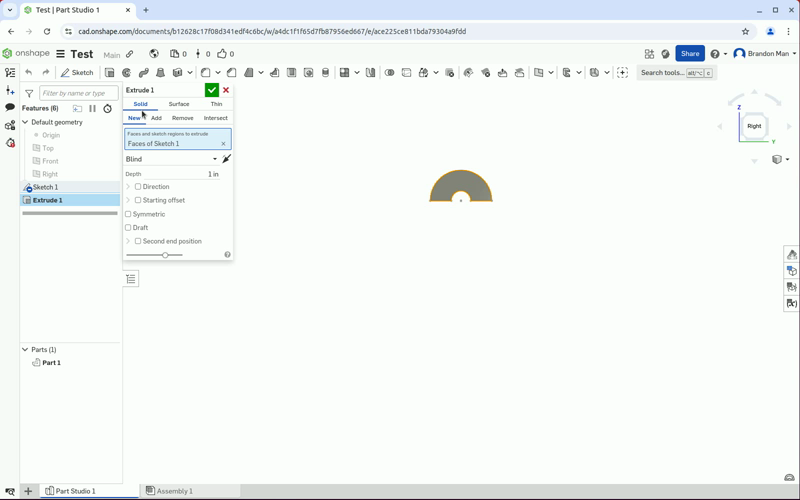
mouse_move(137, 120)
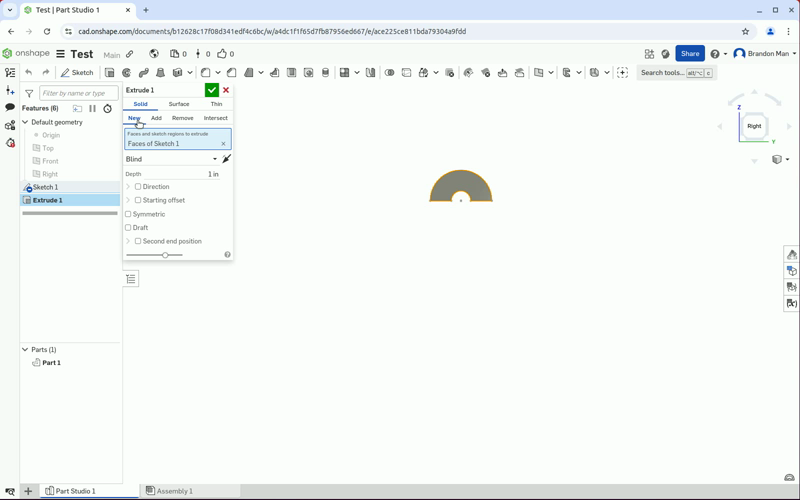
click(137, 120)
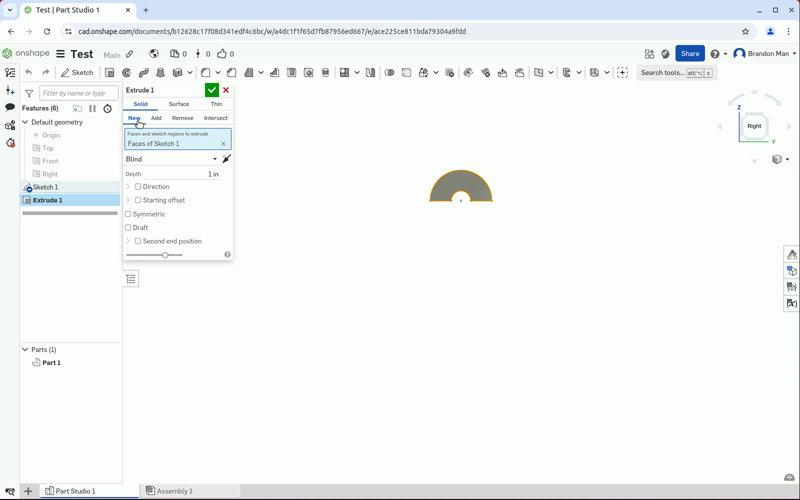
key(tab, 4)
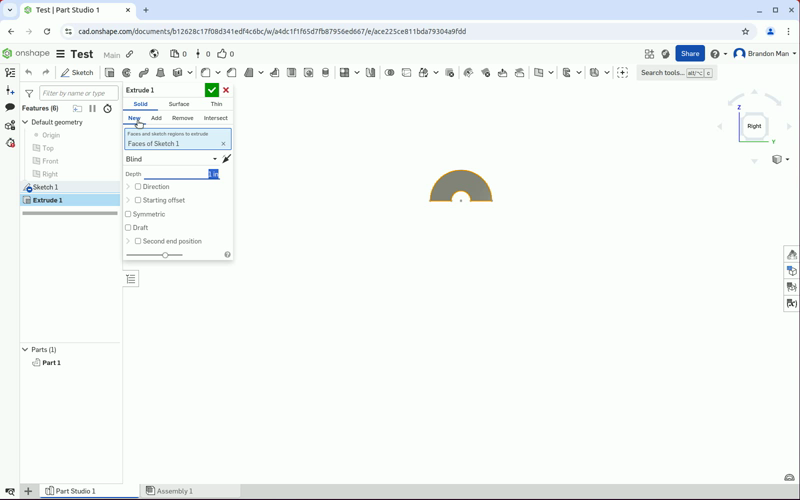
text(4.092)
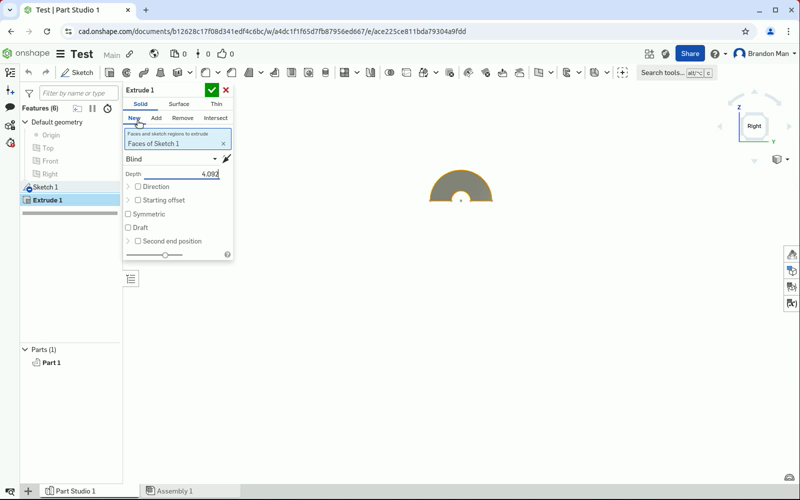
key(enter)
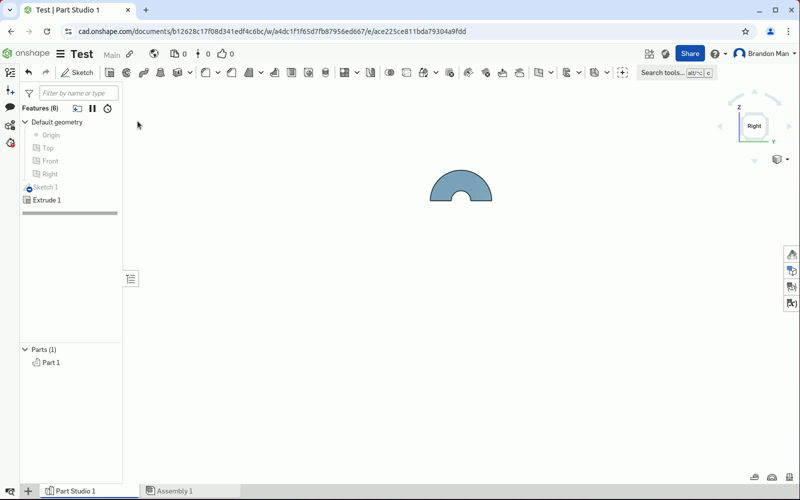
key(shift+h)
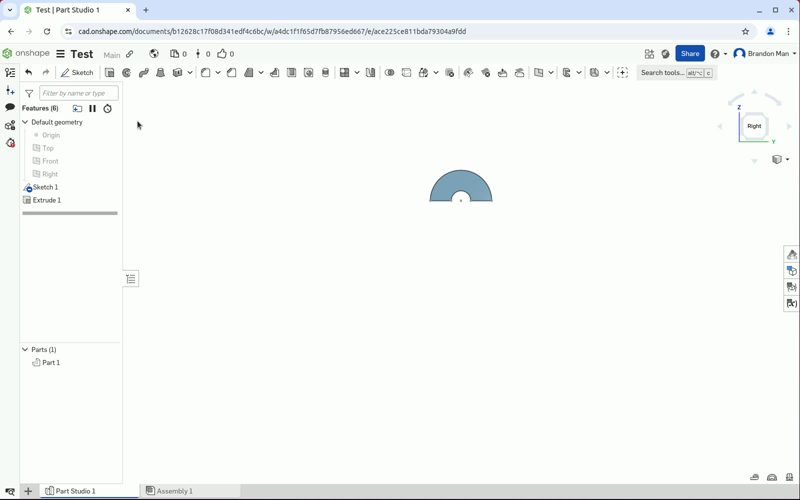
key(shift+h)
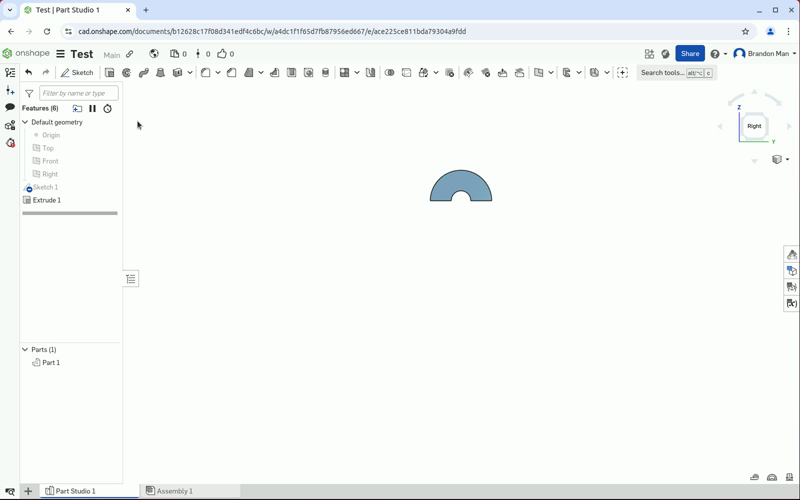
mouse_move(73, 189)
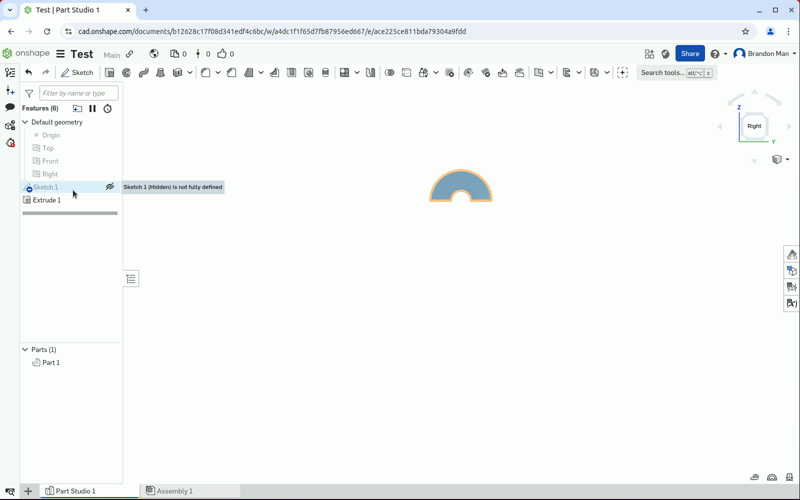
click(73, 189)
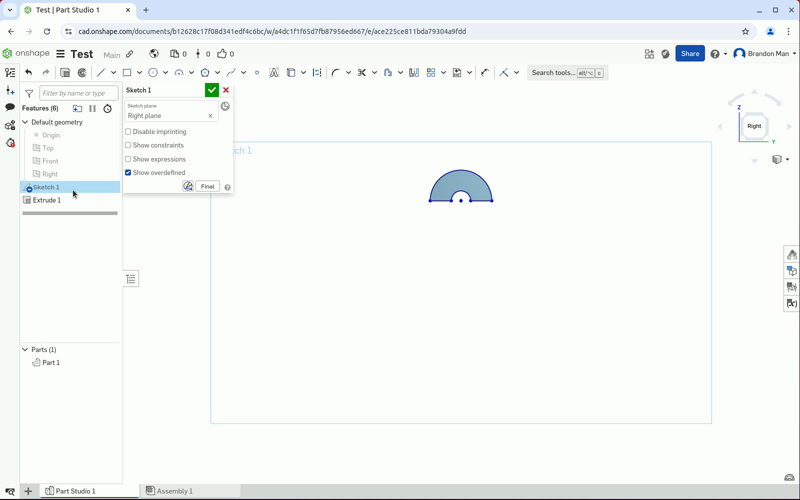
mouse_move(229, 92)
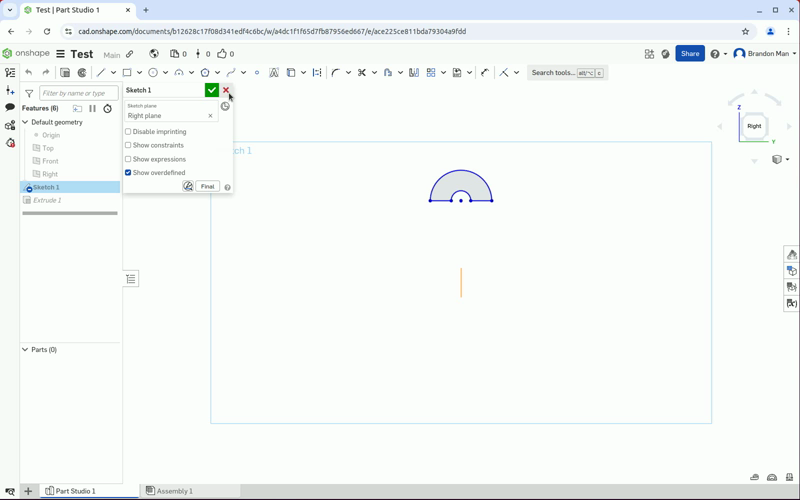
click(229, 92)
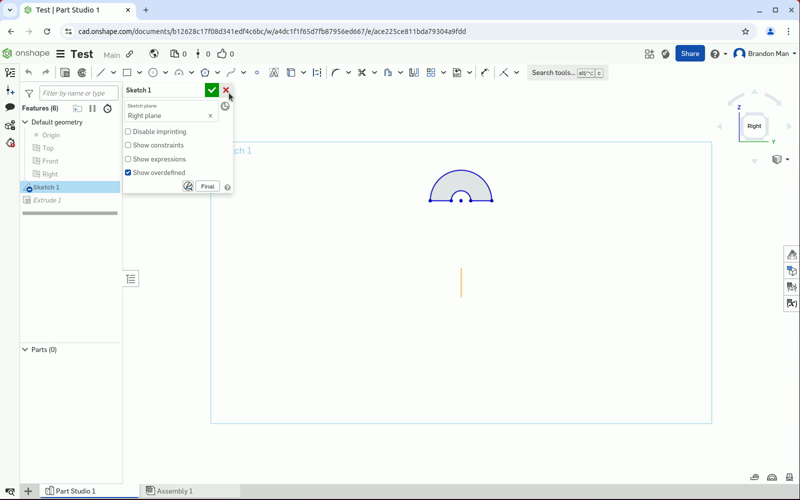
key(shift+s)
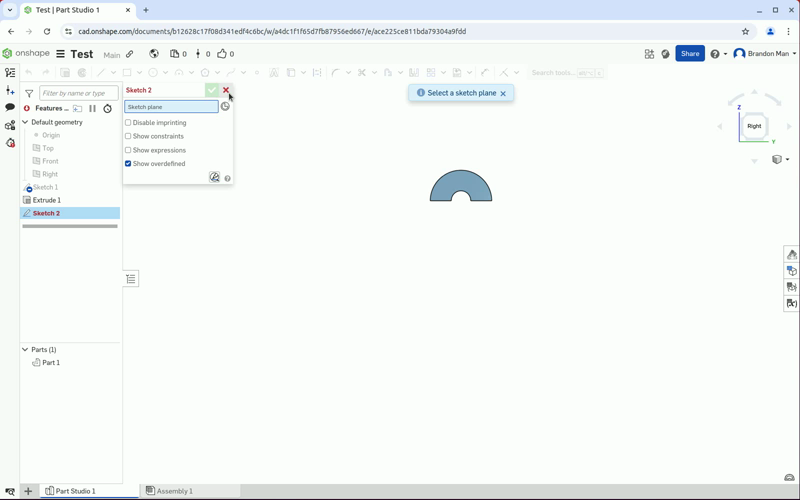
mouse_move(73, 176)
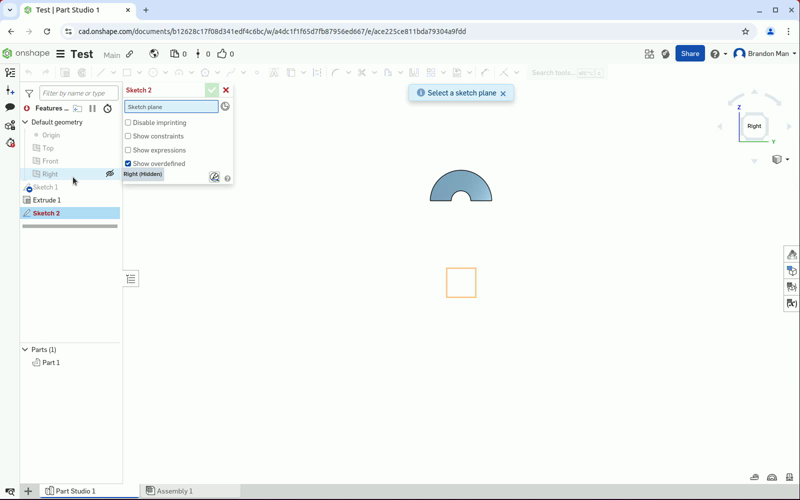
click(73, 176)
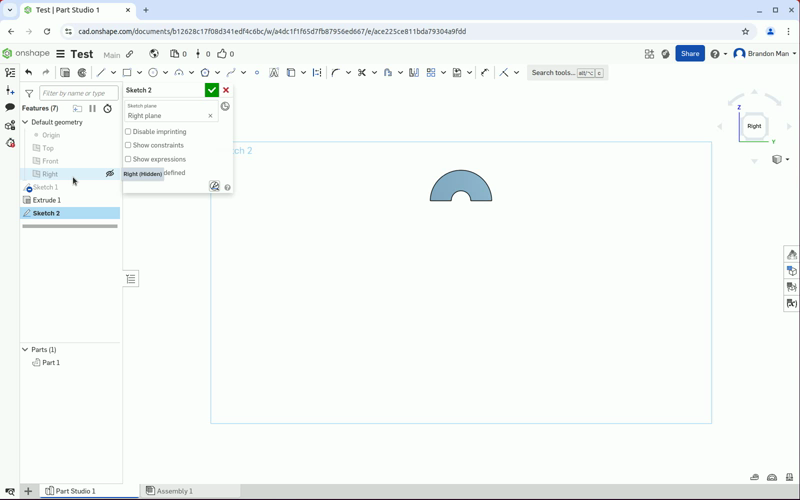
mouse_move(73, 352)
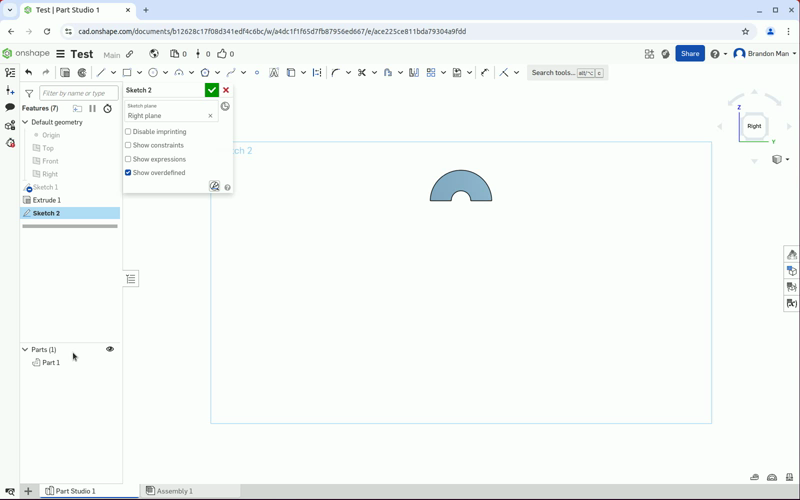
key(y)
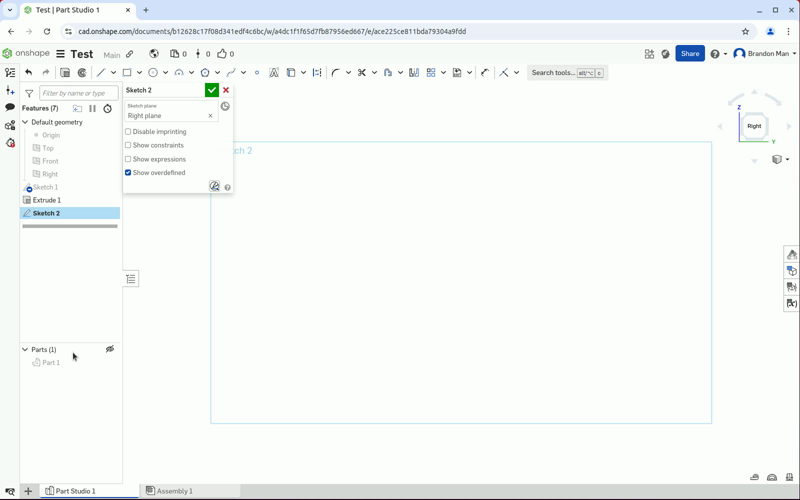
key(a)
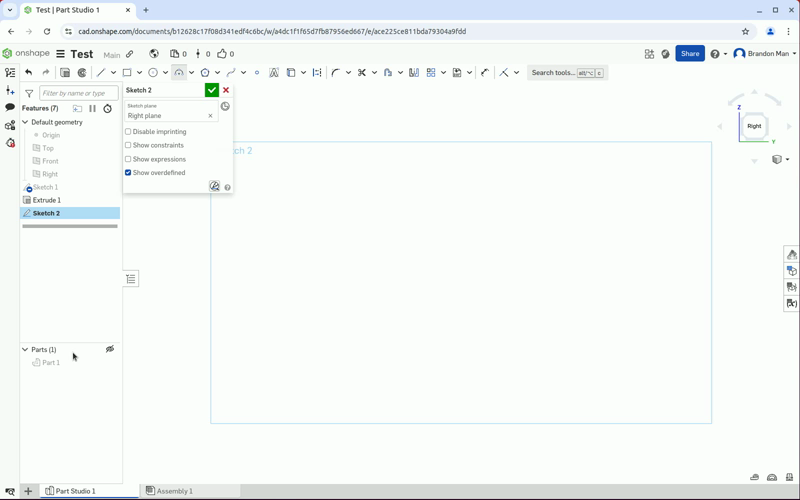
key_down(shift)
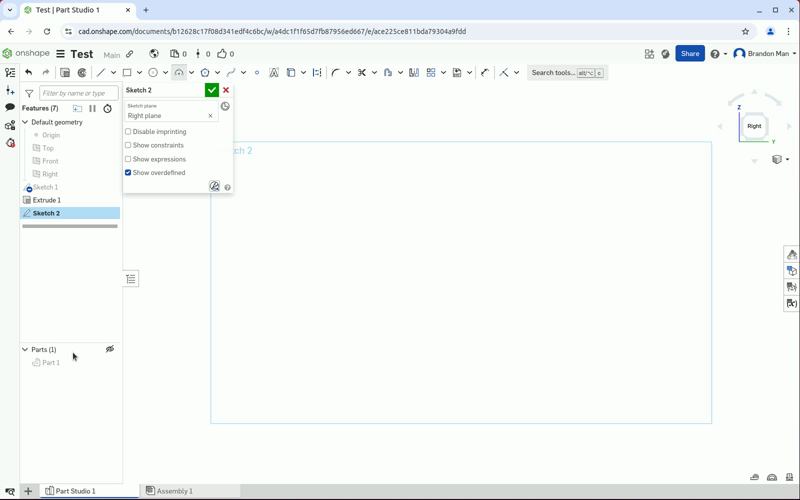
mouse_move(430, 282)
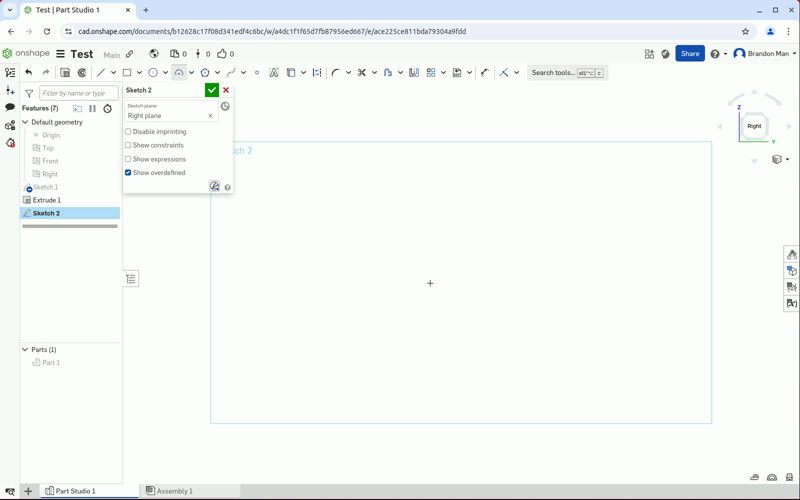
click(430, 282)
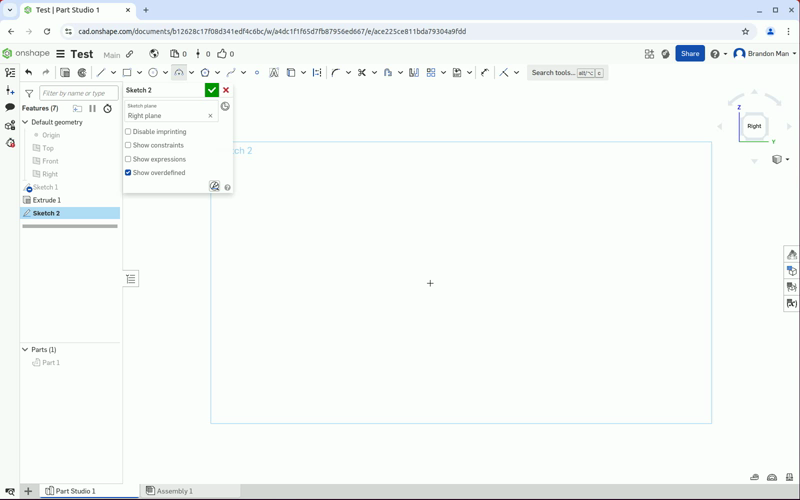
key_up(shift)
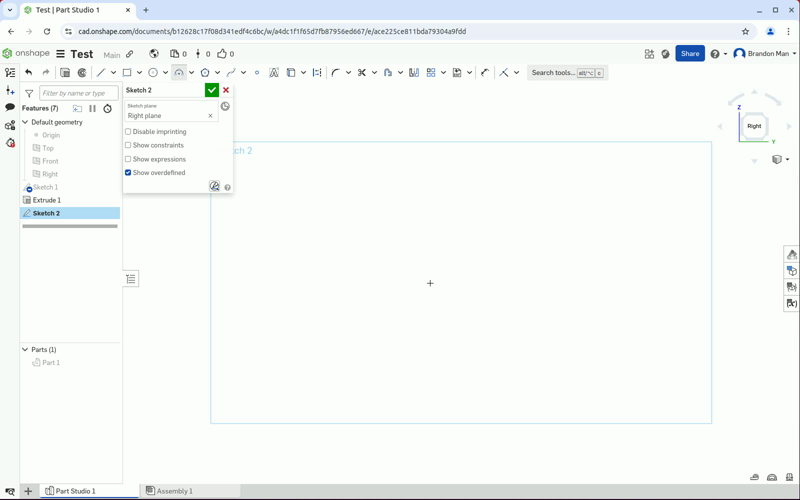
key_down(shift)
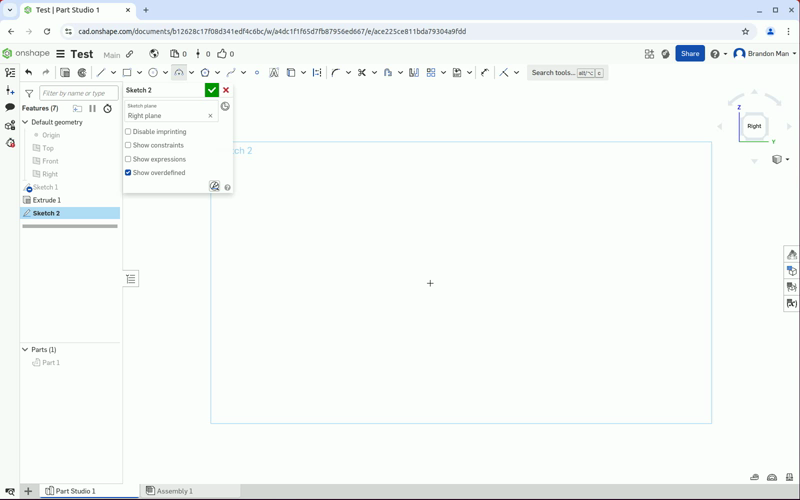
mouse_move(492, 282)
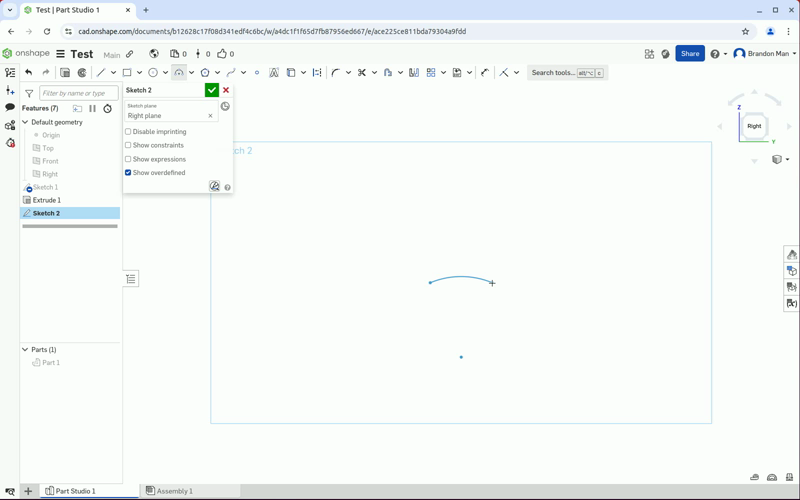
click(492, 282)
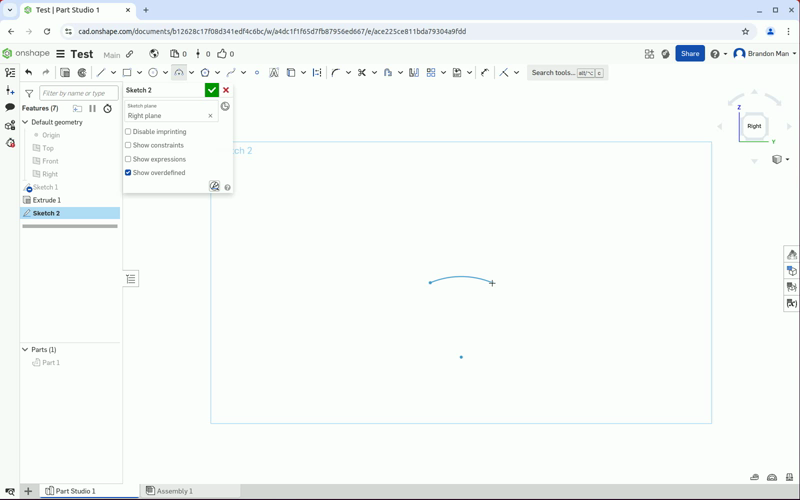
mouse_move(461, 313)
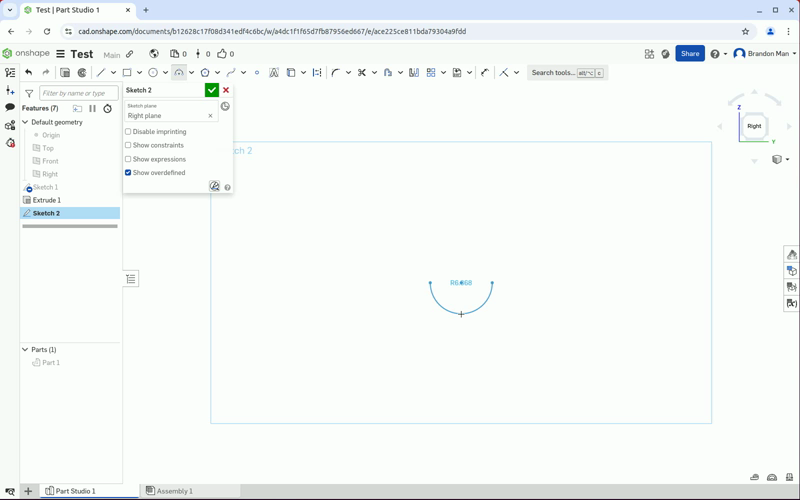
click(461, 313)
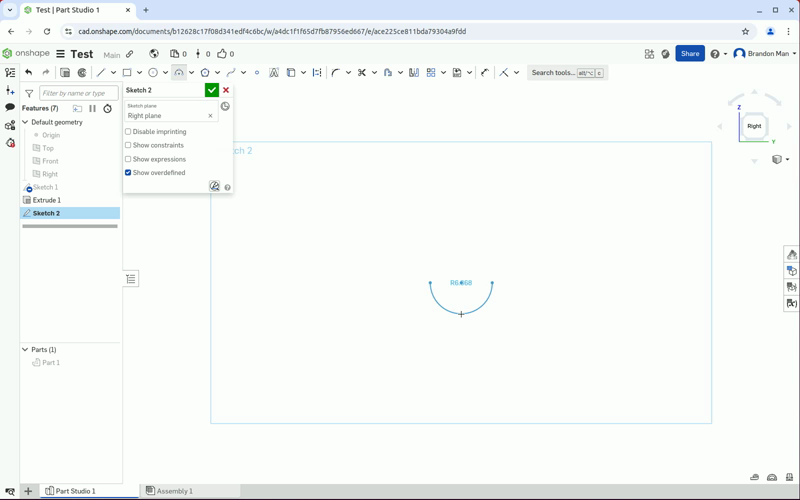
key_up(shift)
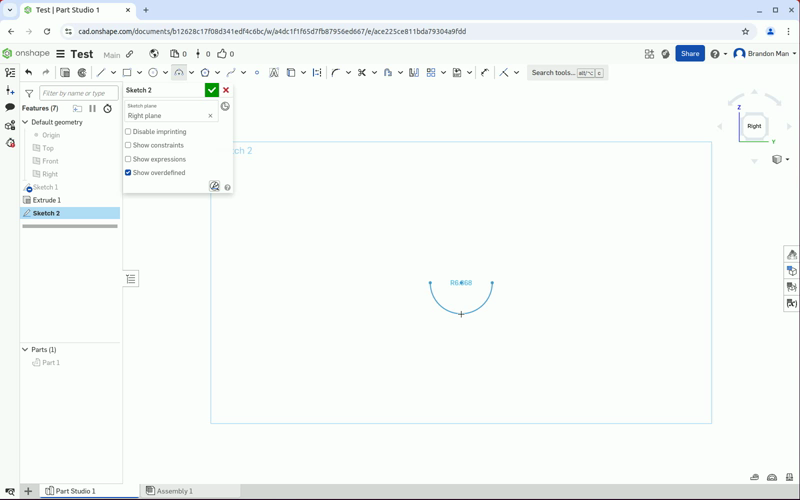
key(esc)
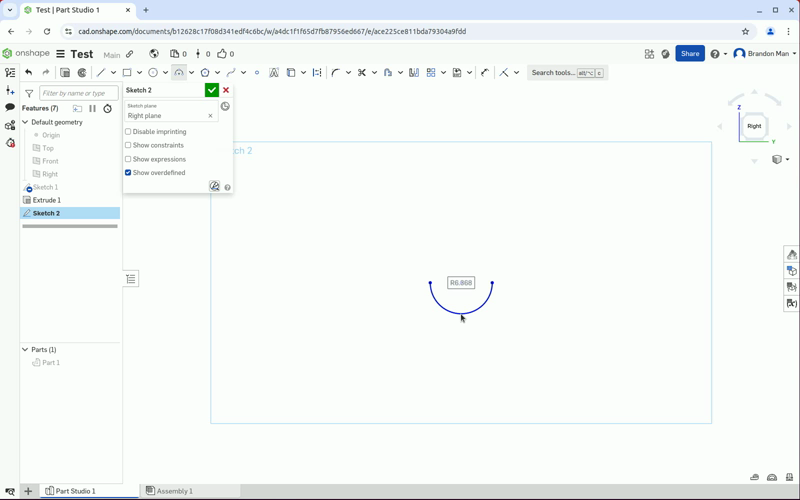
key(l)
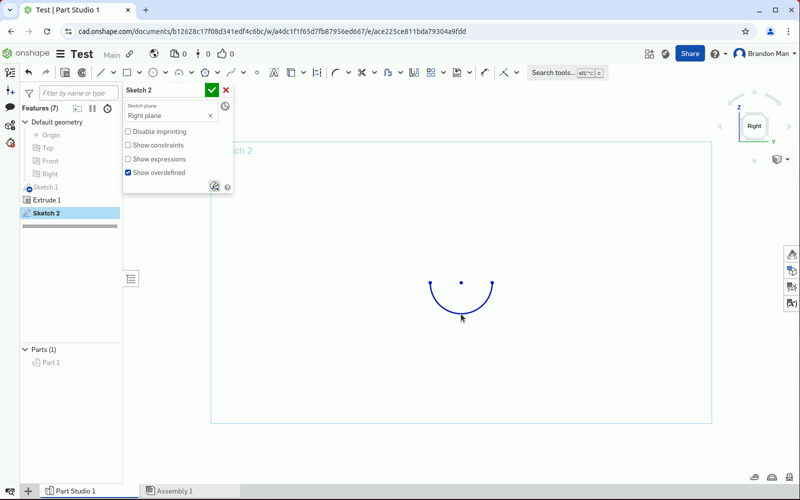
mouse_move(492, 282)
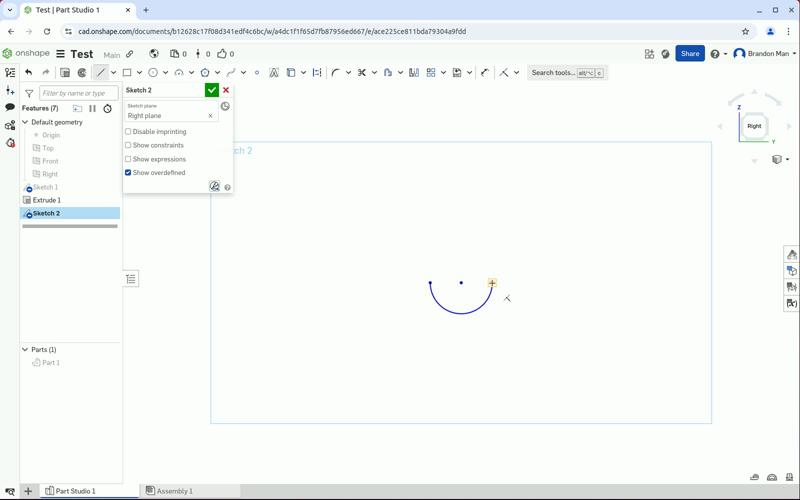
click(492, 282)
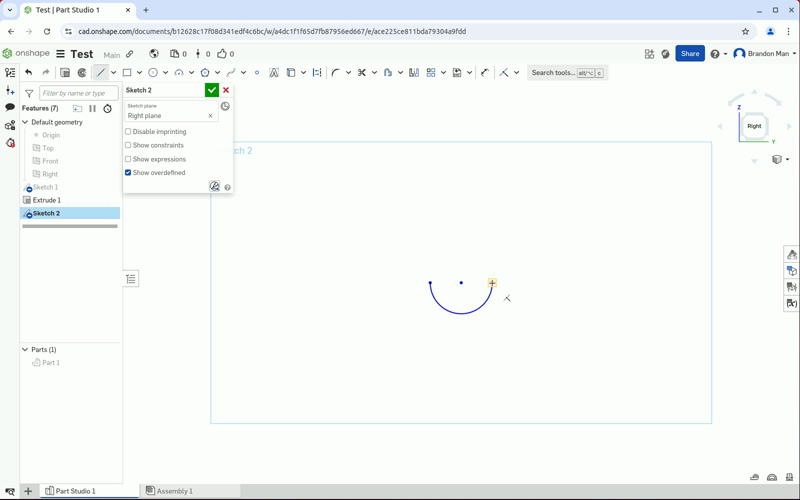
key_down(shift)
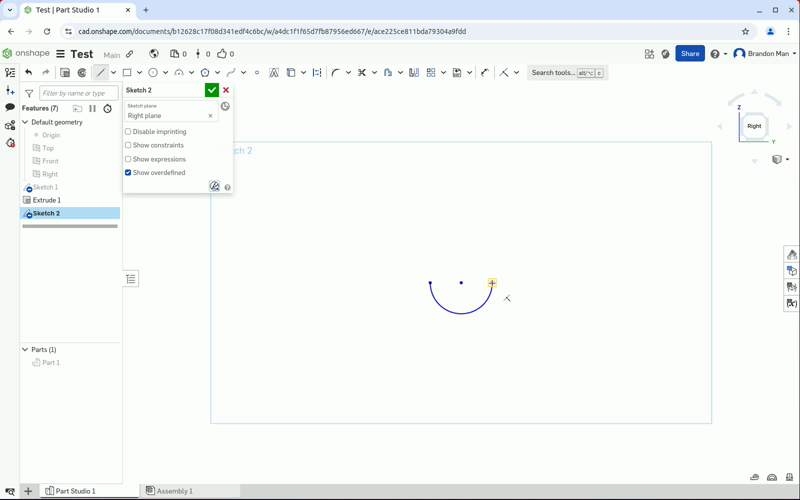
mouse_move(492, 200)
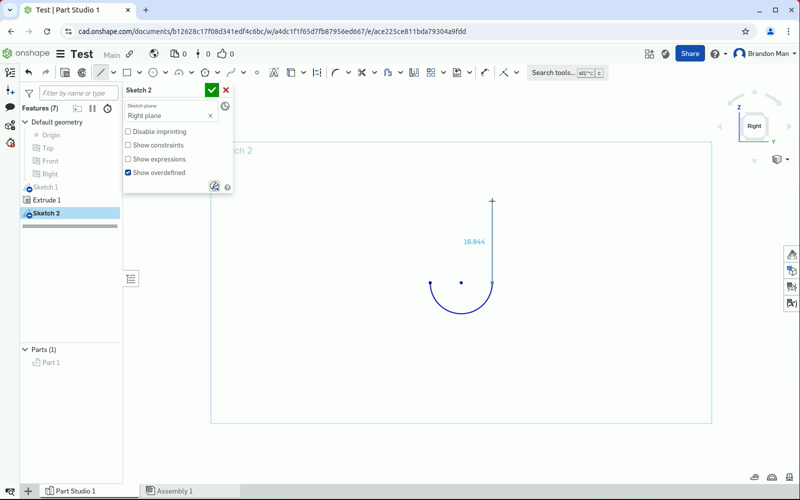
click(492, 200)
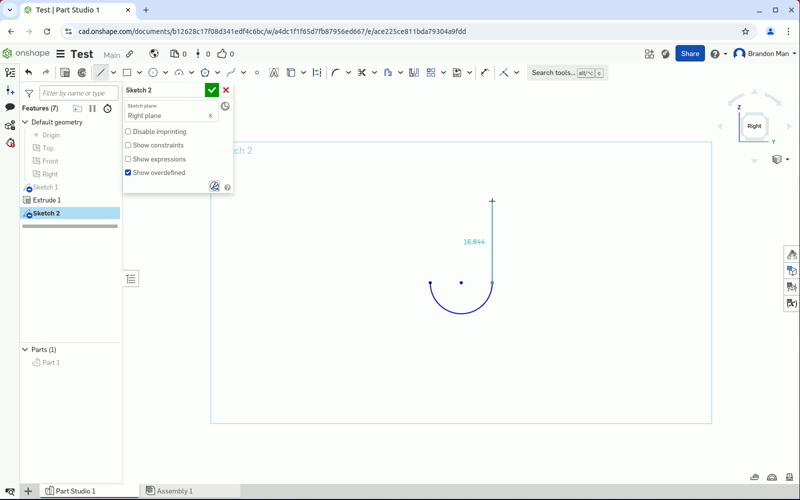
key_up(shift)
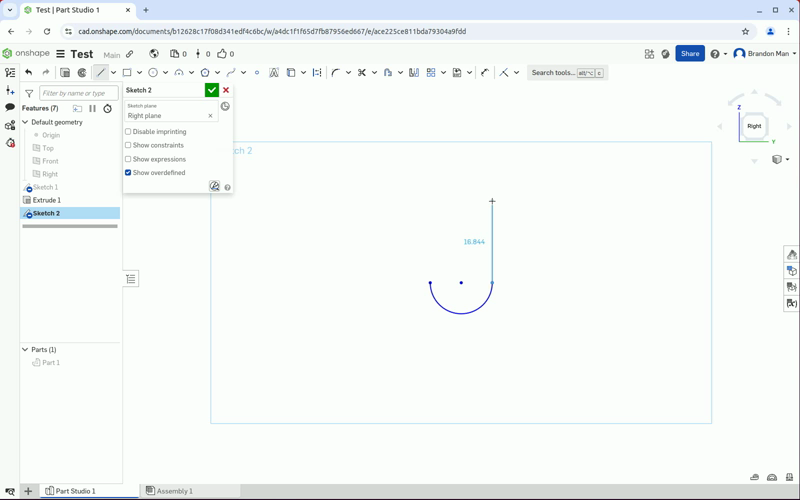
key_down(shift)
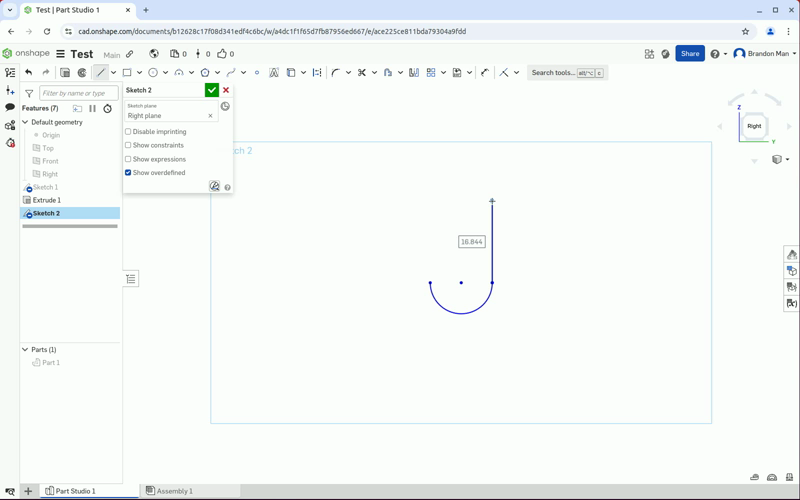
mouse_move(522, 200)
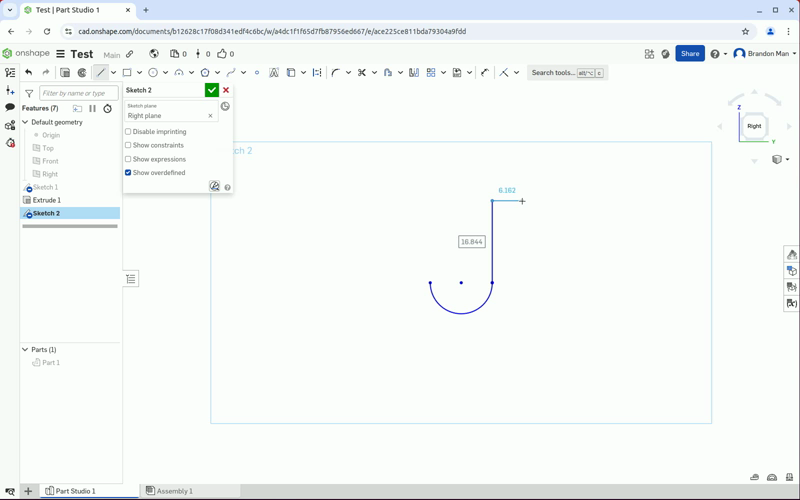
mouse_move(471, 200)
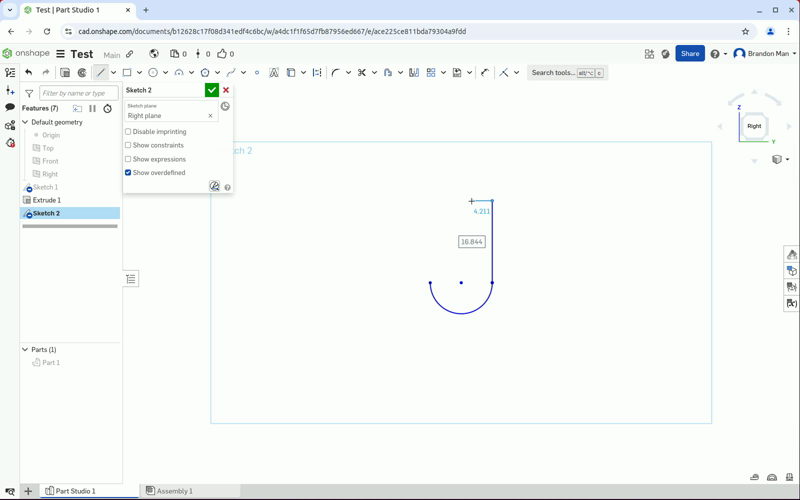
click(471, 200)
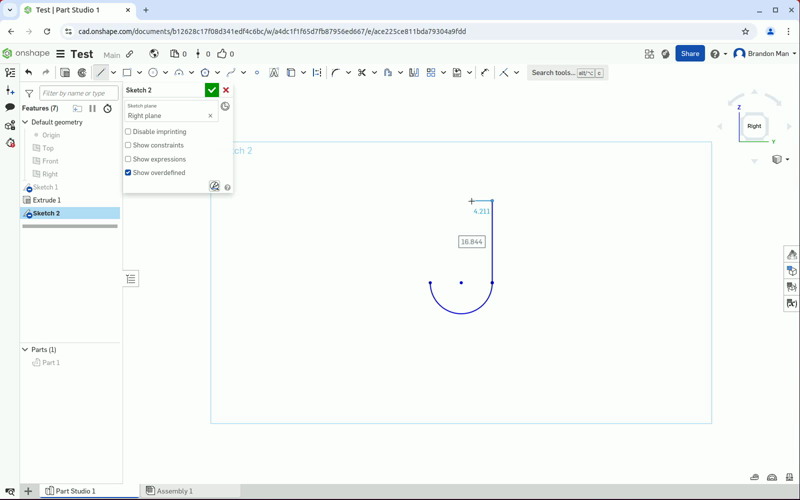
key_up(shift)
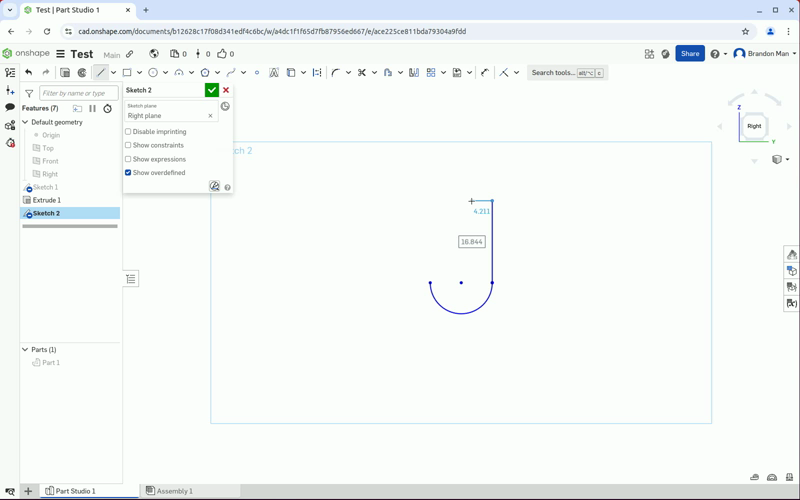
key(esc)
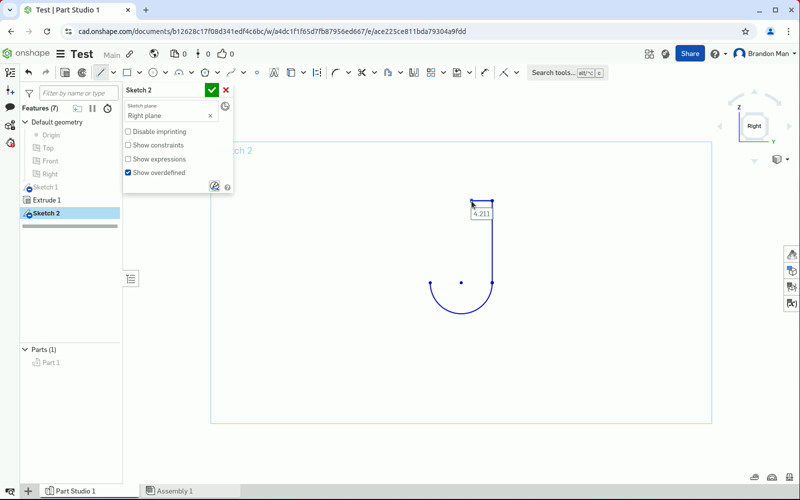
key(a)
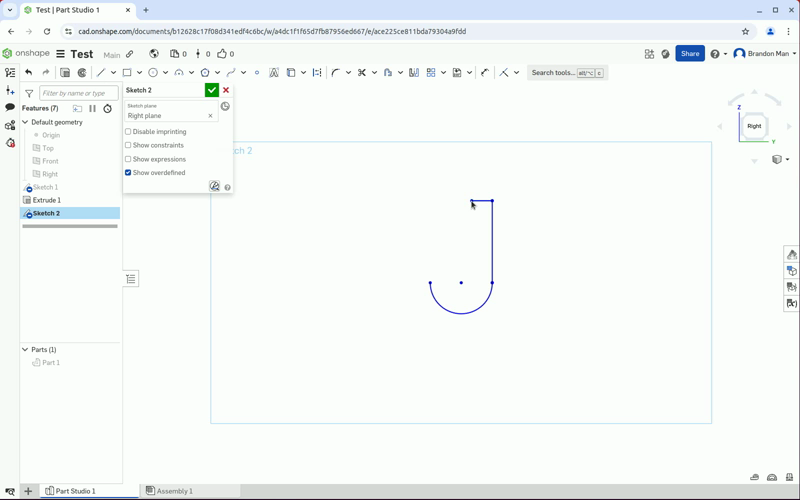
mouse_move(471, 200)
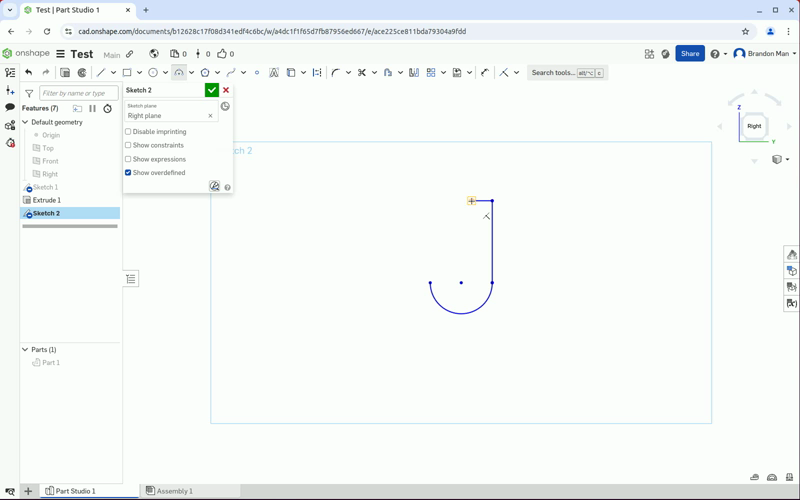
click(471, 200)
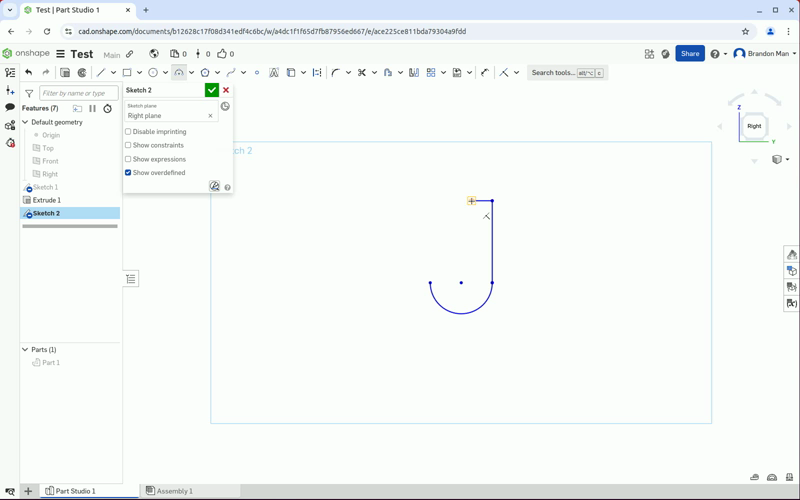
key_down(shift)
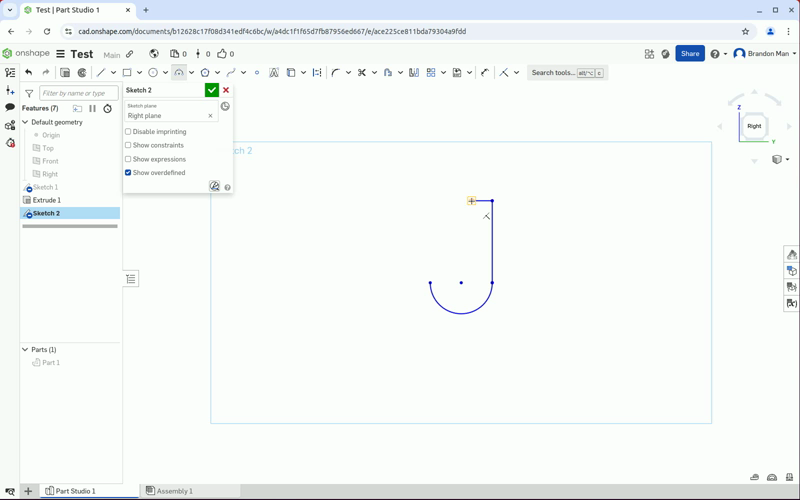
mouse_move(451, 200)
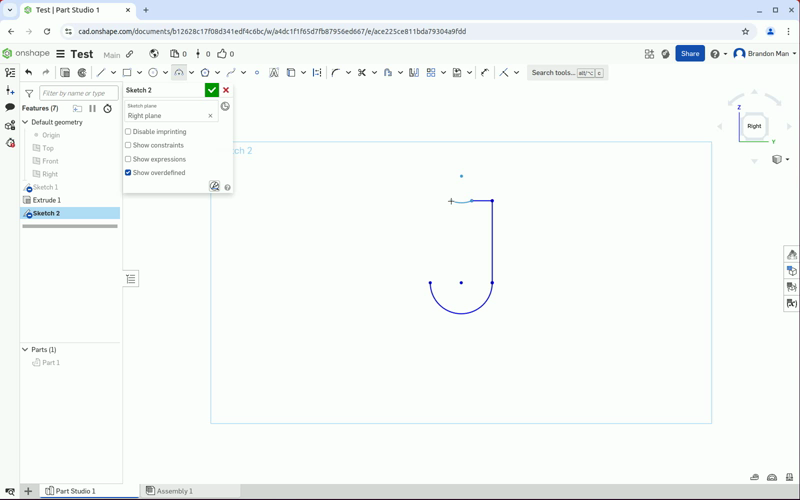
click(451, 200)
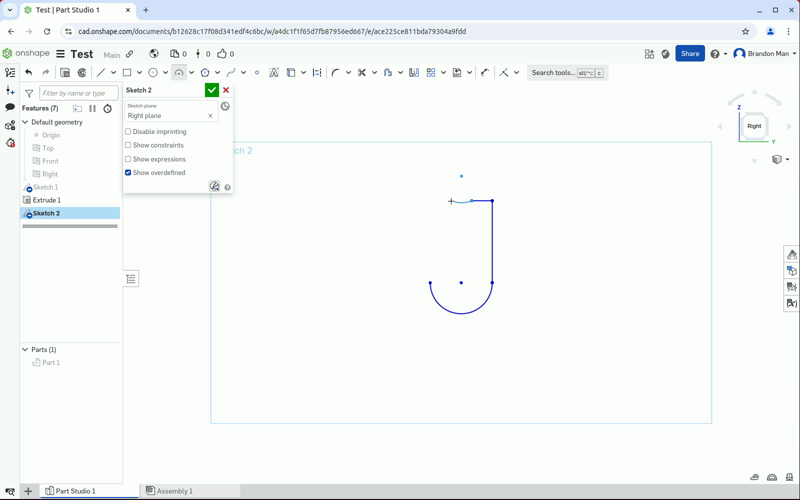
mouse_move(461, 210)
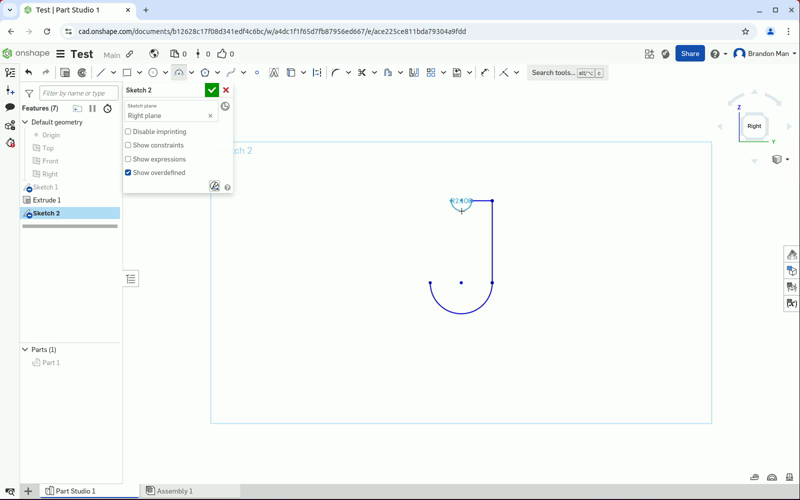
click(461, 210)
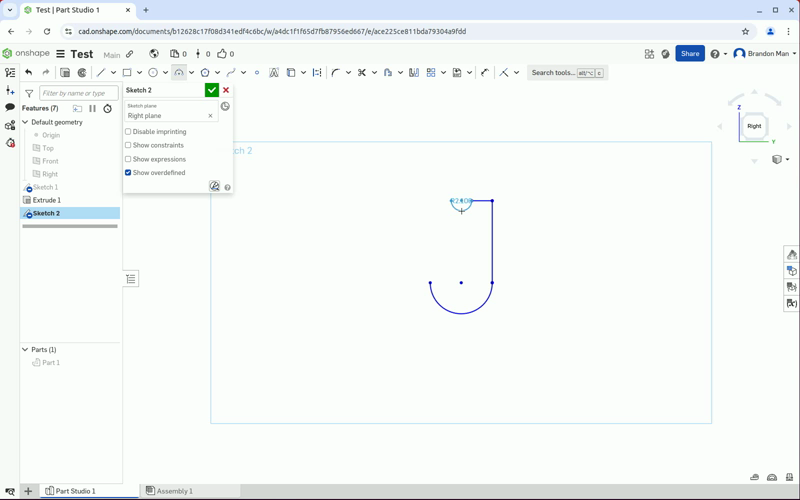
key_up(shift)
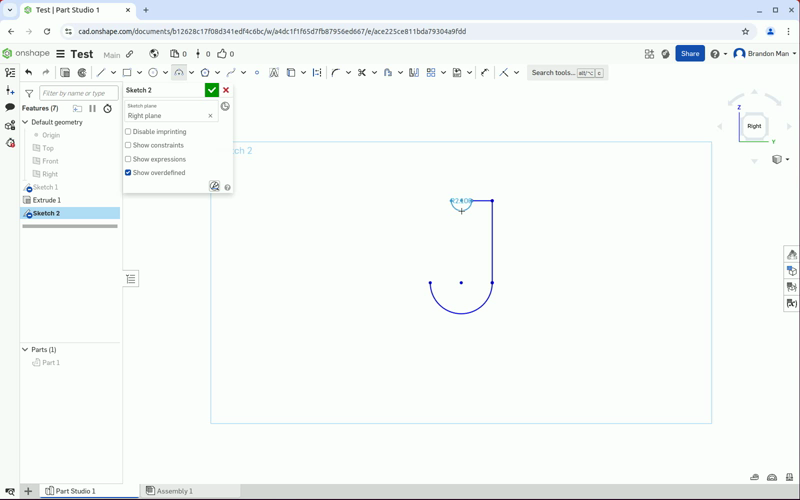
key(esc)
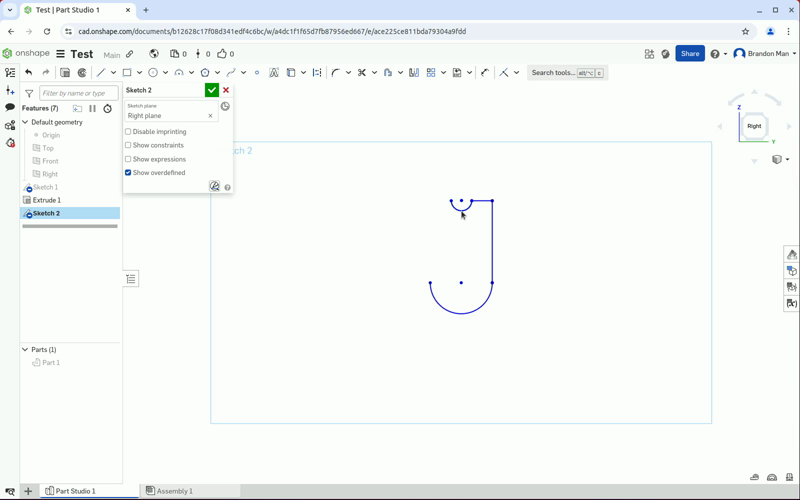
key(l)
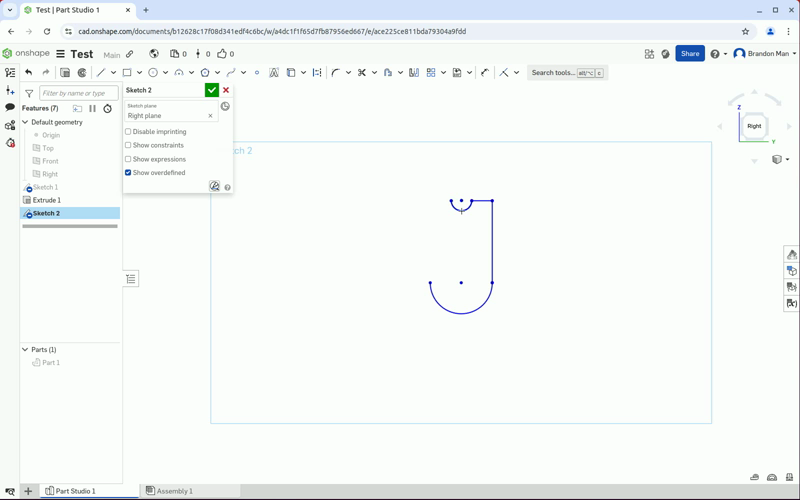
mouse_move(451, 200)
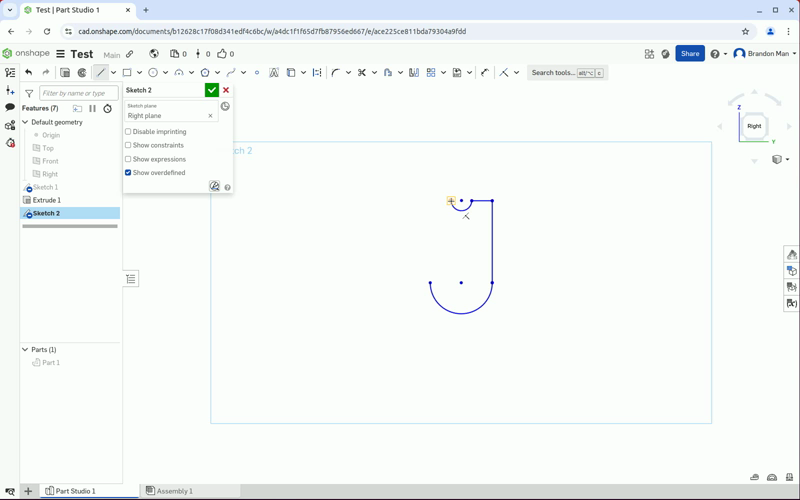
click(451, 200)
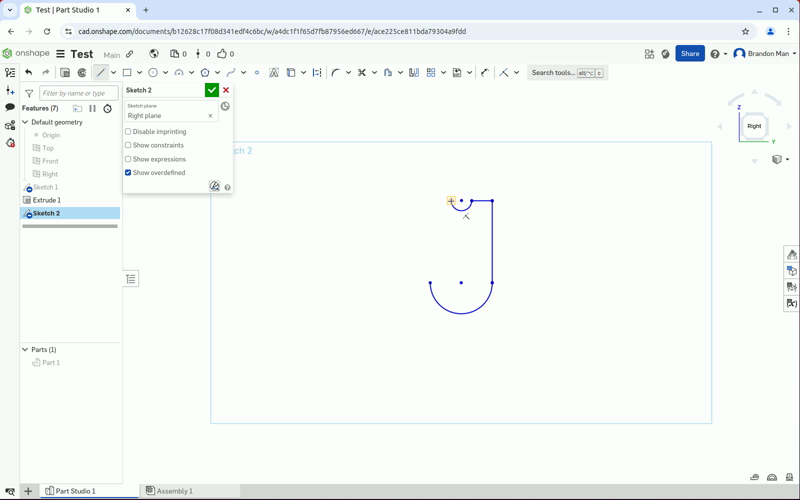
key_down(shift)
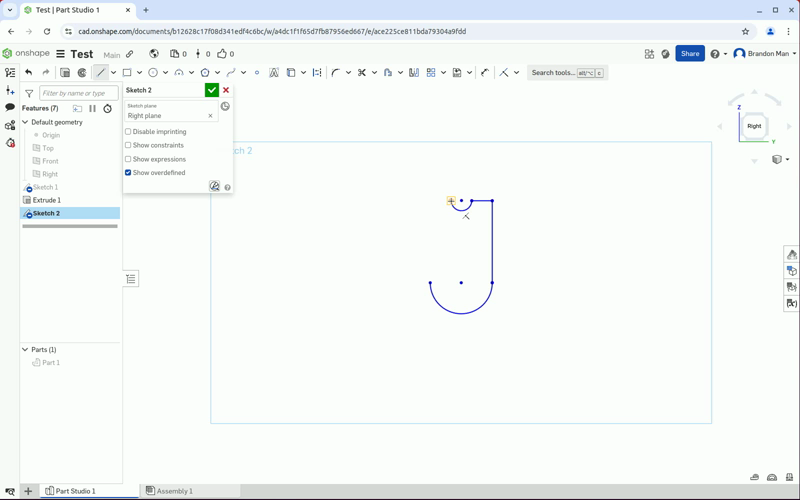
mouse_move(481, 200)
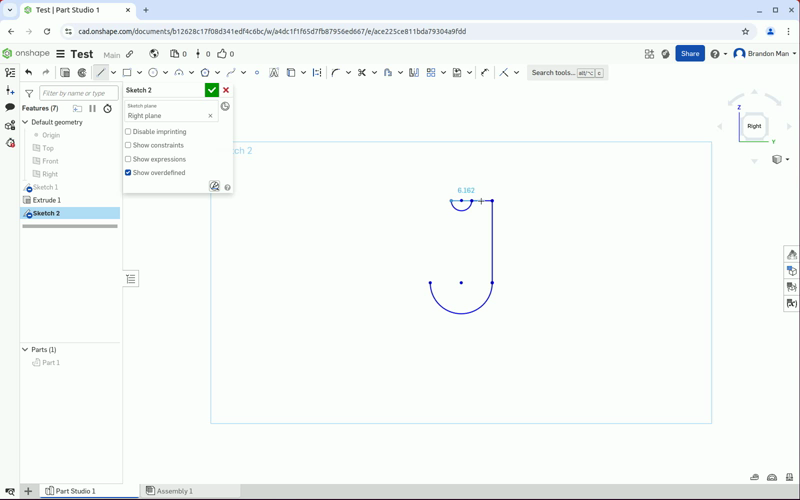
mouse_move(430, 200)
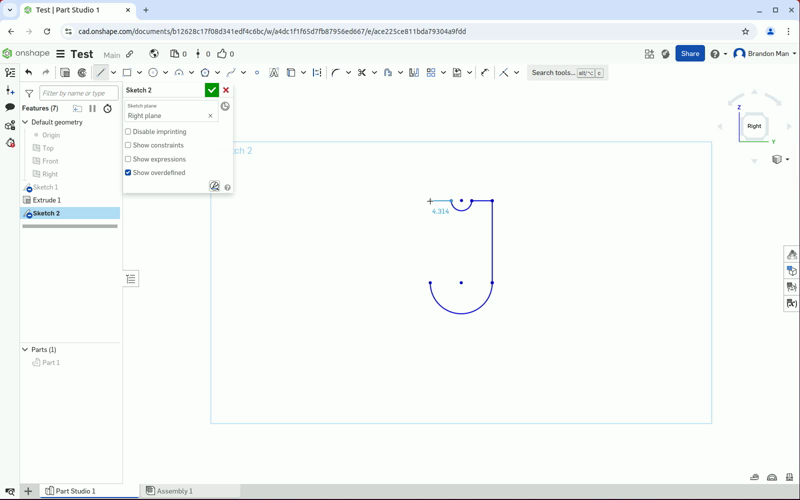
click(430, 200)
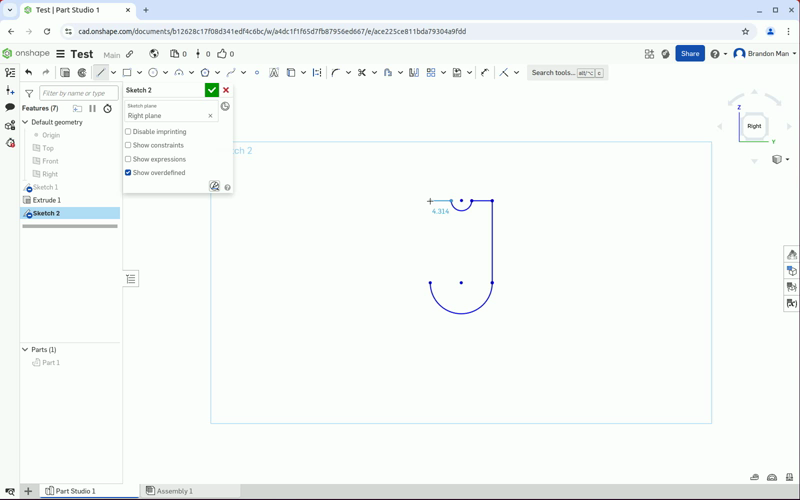
key_up(shift)
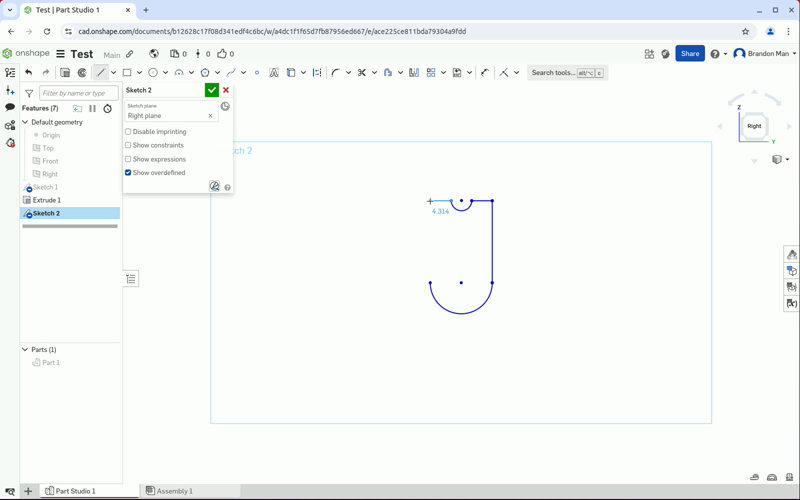
key_down(shift)
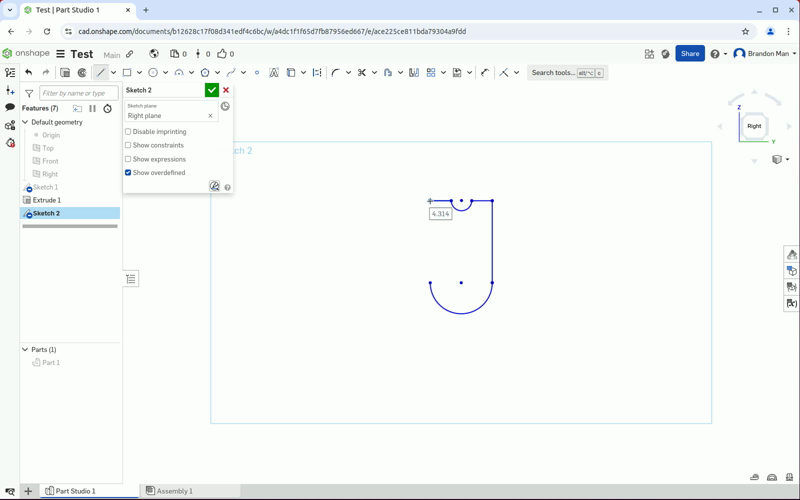
mouse_move(430, 282)
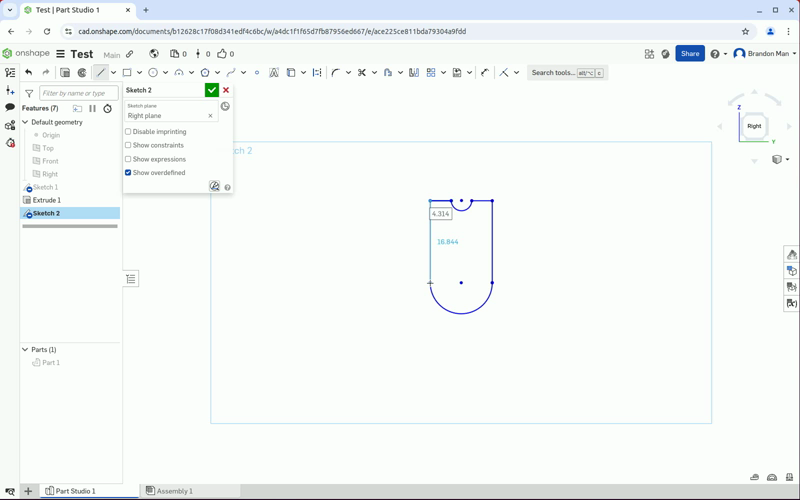
key_up(shift)
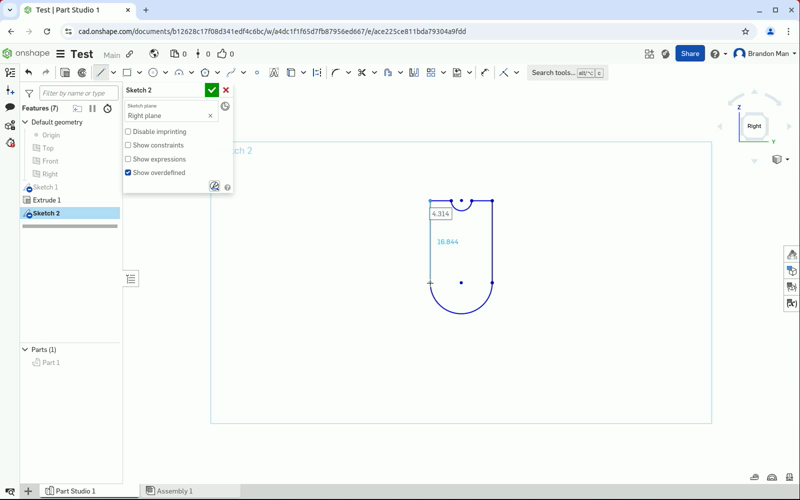
click(430, 282)
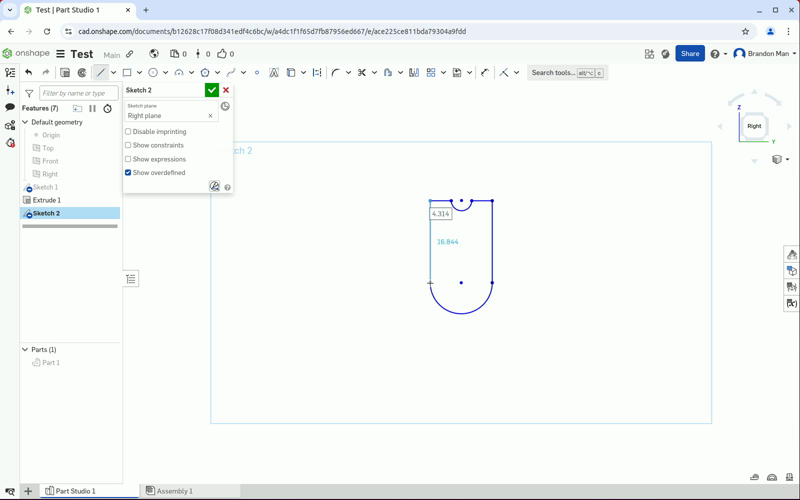
key(esc)
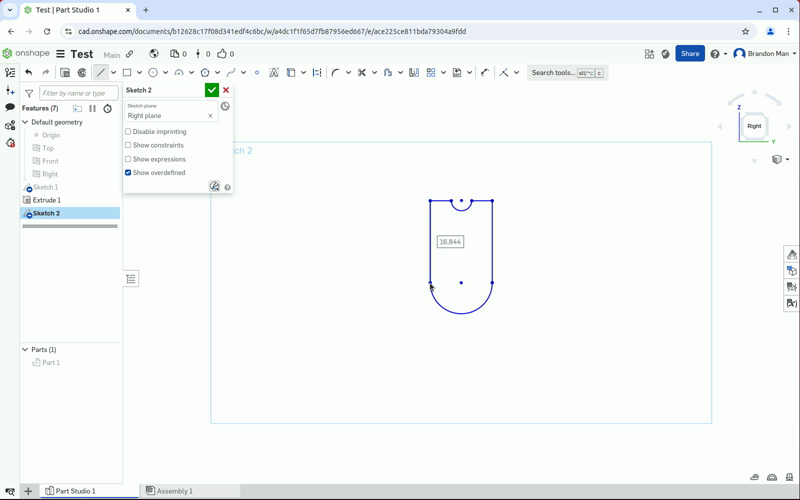
key(c)
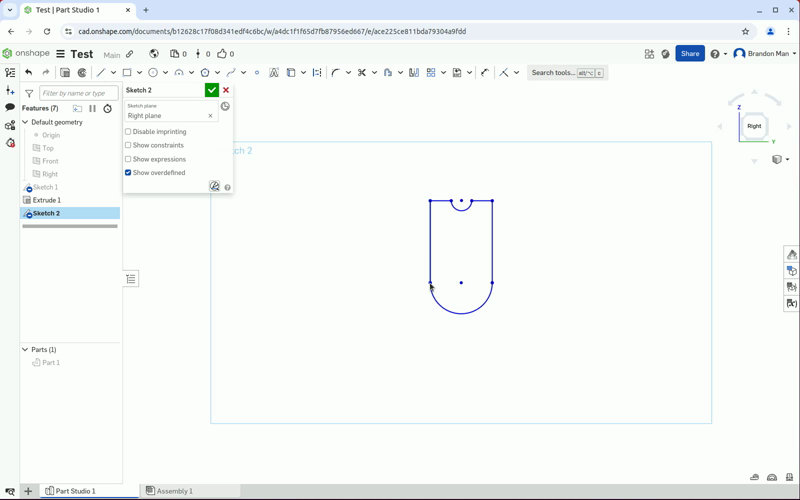
key_down(shift)
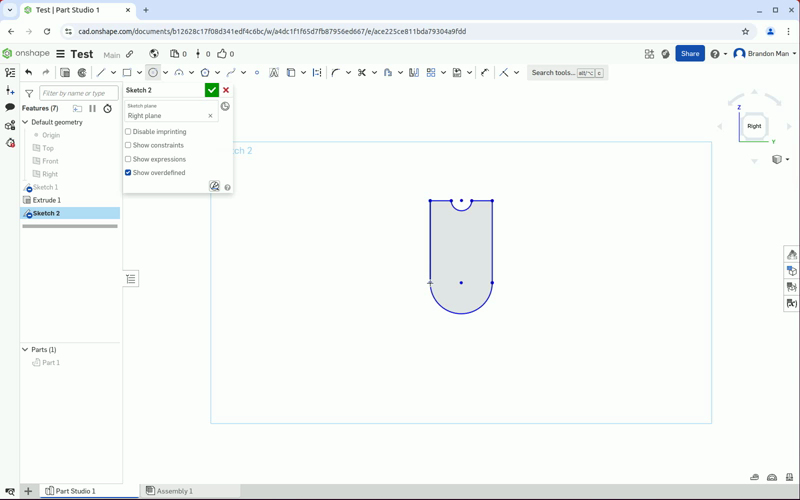
mouse_move(461, 282)
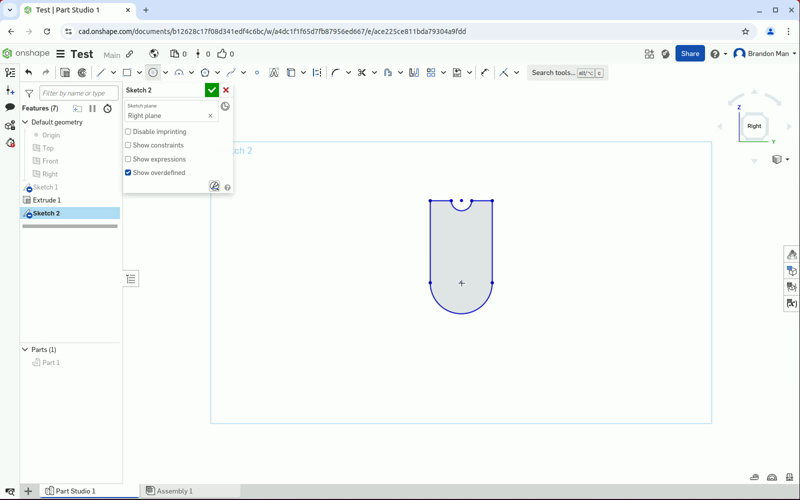
scroll(6)
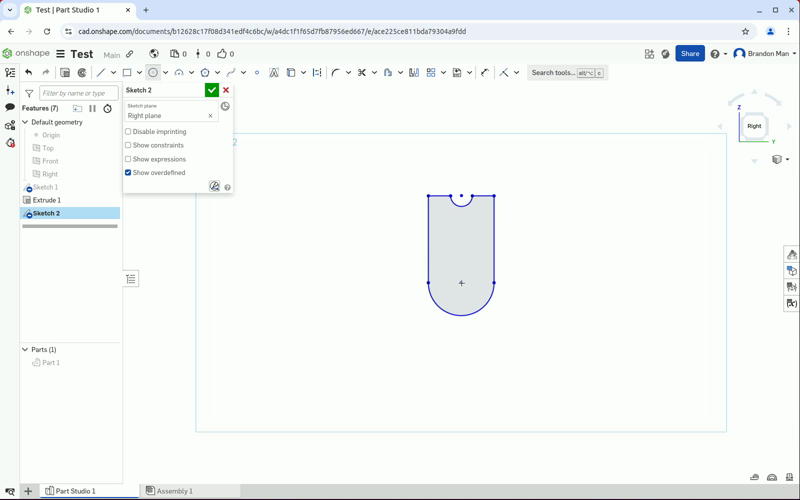
scroll(6)
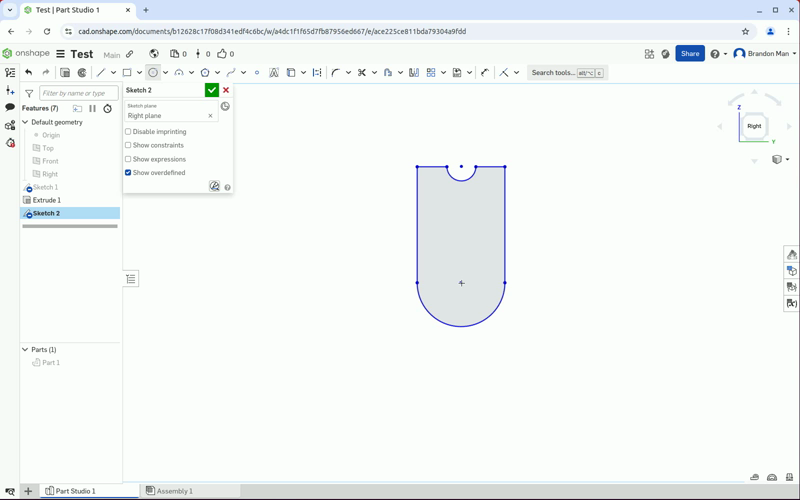
scroll(6)
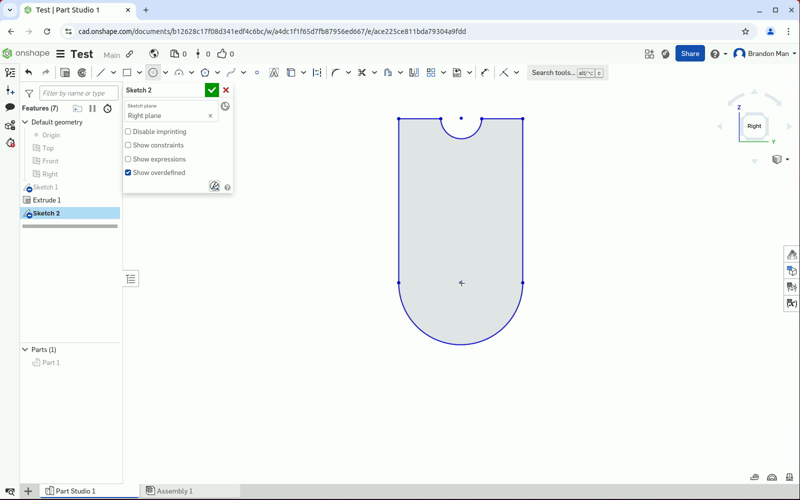
scroll(6)
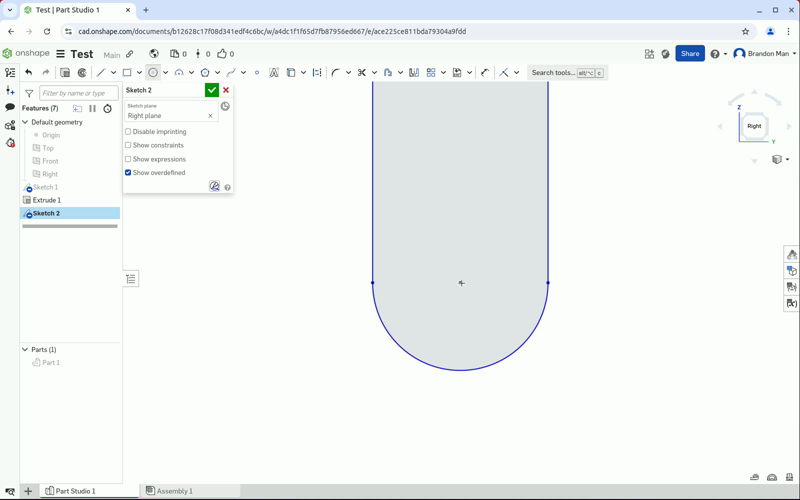
scroll(6)
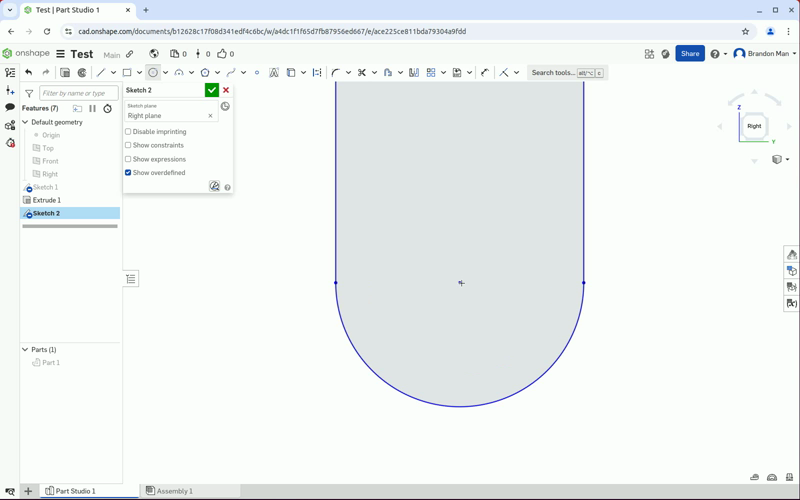
scroll(6)
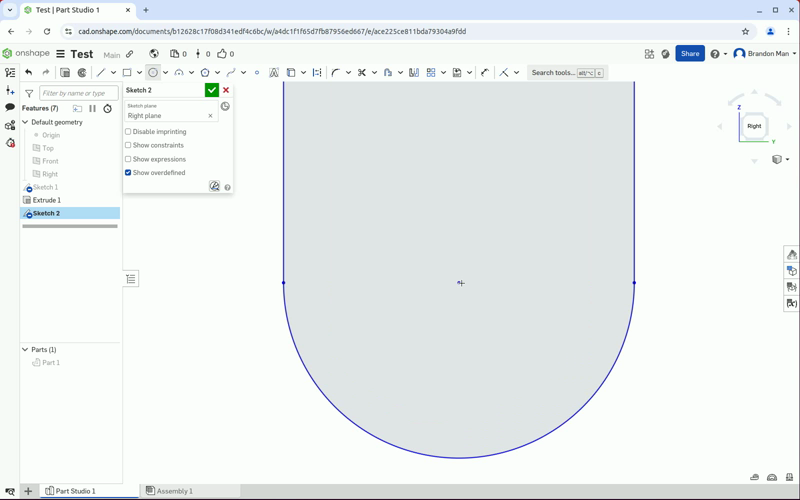
scroll(6)
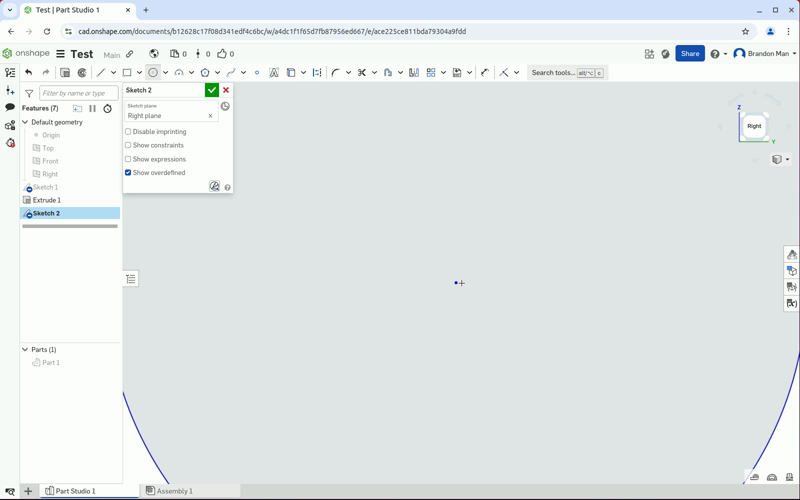
click(461, 282)
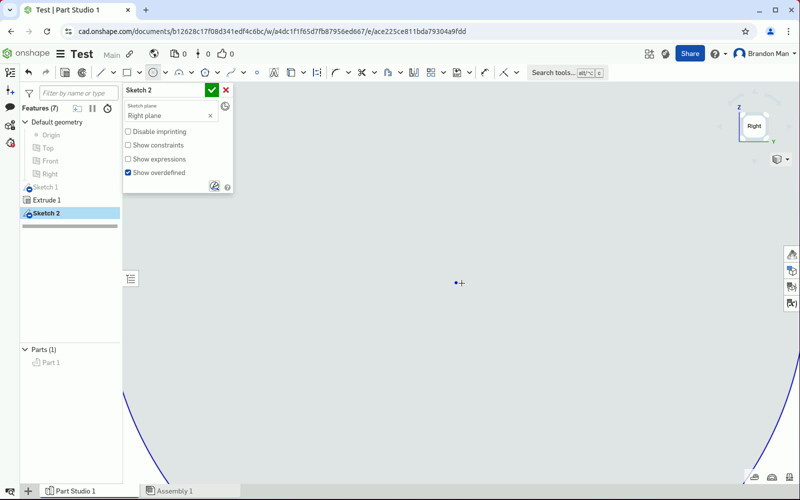
scroll(-6)
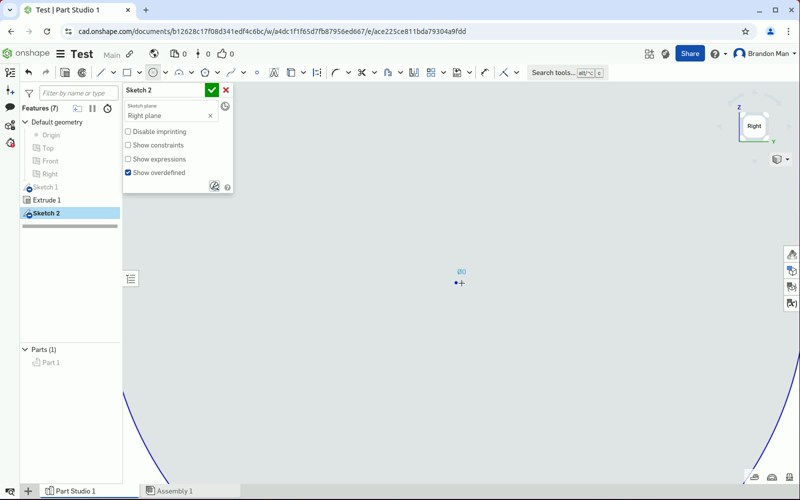
scroll(-6)
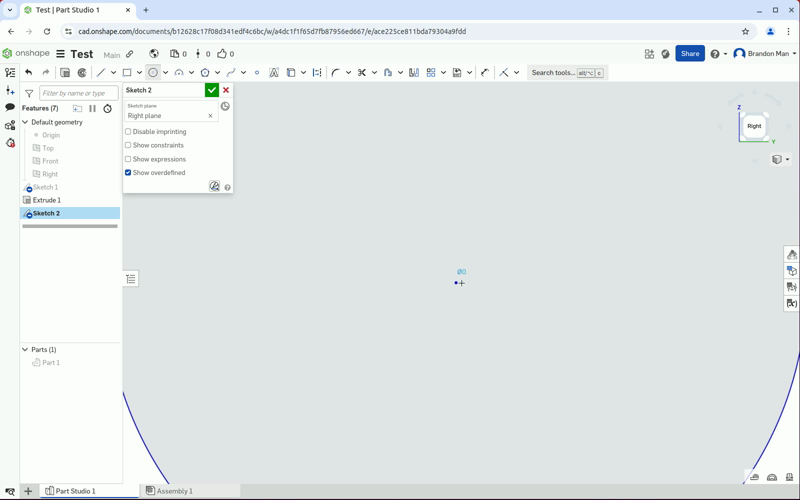
scroll(-6)
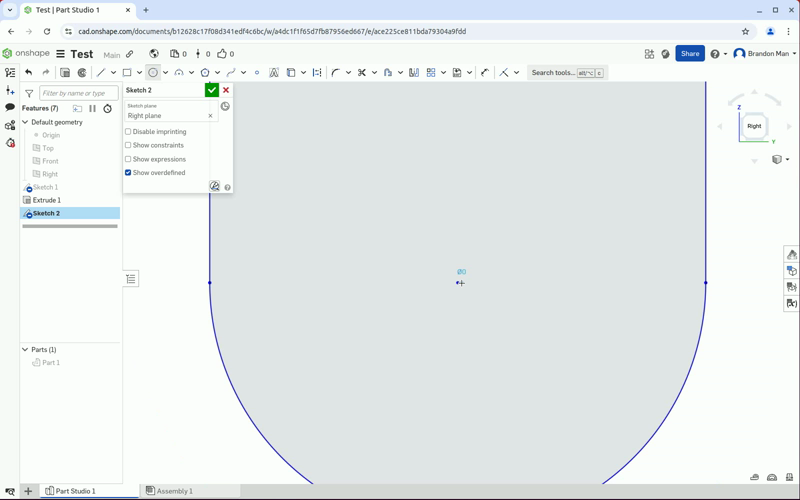
scroll(-6)
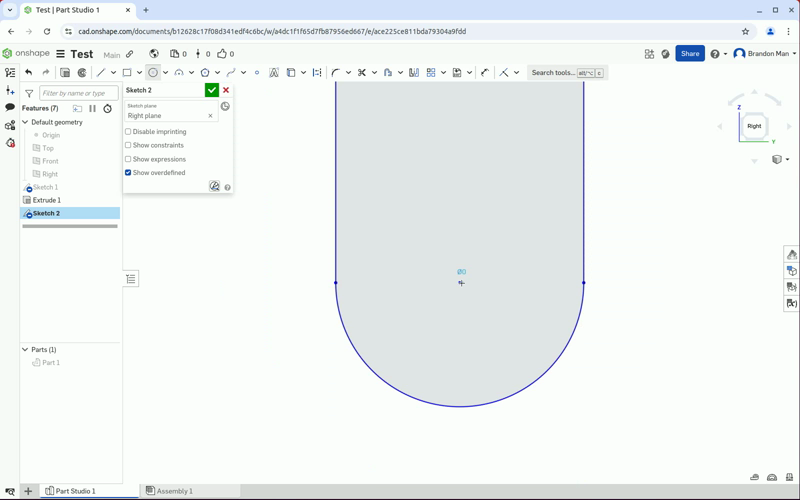
scroll(-6)
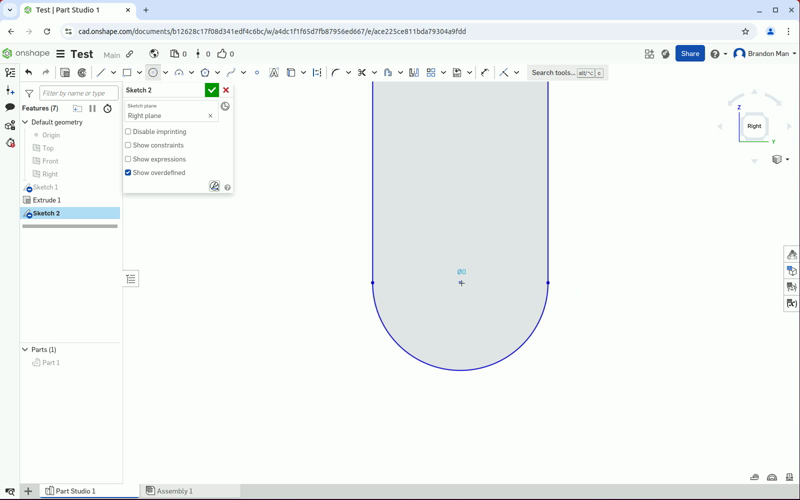
scroll(-6)
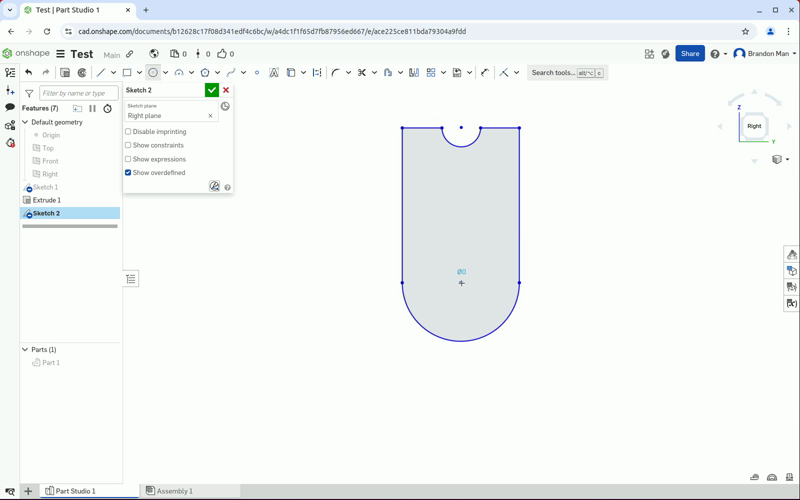
scroll(-6)
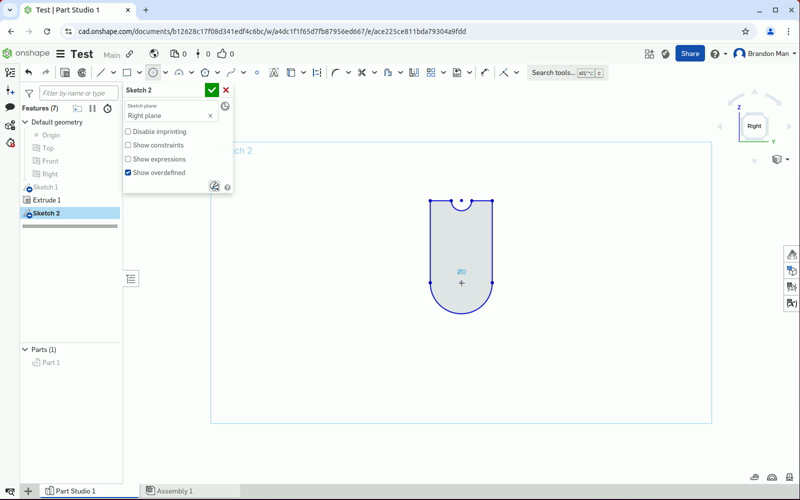
key_up(shift)
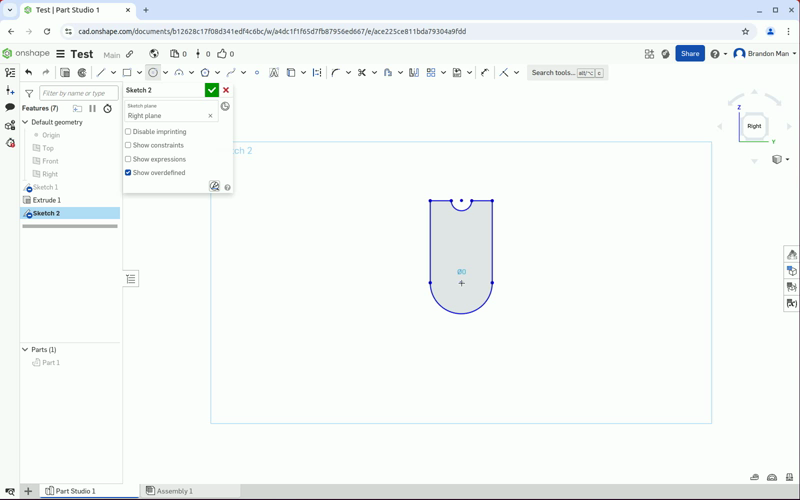
mouse_move(472, 282)
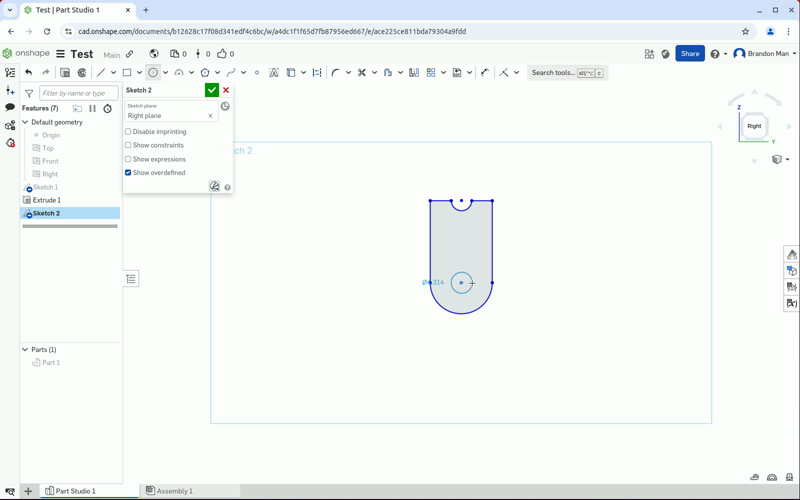
click(472, 282)
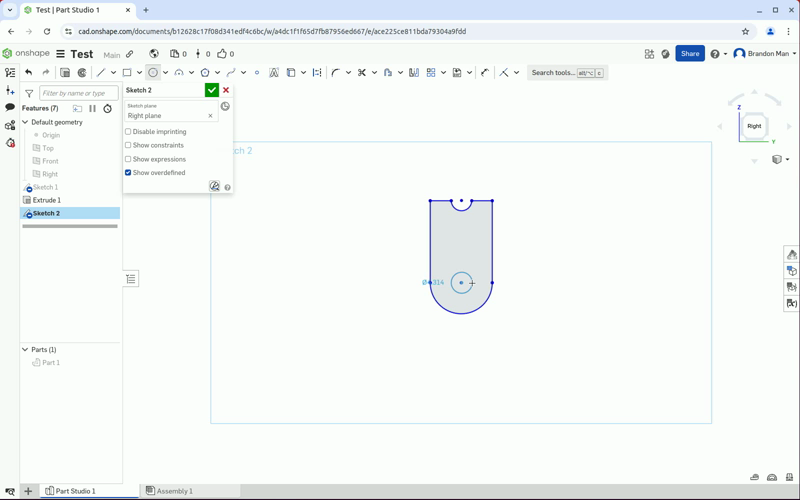
key(esc)
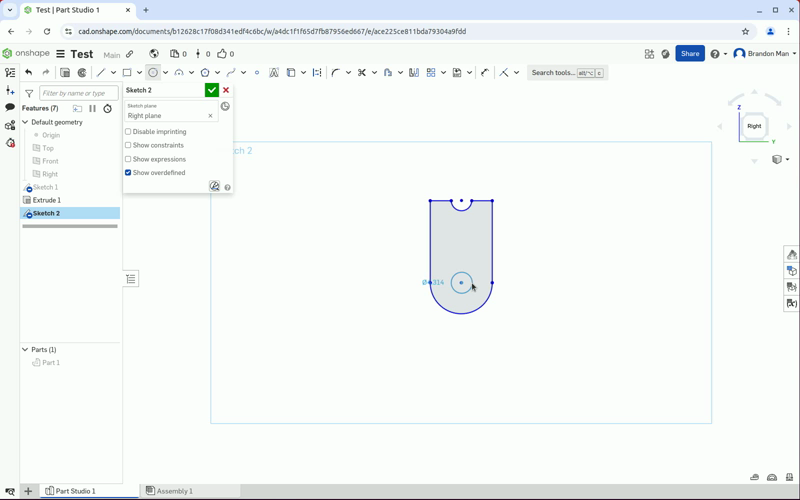
mouse_move(485, 214)
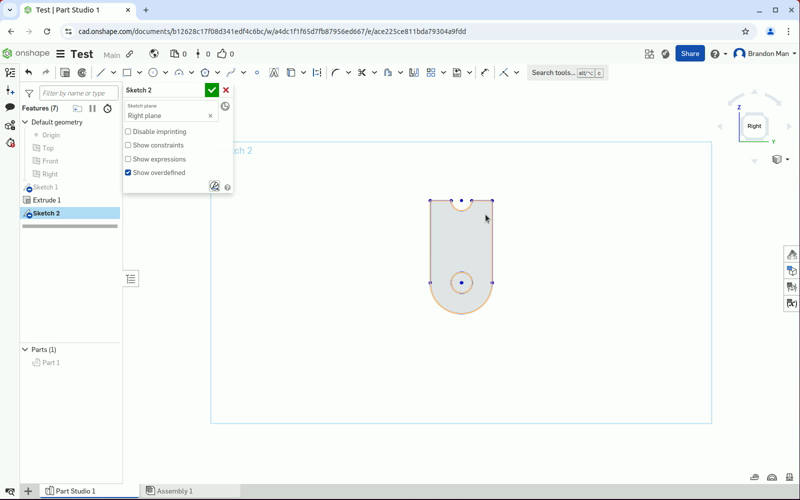
click(485, 214)
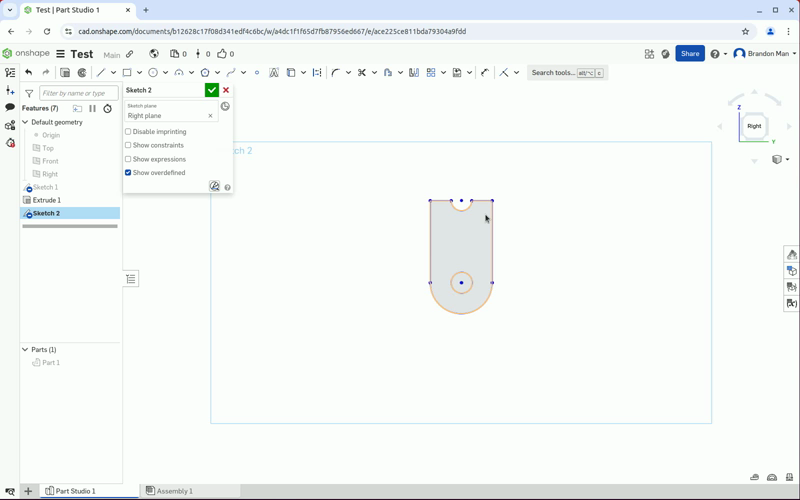
mouse_move(73, 352)
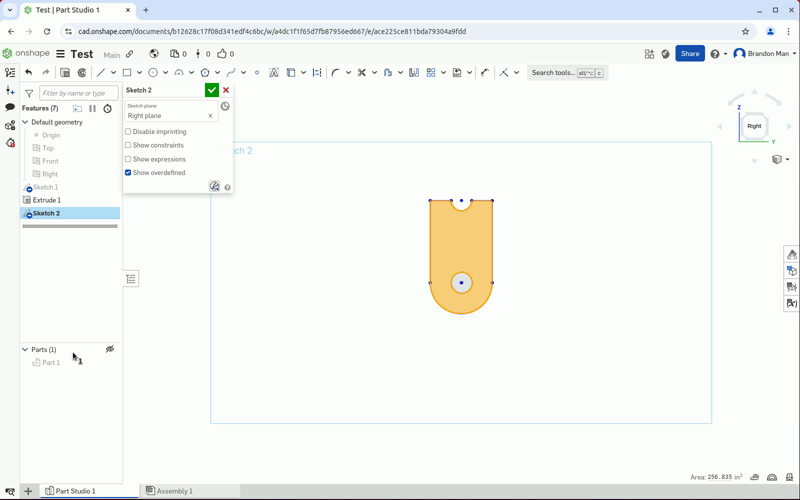
key(shift+y)
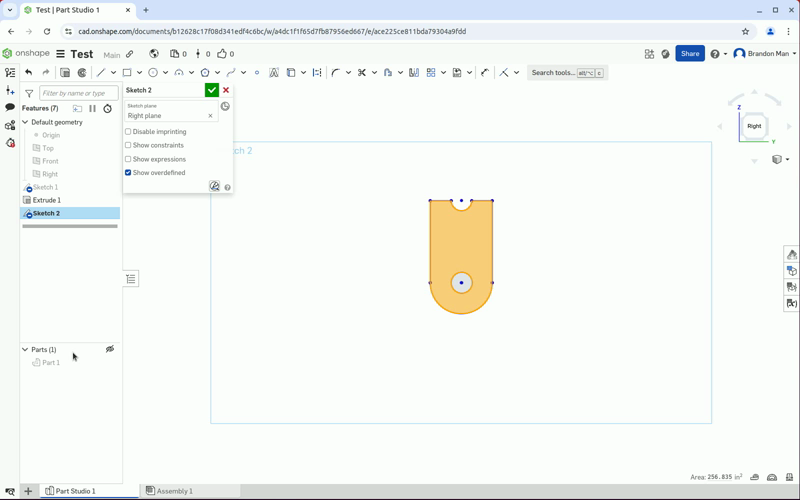
key(shift+e)
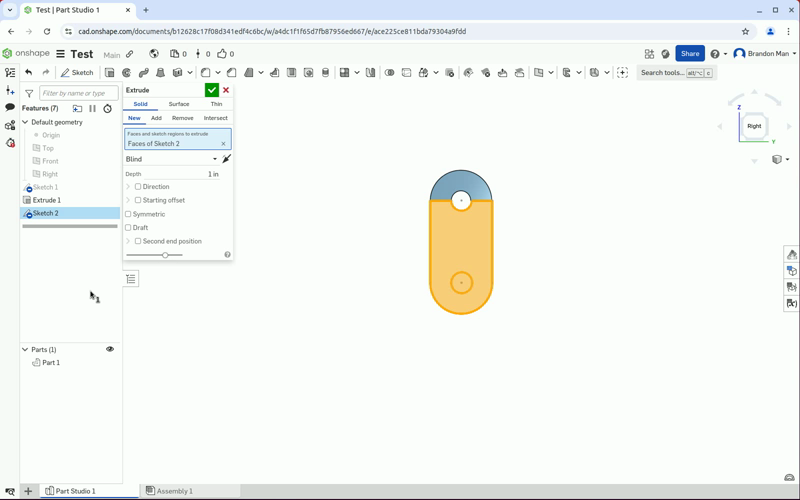
mouse_move(143, 106)
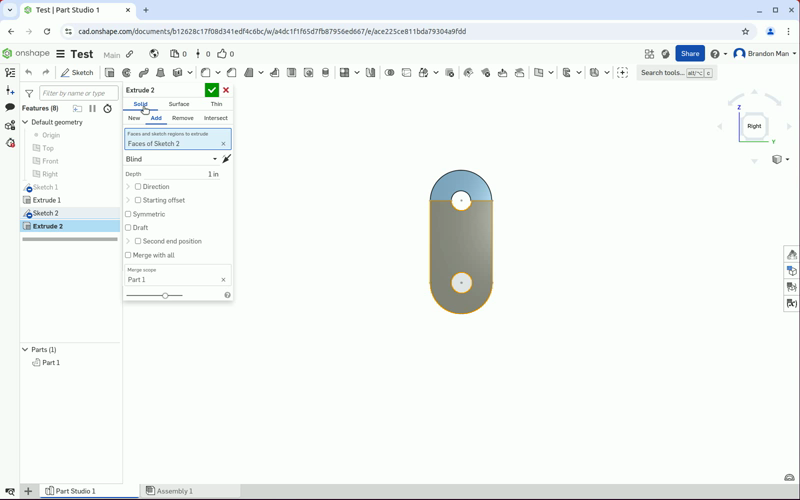
click(143, 106)
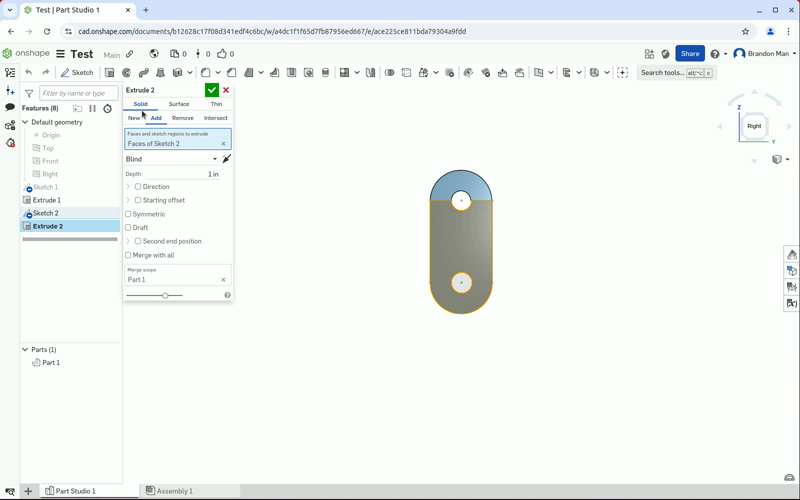
mouse_move(137, 120)
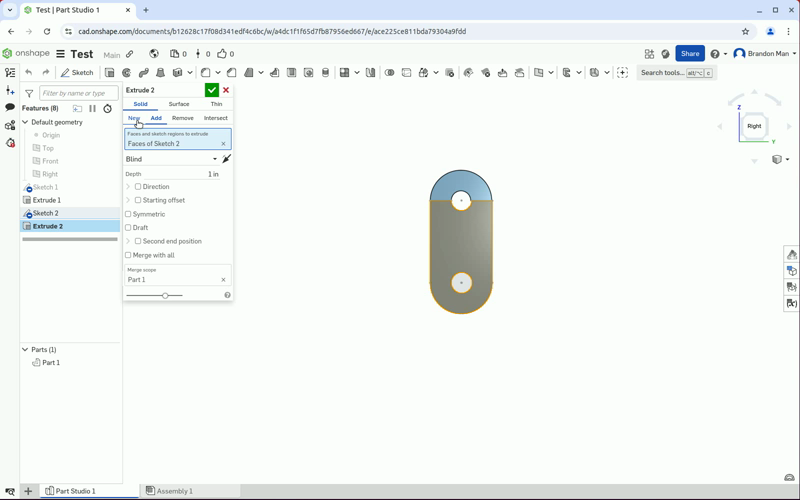
click(137, 120)
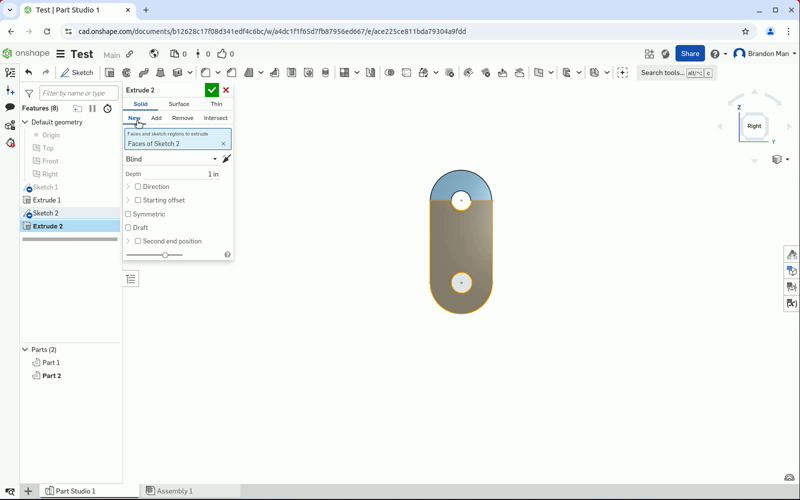
key(tab, 4)
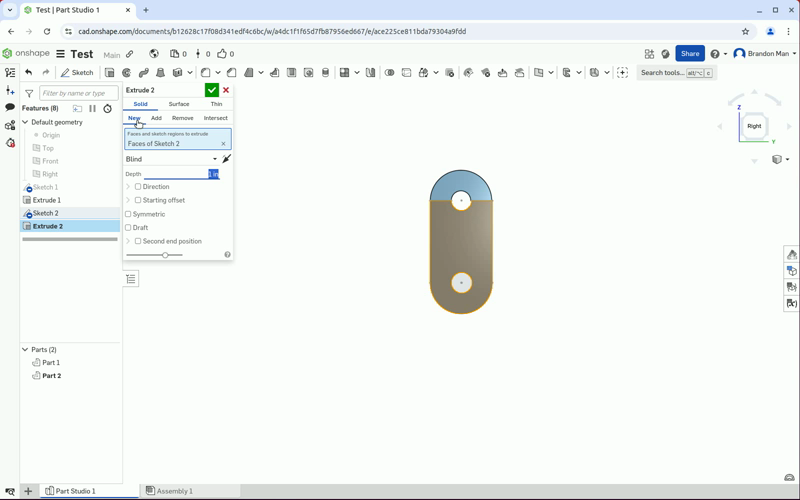
text(4.092)
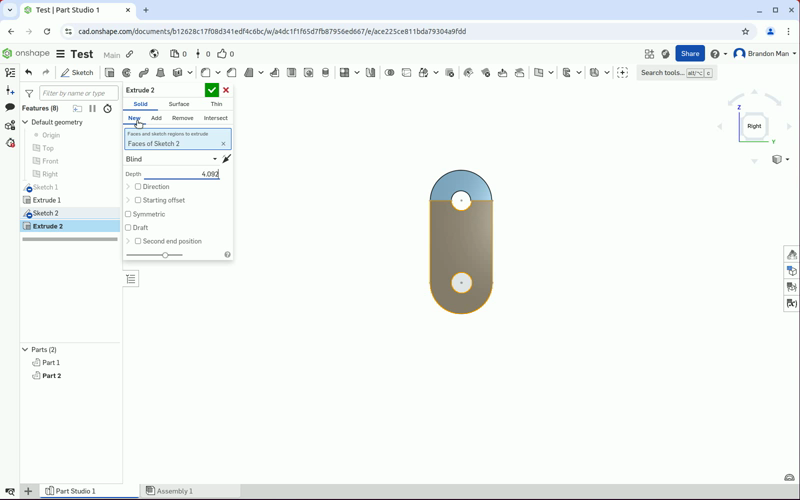
key(enter)
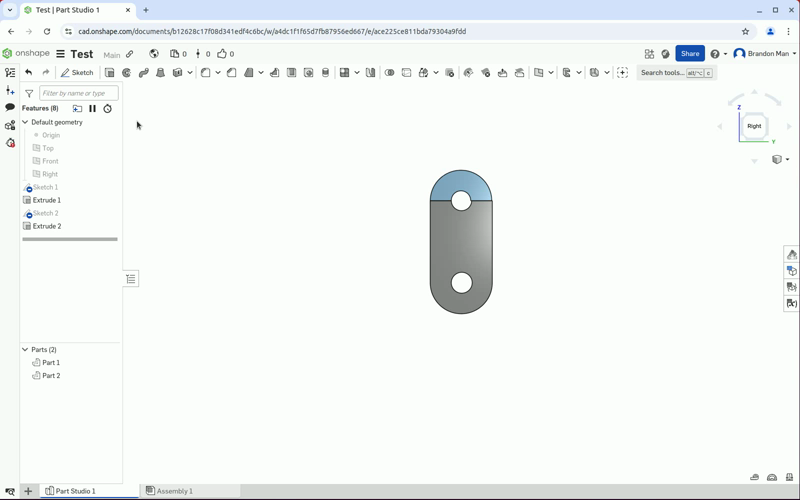
key(shift+h)
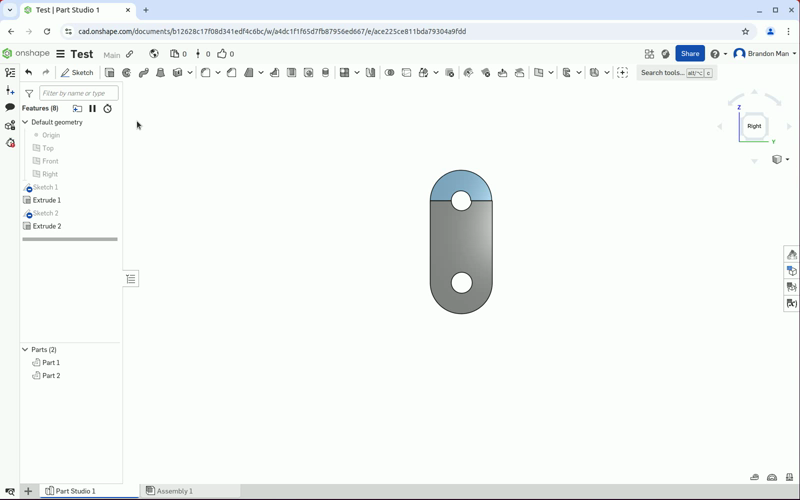
key(shift+h)
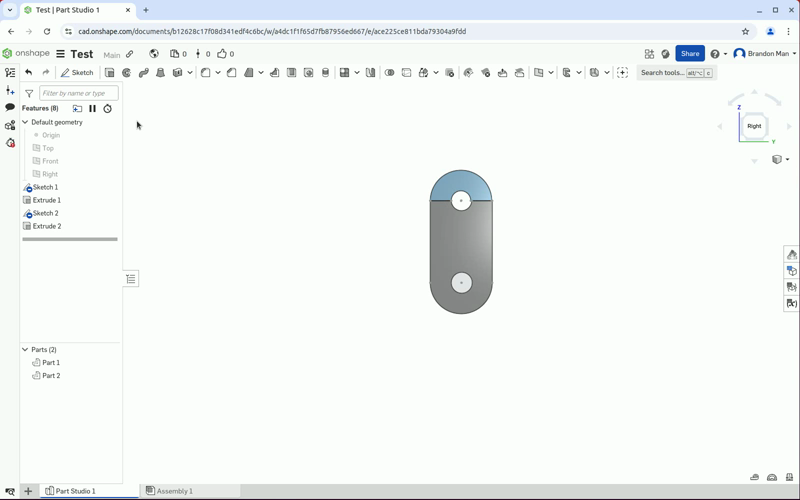
key(shift+7)
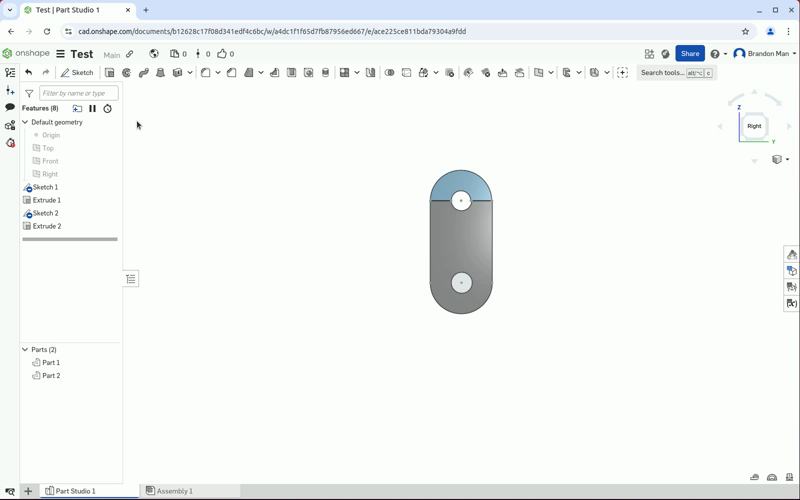
key(right, 2)
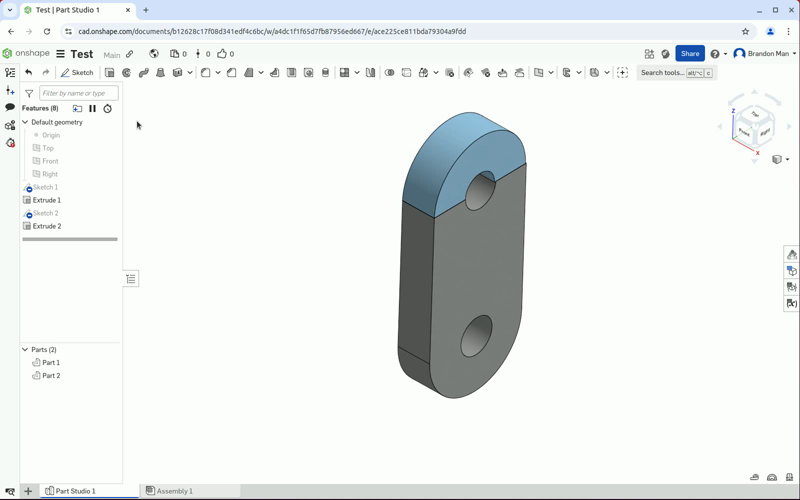
key(down, 2)
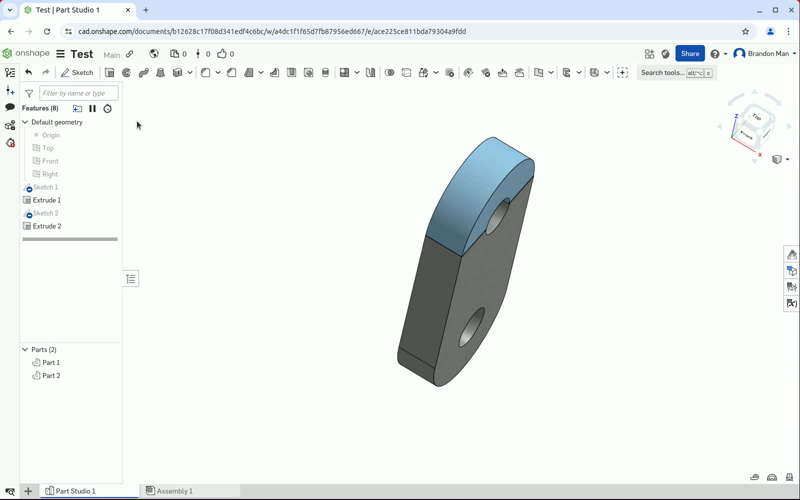
key(up, 2)
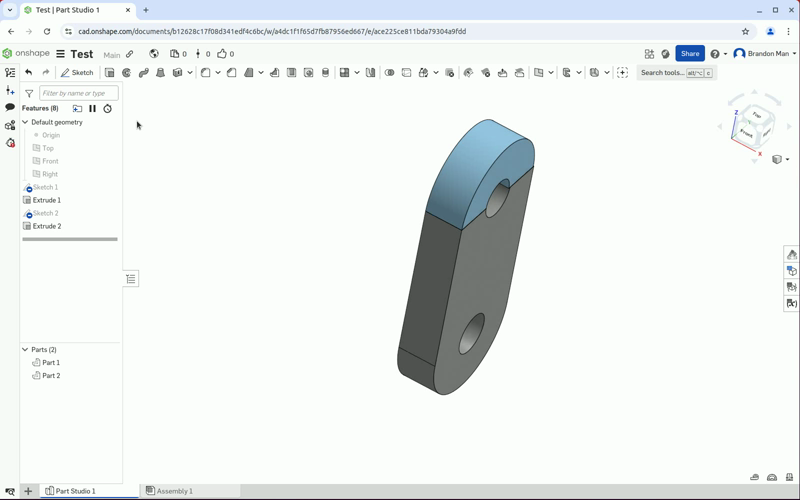
key(left, 2)
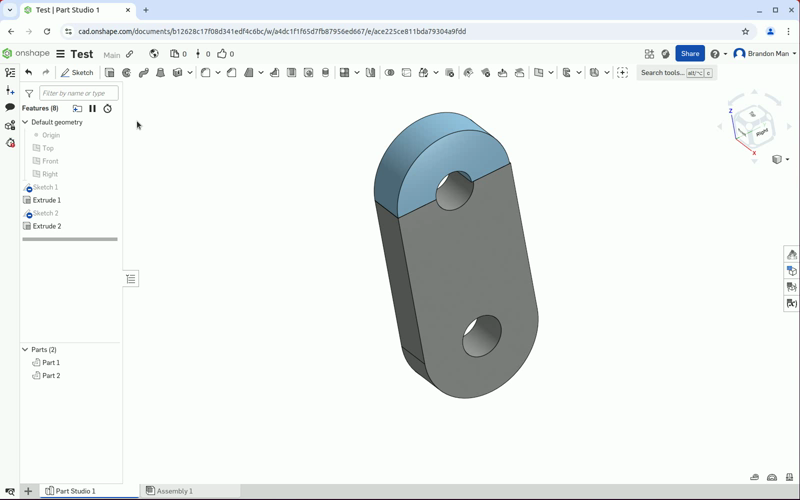
mouse_move(73, 189)
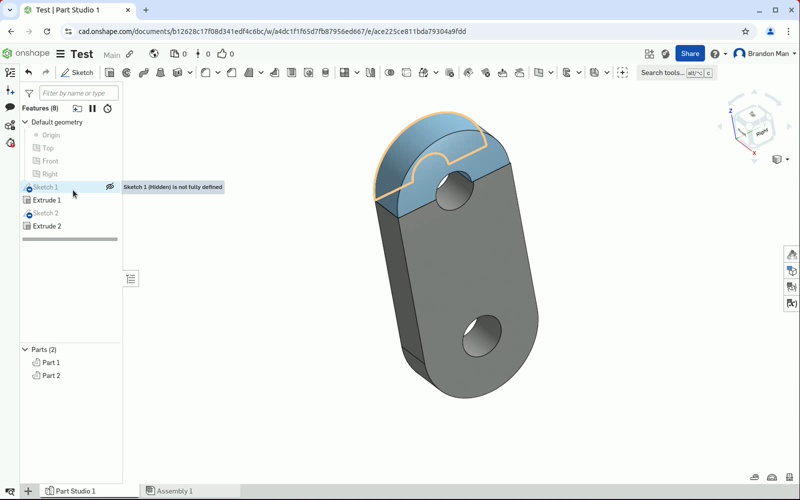
click(73, 189)